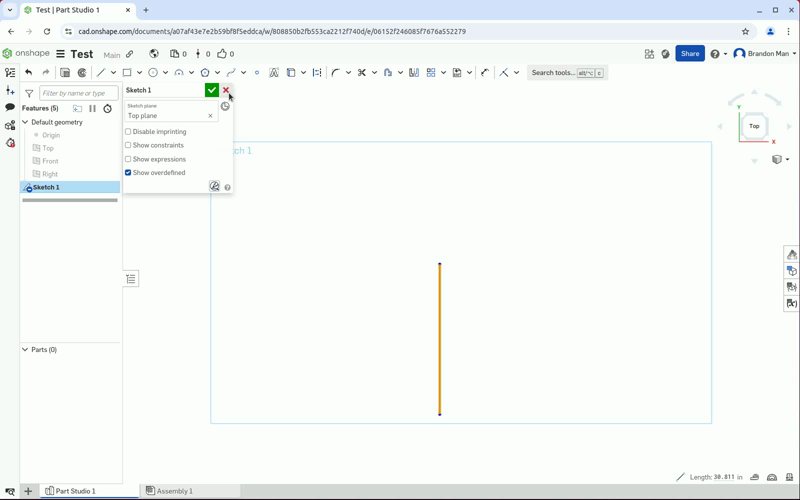
key(shift+h)
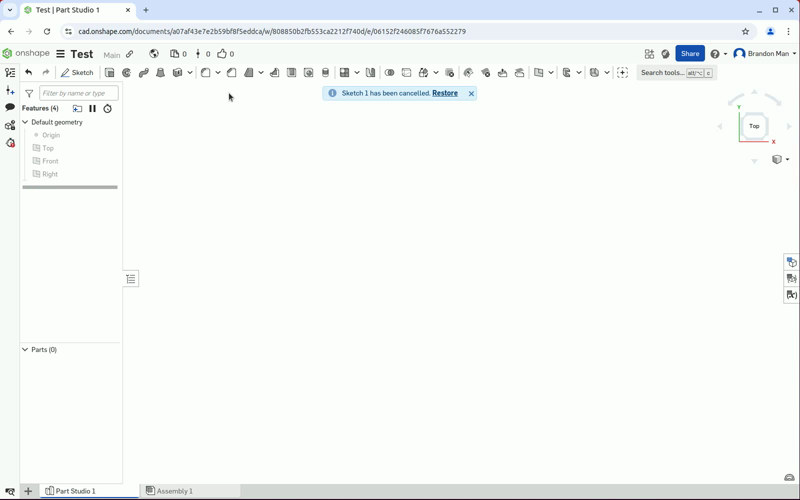
mouse_move(73, 352)
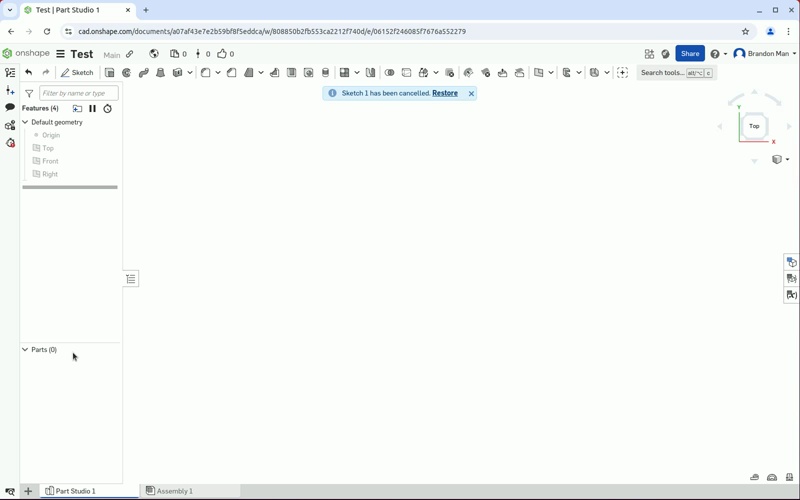
key(y)
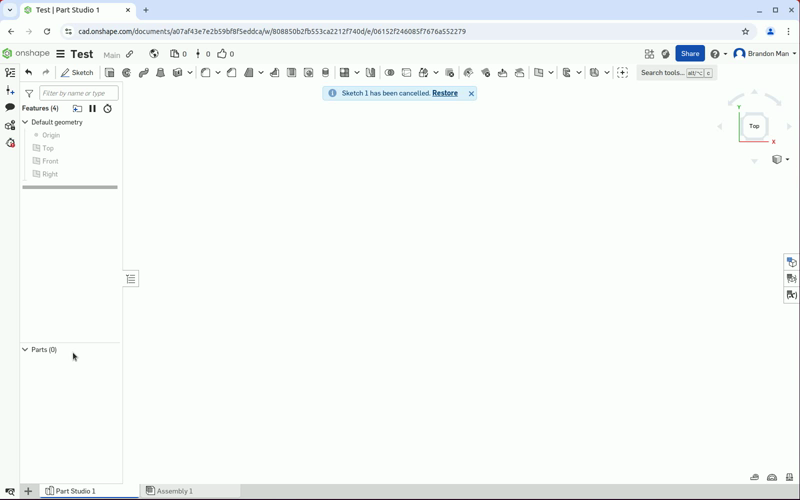
key(shift+p)
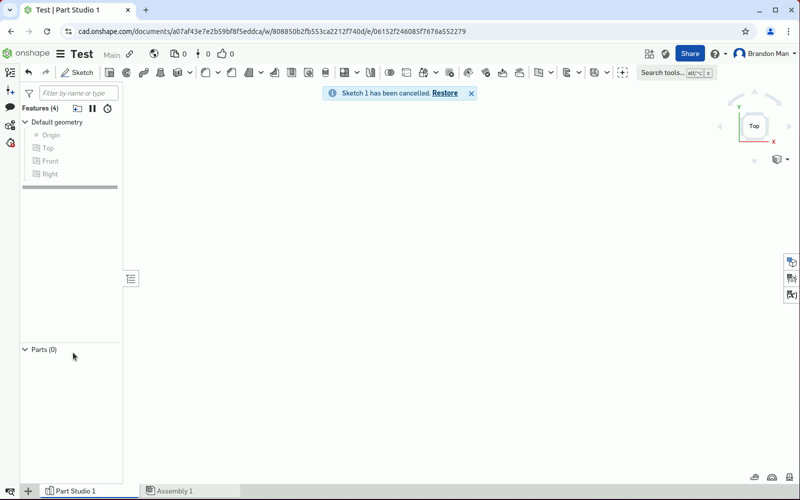
key(space)
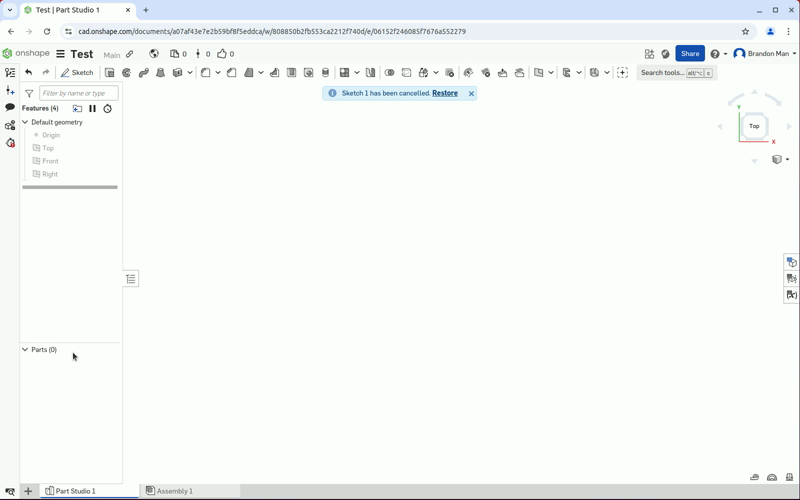
key_down(shift)
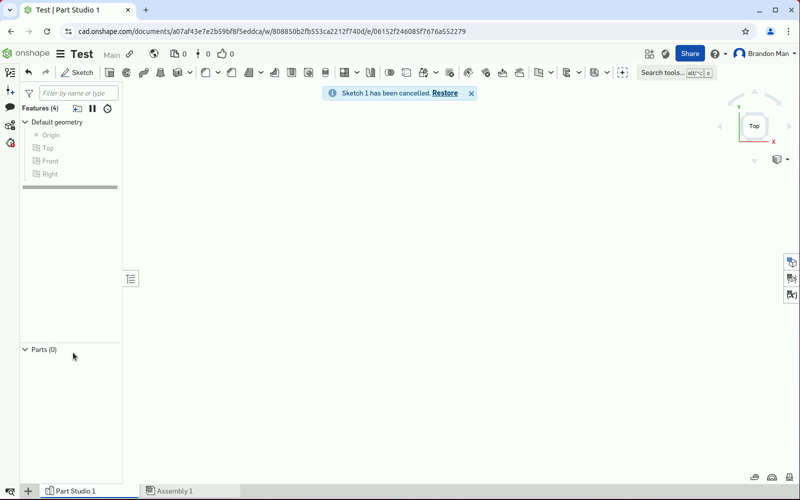
key(up)
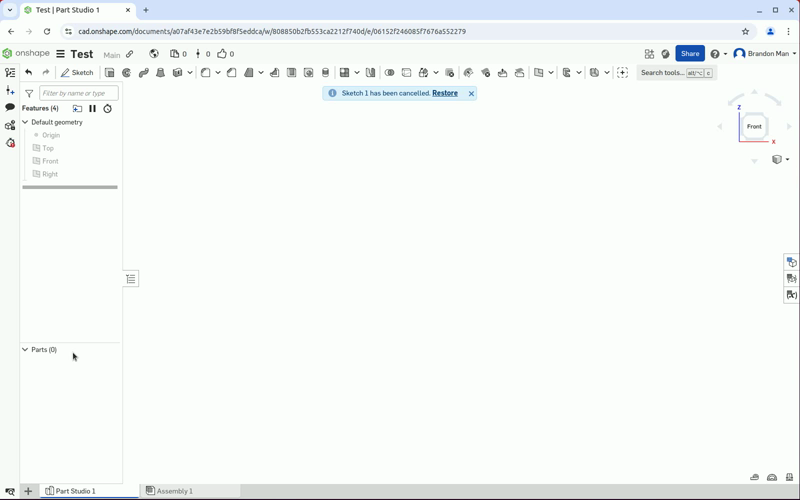
key_up(shift)
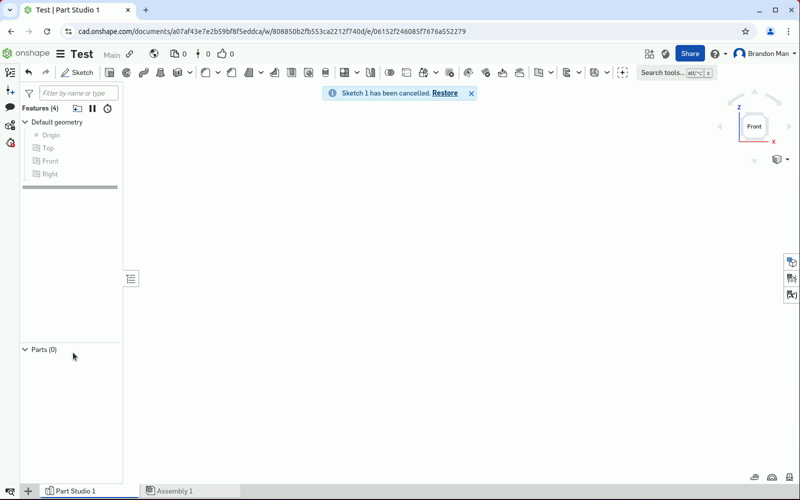
mouse_move(73, 352)
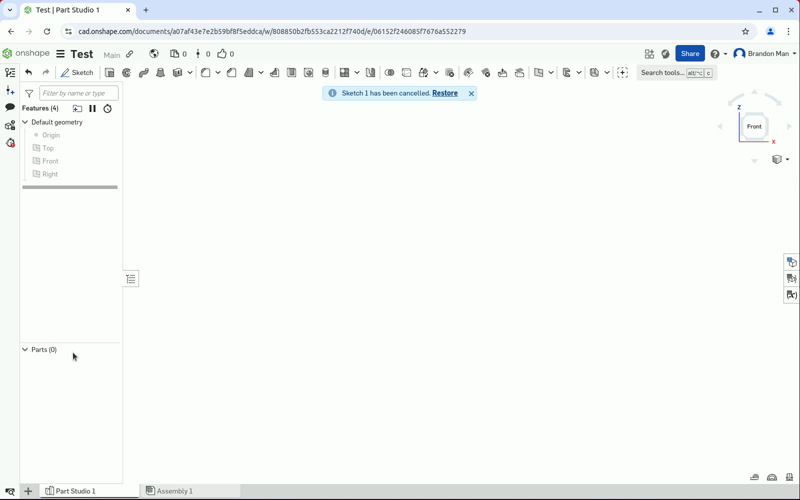
key(shift+y)
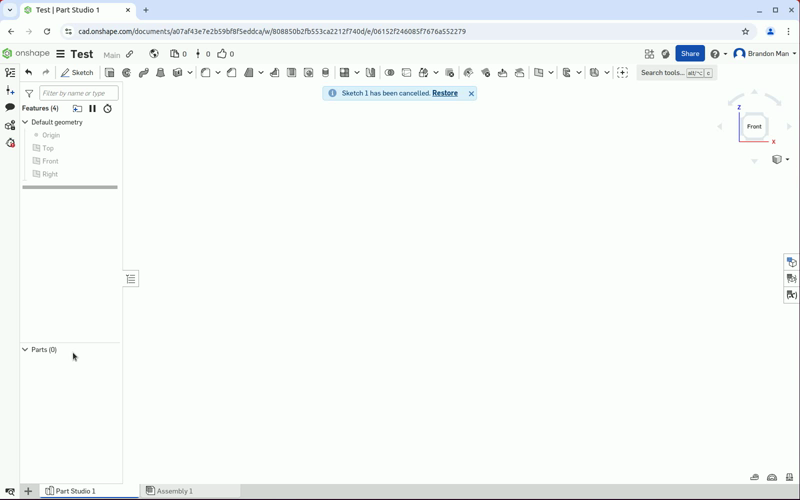
key(shift+s)
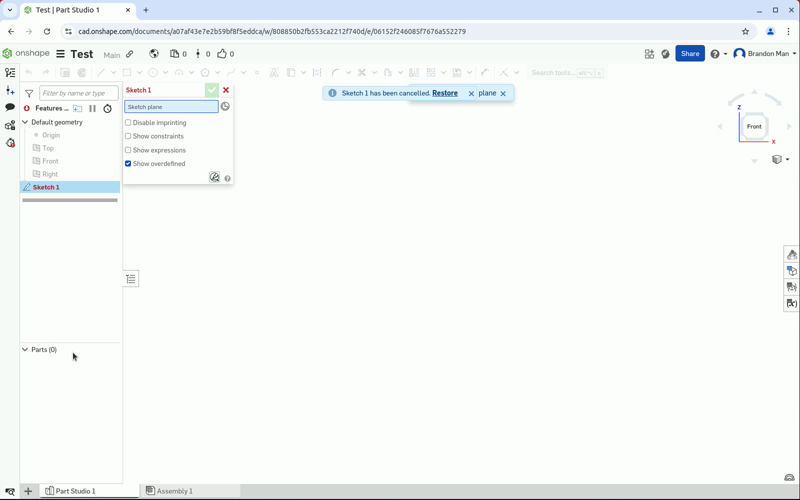
mouse_move(73, 163)
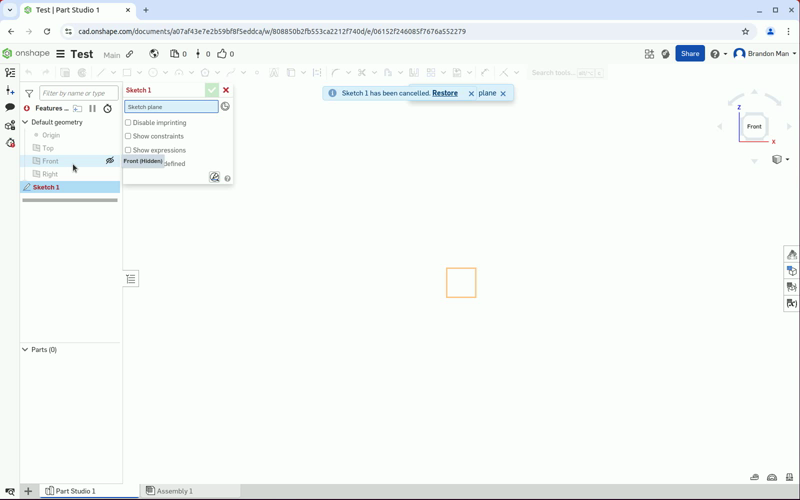
click(73, 163)
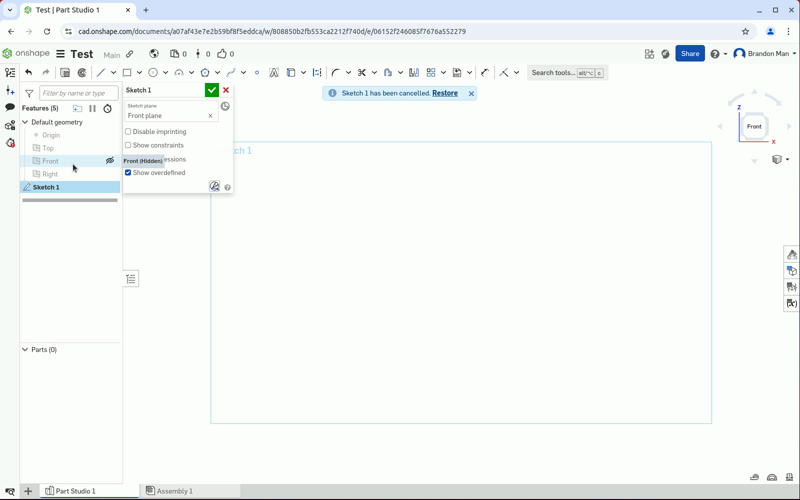
mouse_move(73, 352)
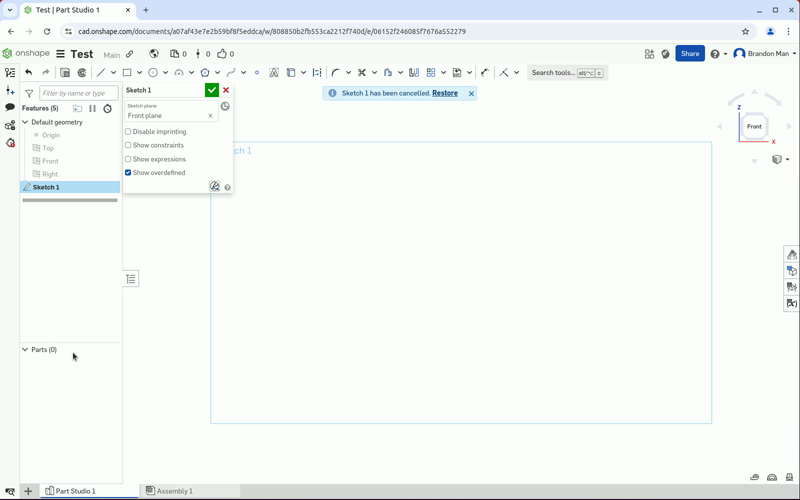
key(y)
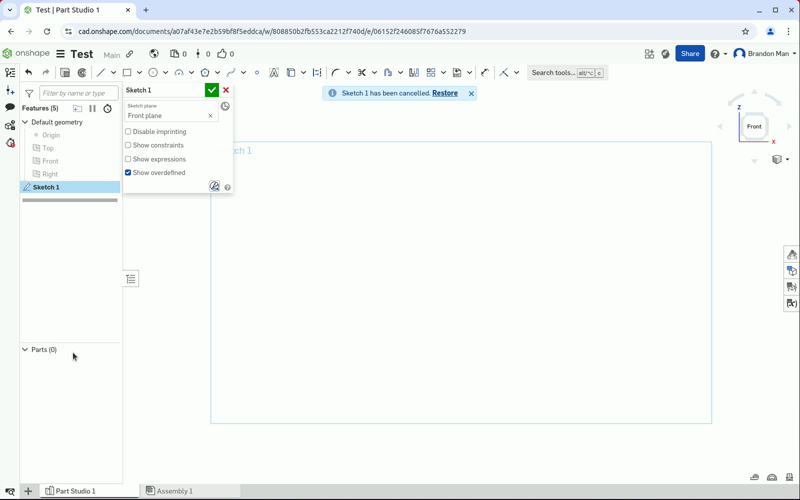
key(l)
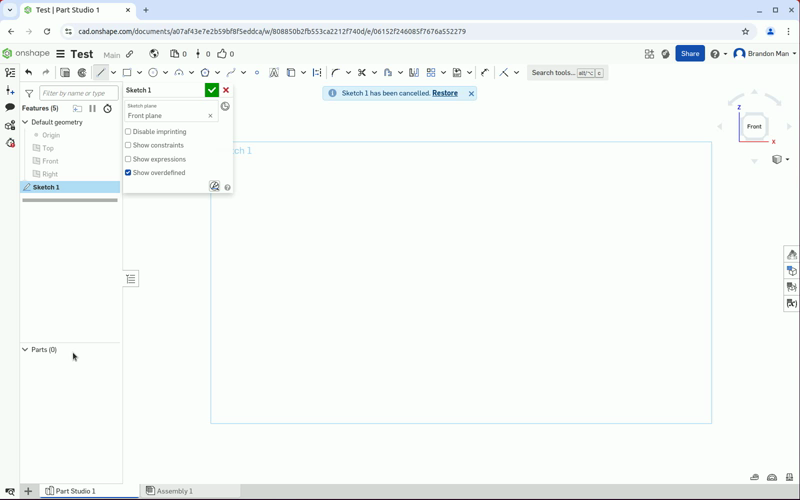
key_down(shift)
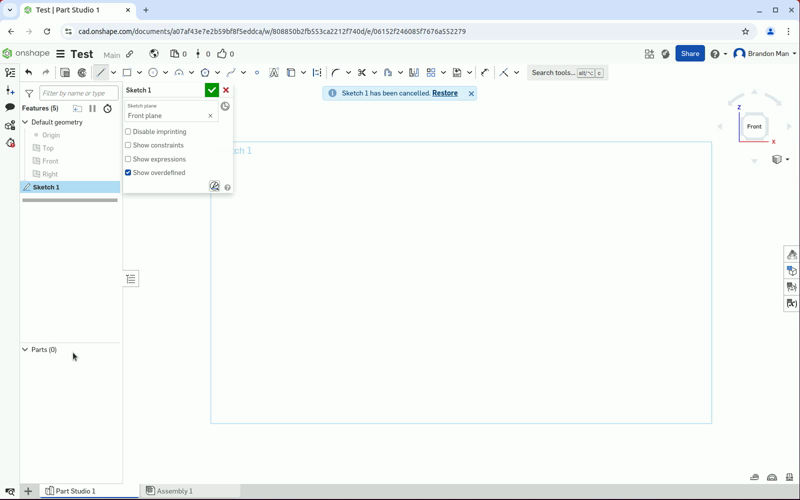
mouse_move(348, 357)
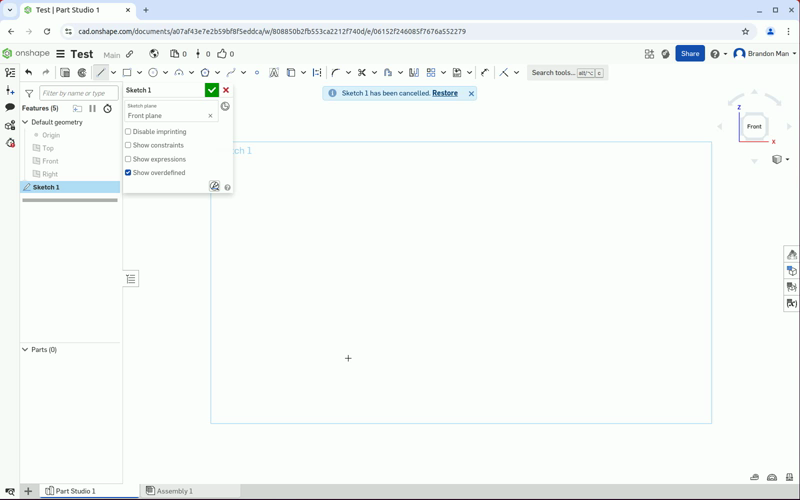
click(348, 357)
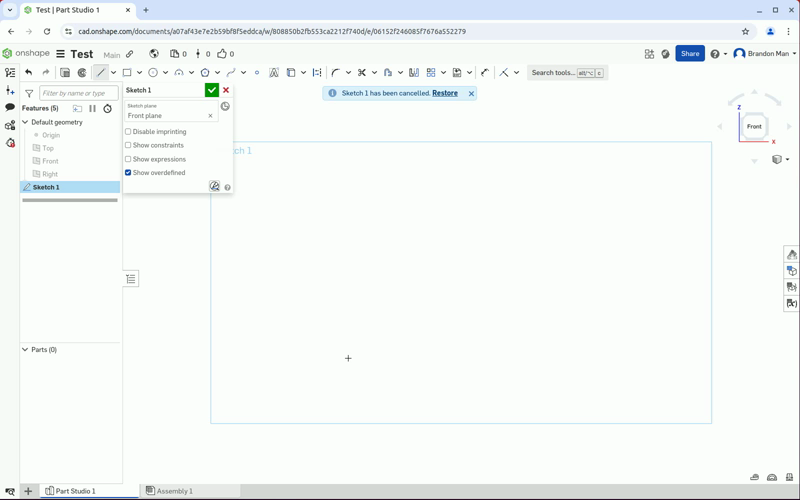
key_up(shift)
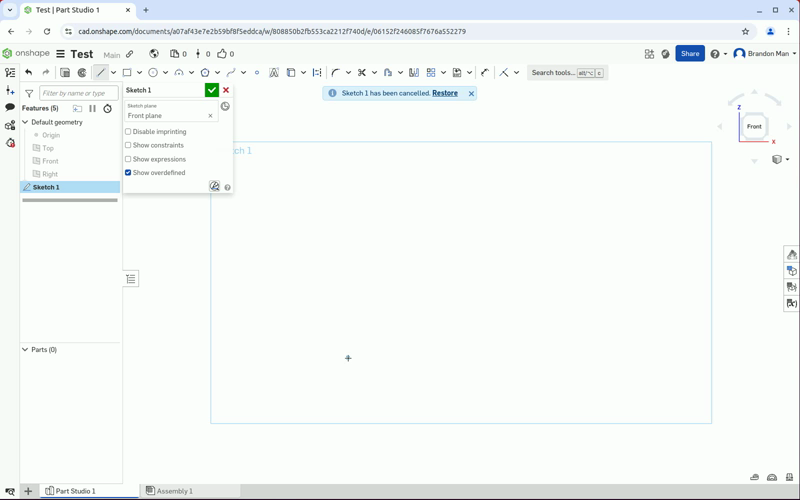
key_down(shift)
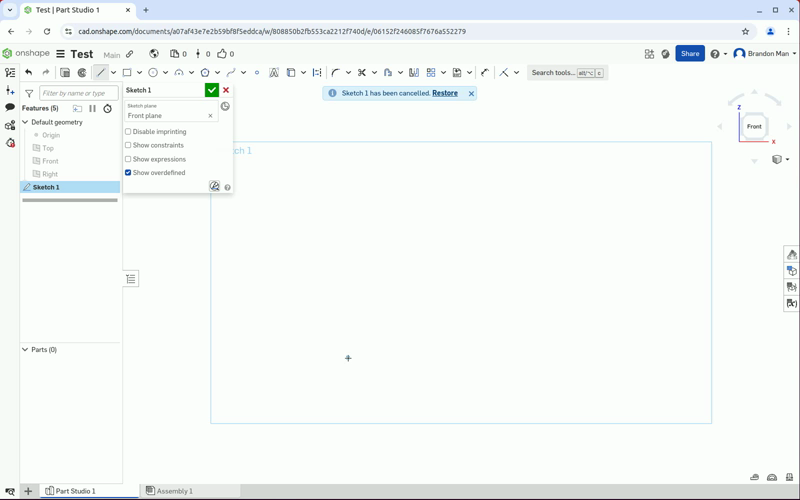
mouse_move(572, 357)
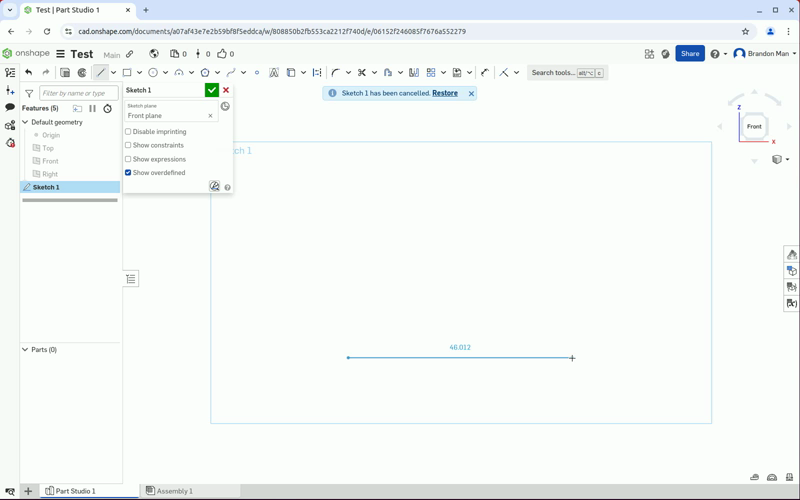
click(572, 357)
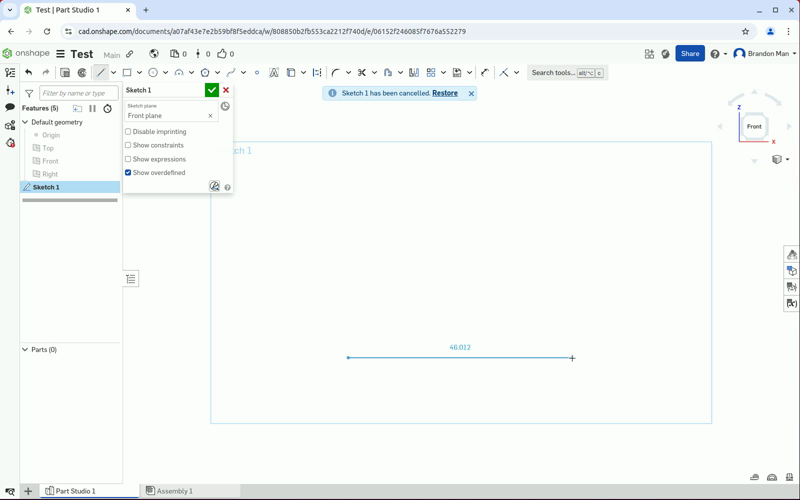
key_up(shift)
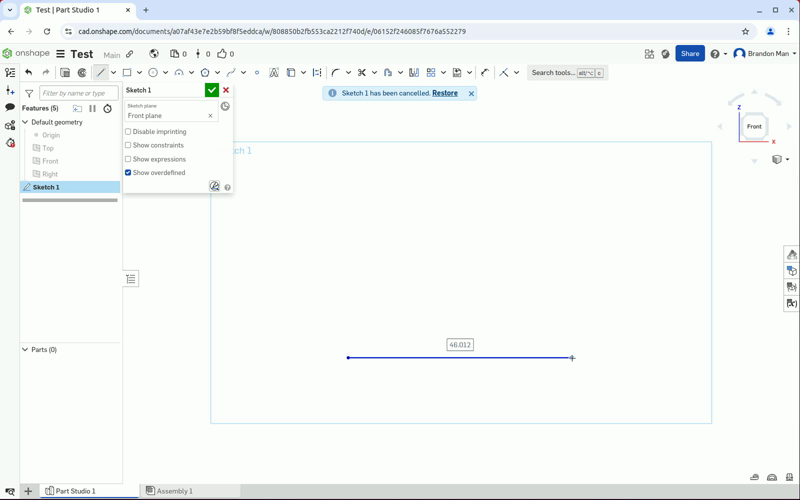
key_down(shift)
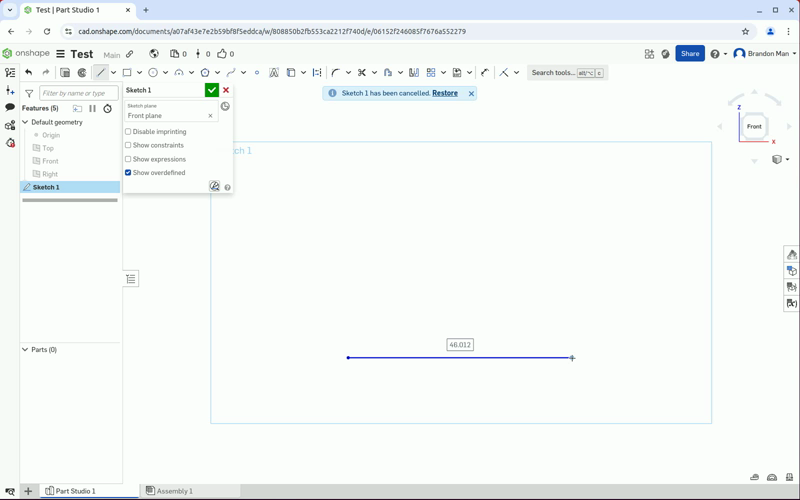
mouse_move(572, 209)
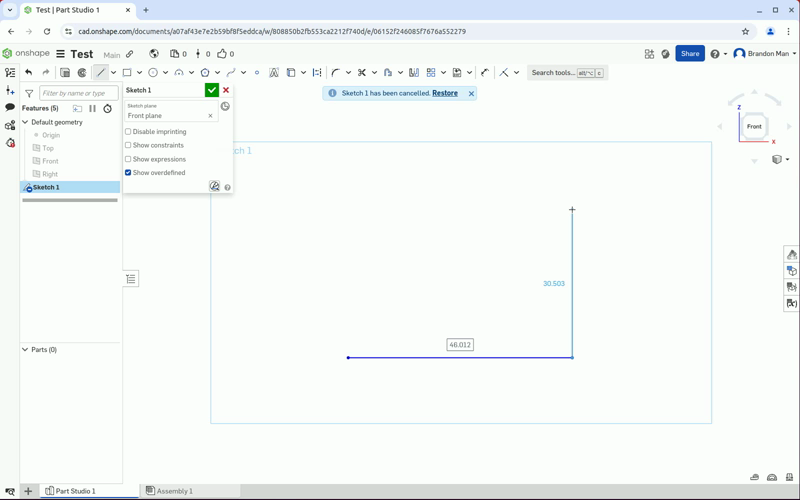
click(572, 209)
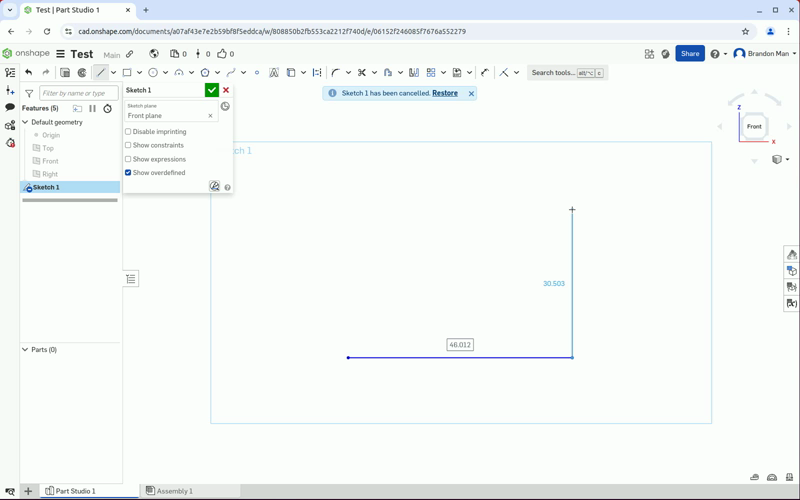
key_up(shift)
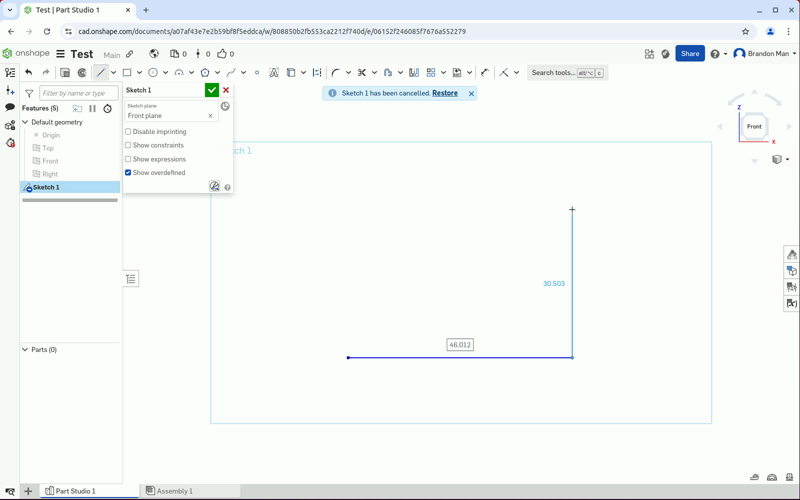
key_down(shift)
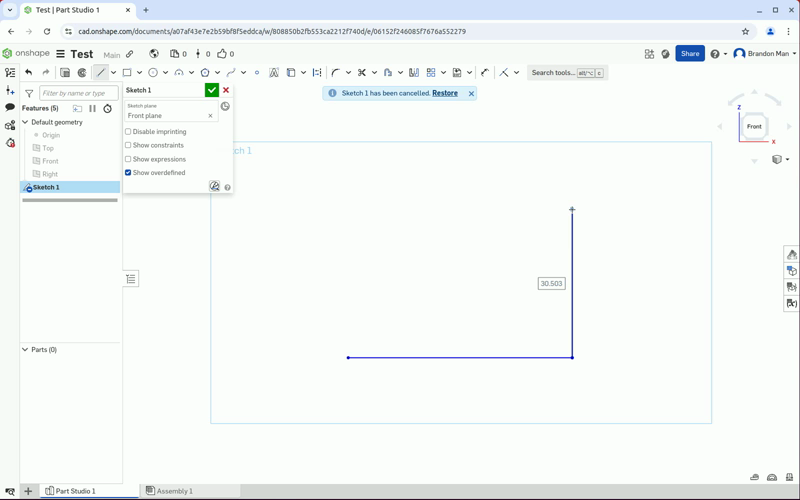
mouse_move(348, 209)
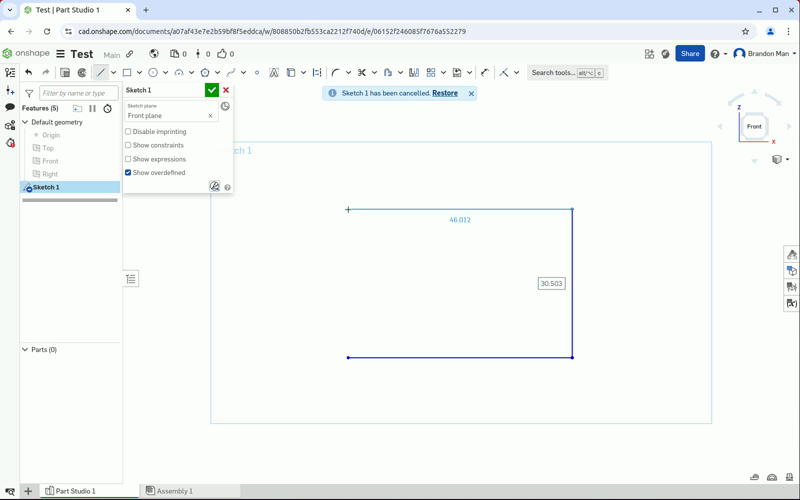
click(348, 209)
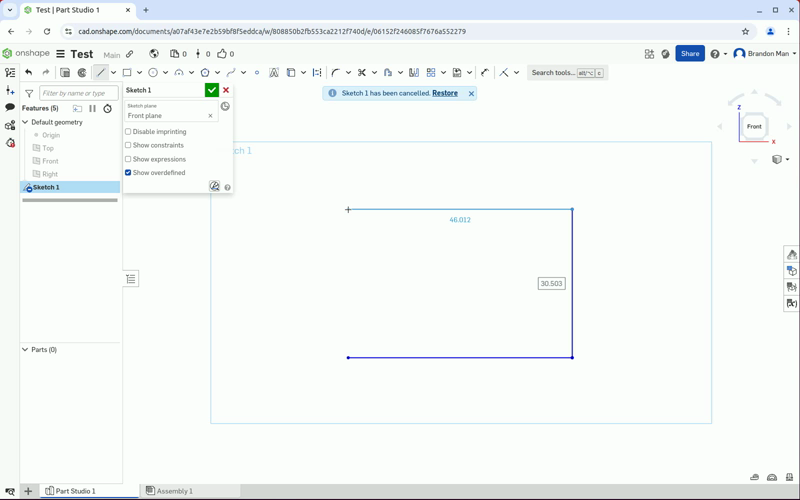
key_up(shift)
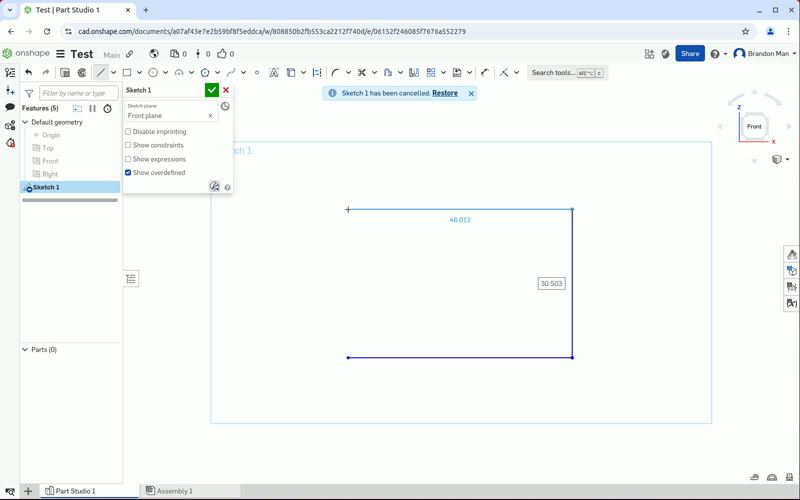
key_down(shift)
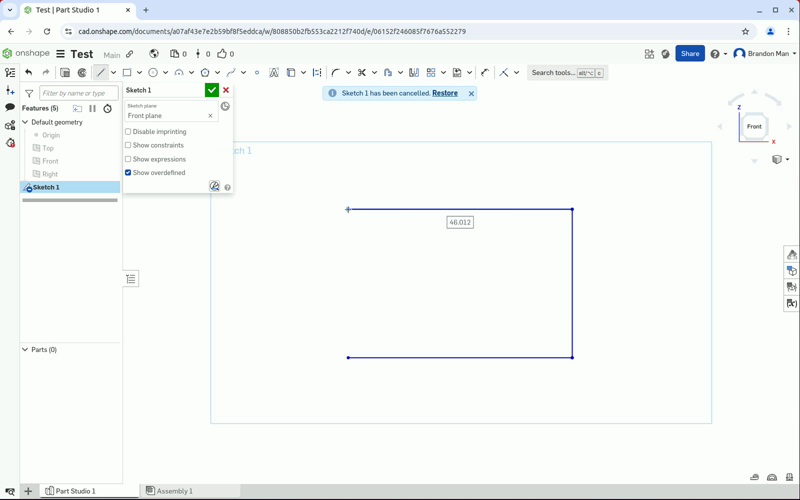
mouse_move(348, 357)
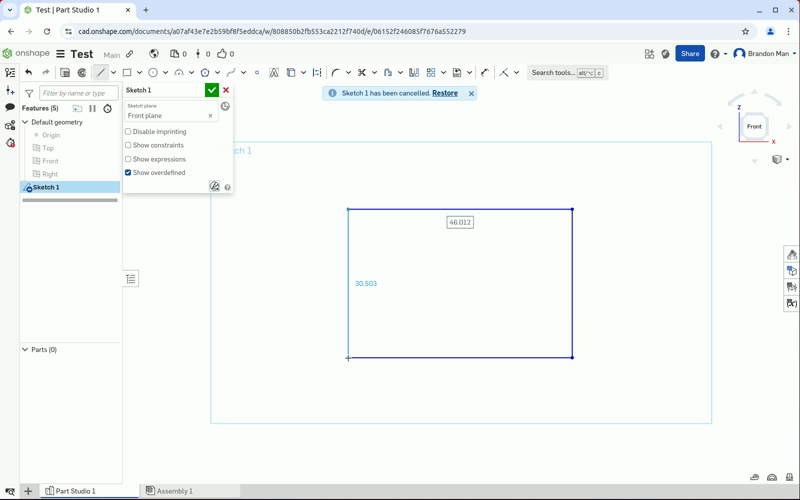
key_up(shift)
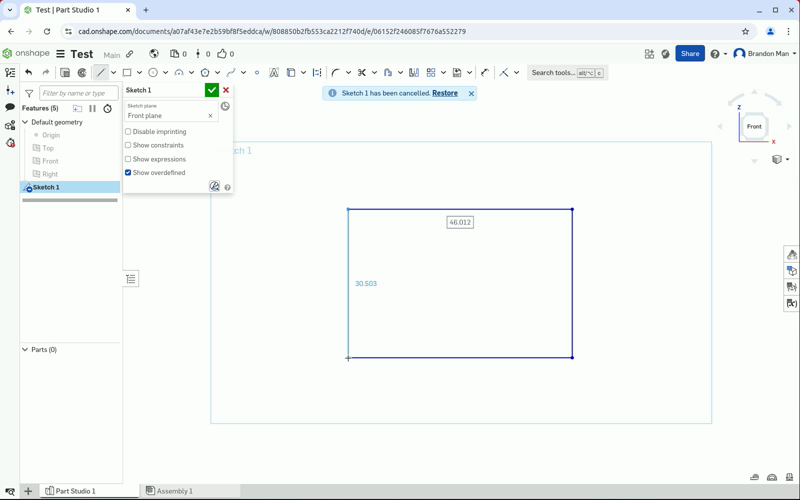
click(348, 357)
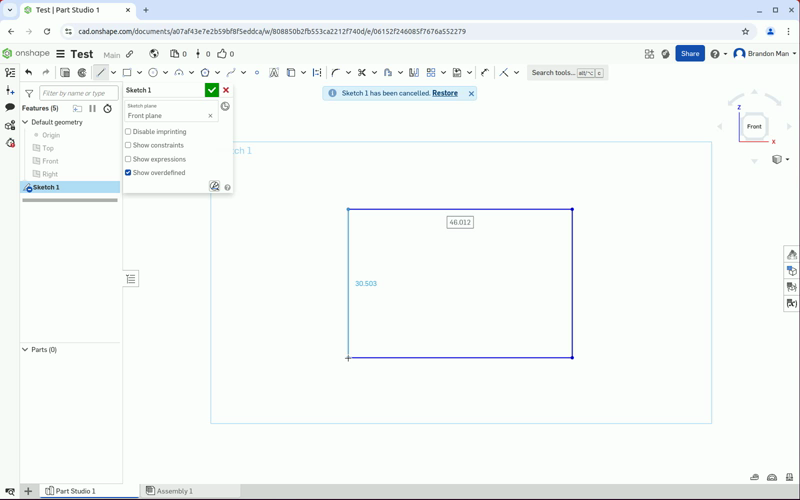
key(esc)
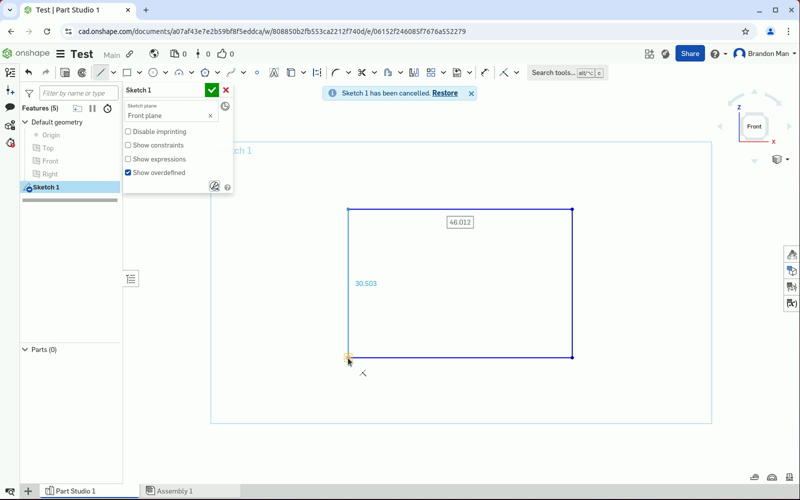
mouse_move(524, 328)
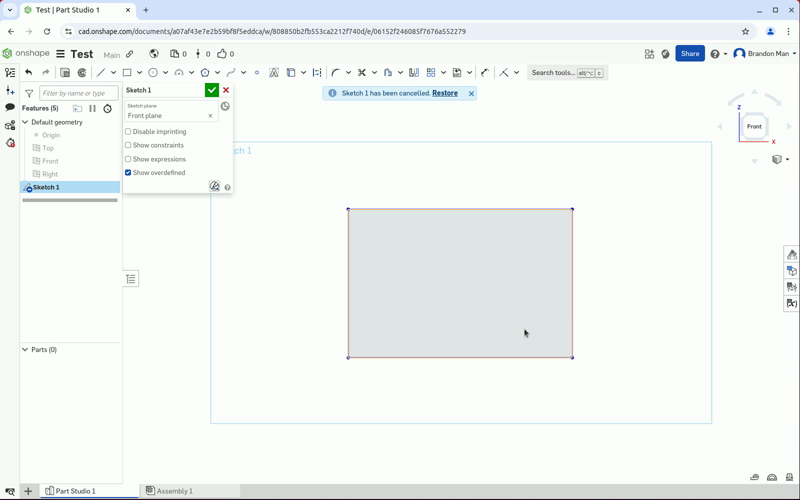
click(524, 328)
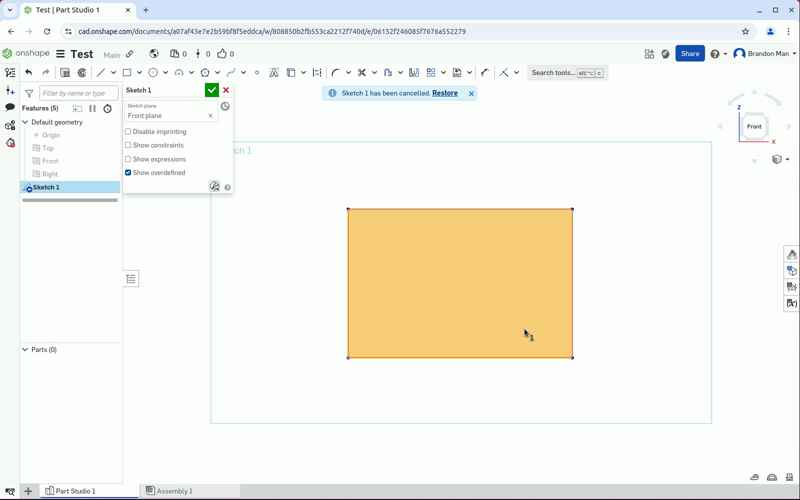
mouse_move(73, 352)
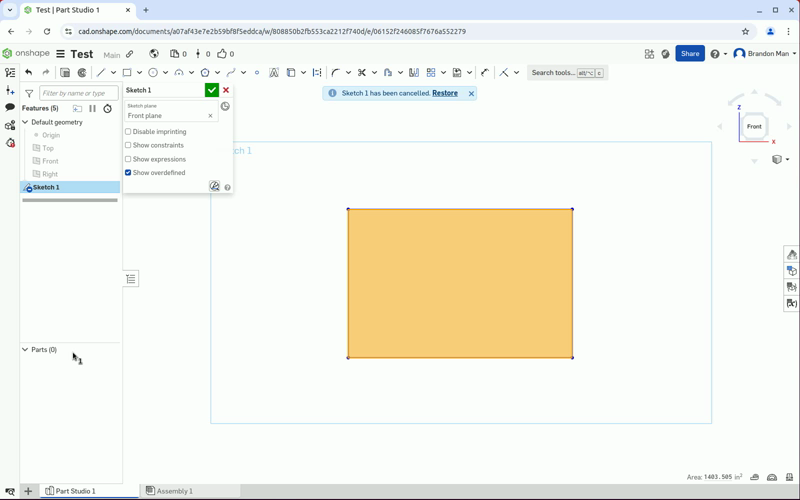
key(shift+y)
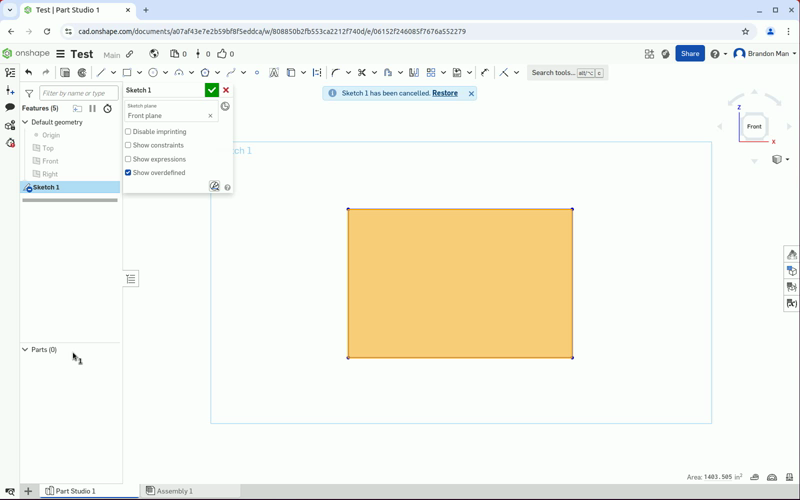
key(shift+e)
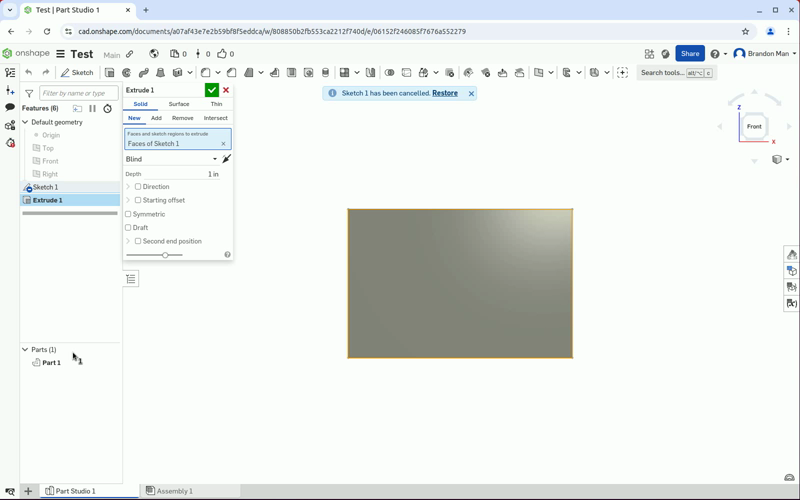
mouse_move(143, 106)
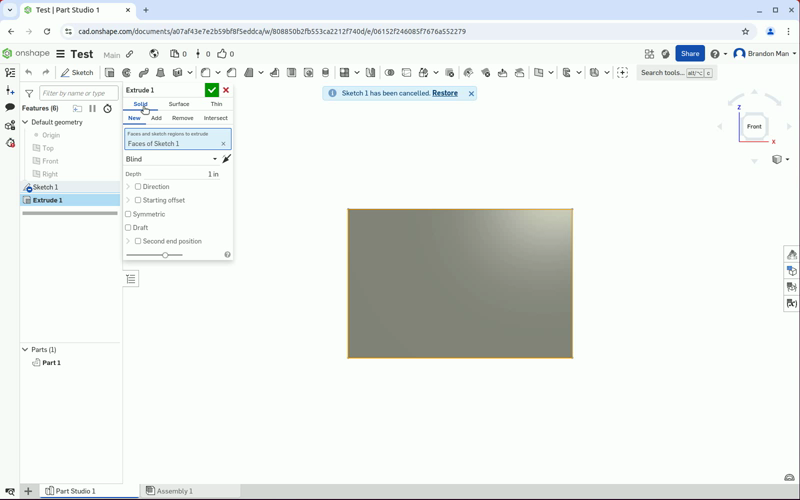
click(143, 106)
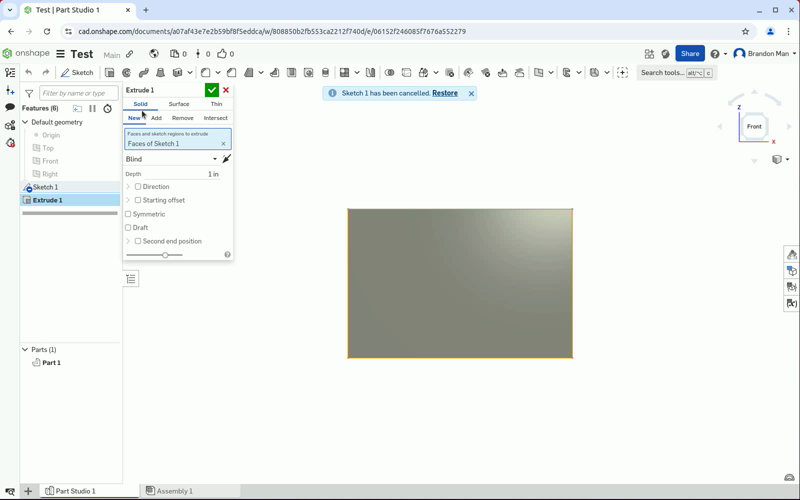
mouse_move(137, 120)
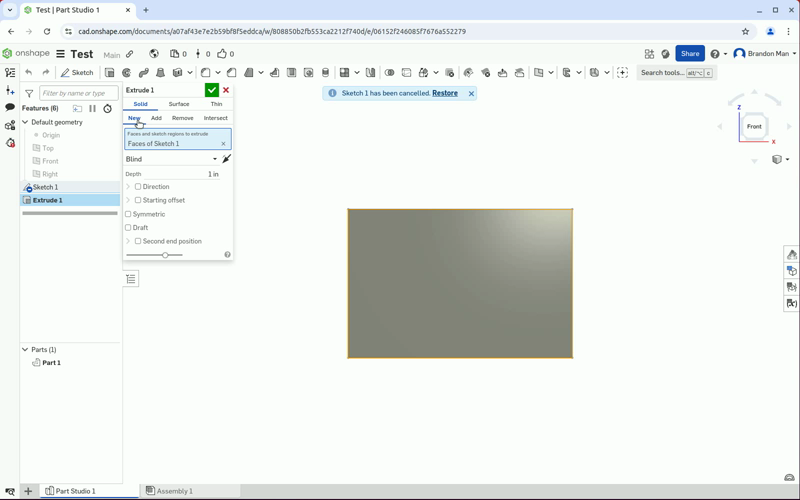
click(137, 120)
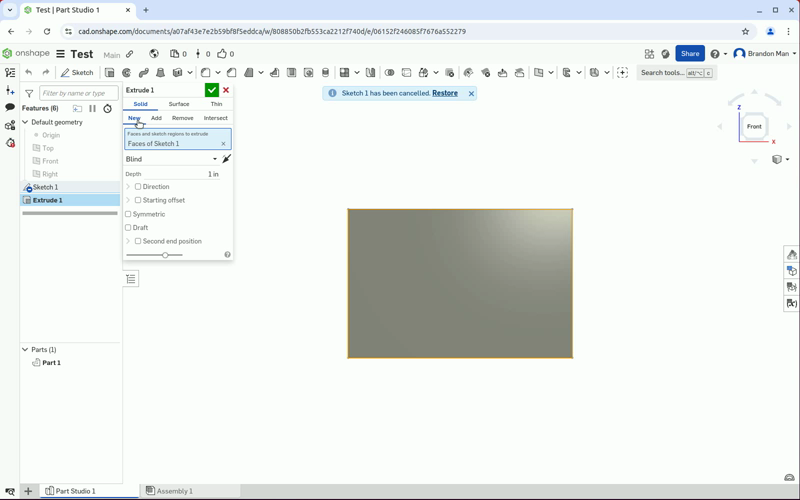
key(tab, 4)
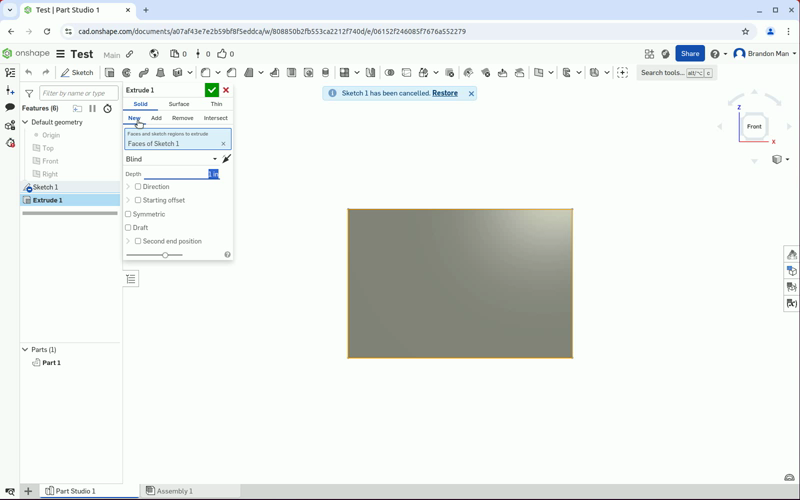
text(8.666)
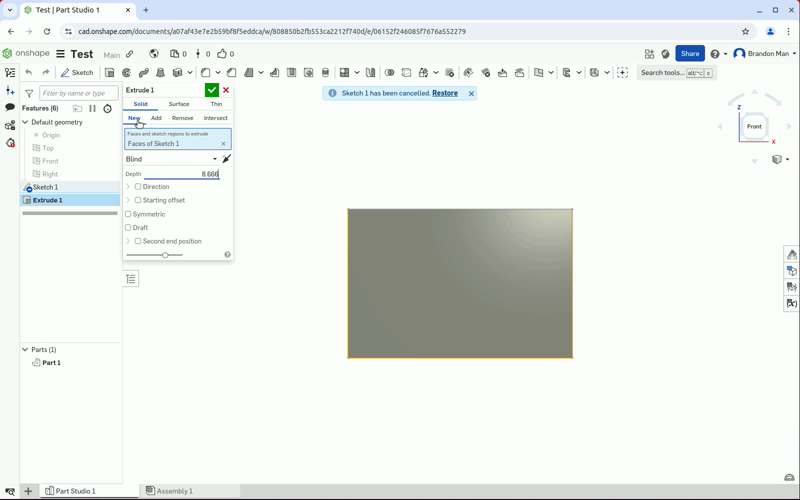
key(enter)
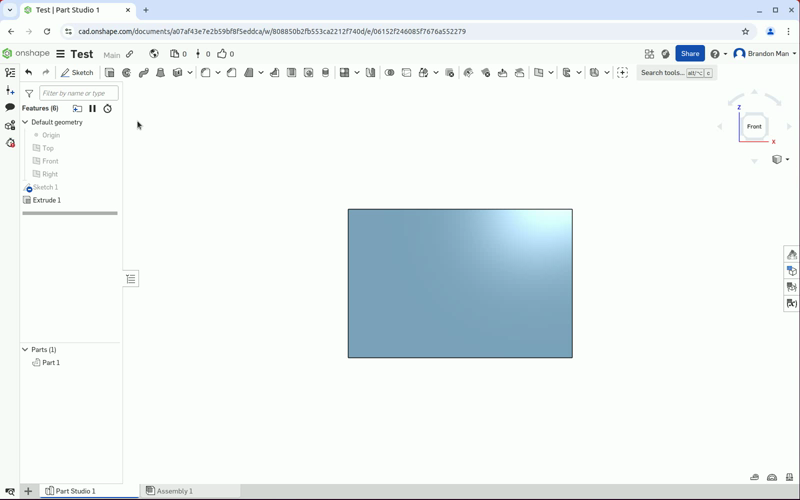
key(shift+h)
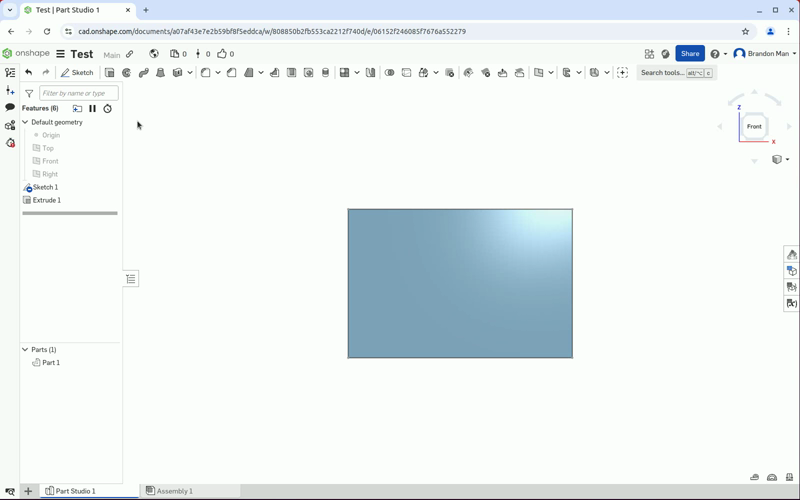
key(shift+h)
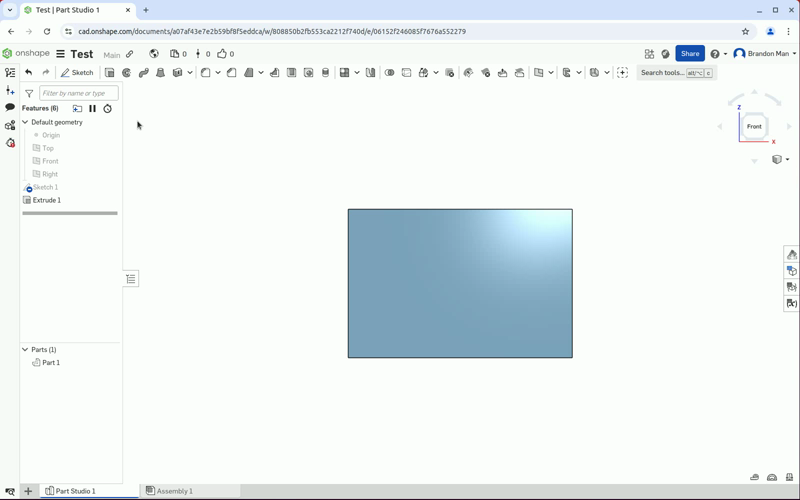
mouse_move(73, 189)
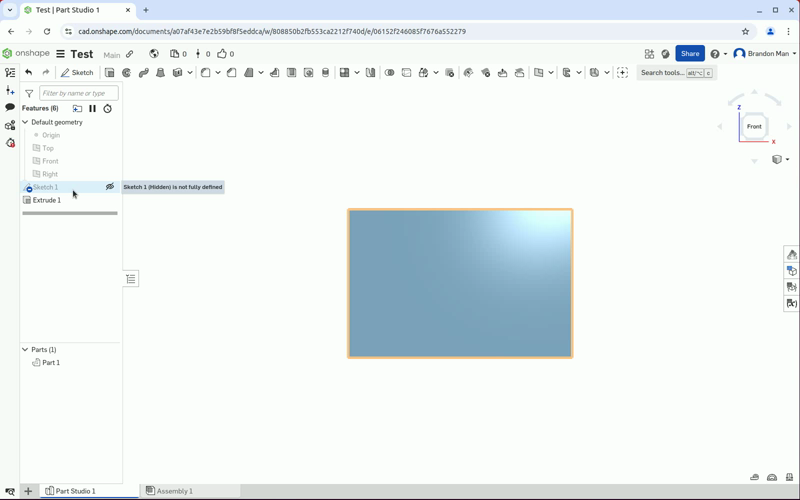
click(73, 189)
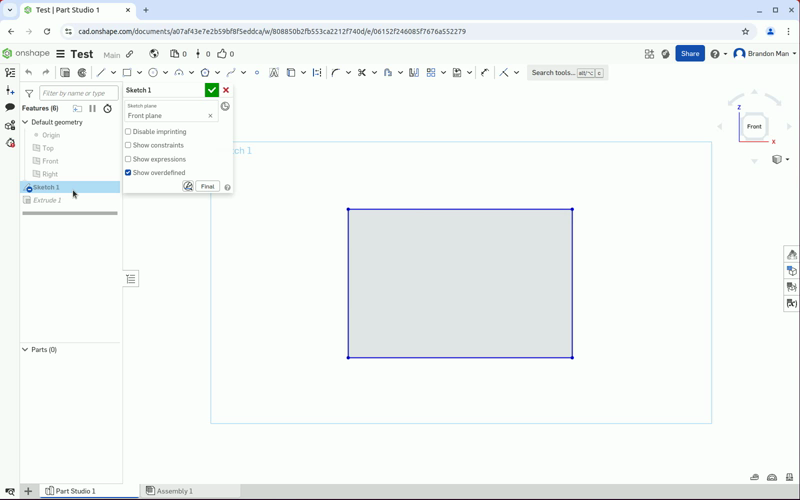
mouse_move(229, 92)
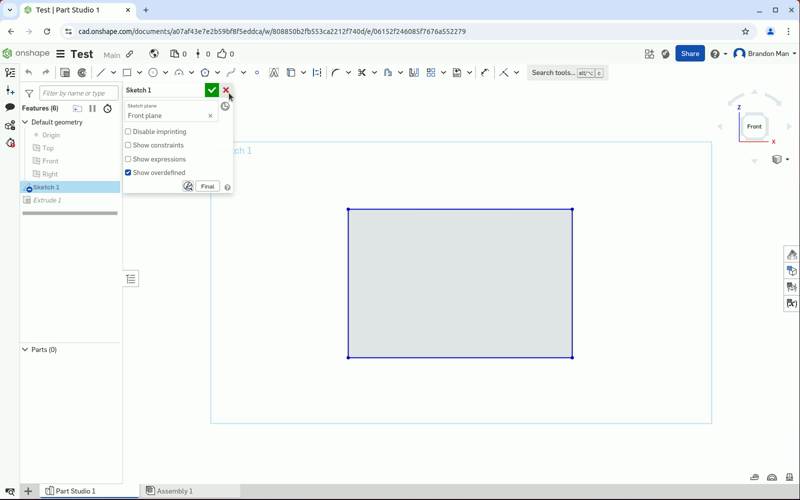
click(229, 92)
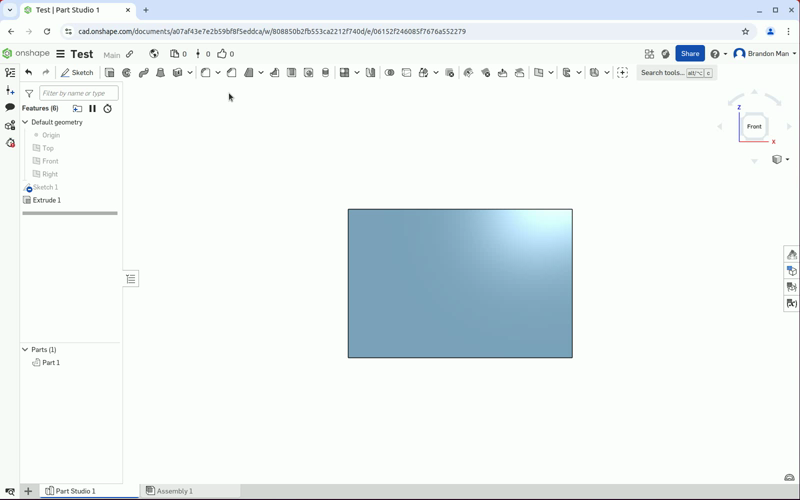
mouse_move(541, 75)
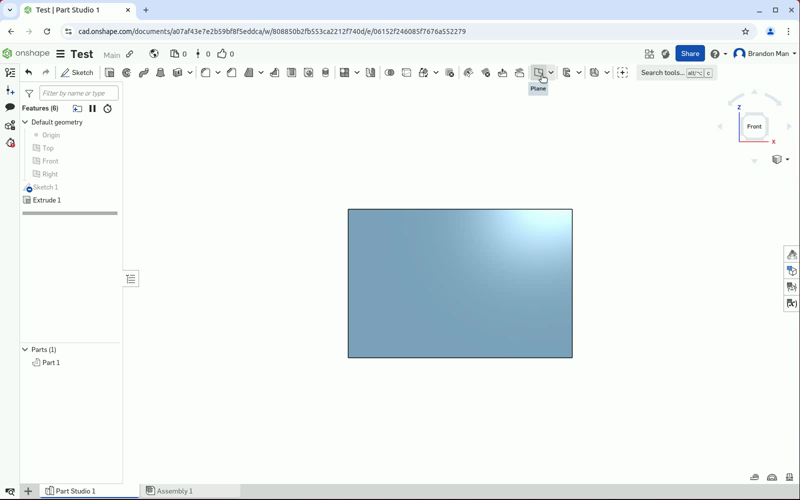
click(541, 75)
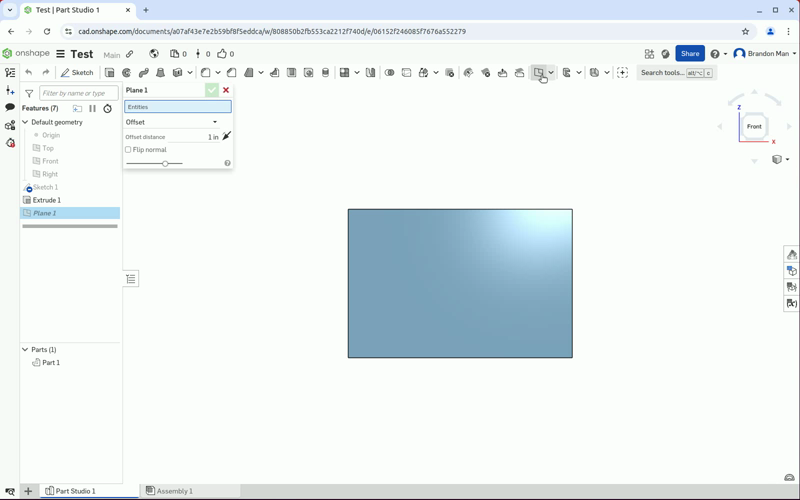
mouse_move(73, 163)
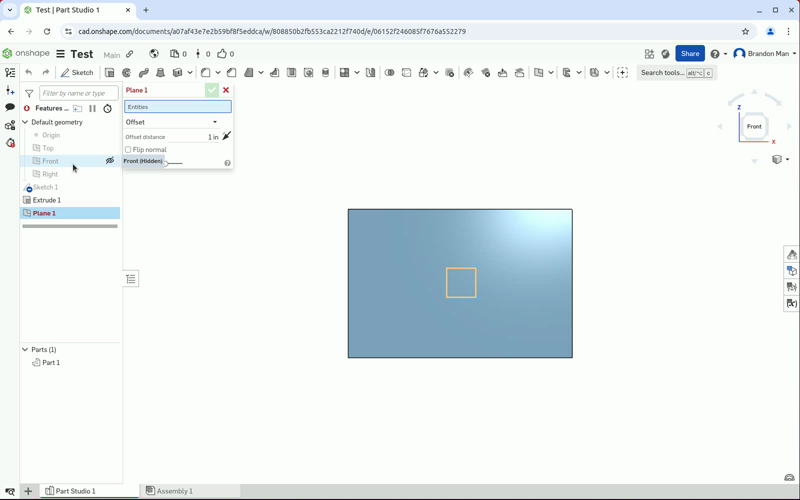
click(73, 163)
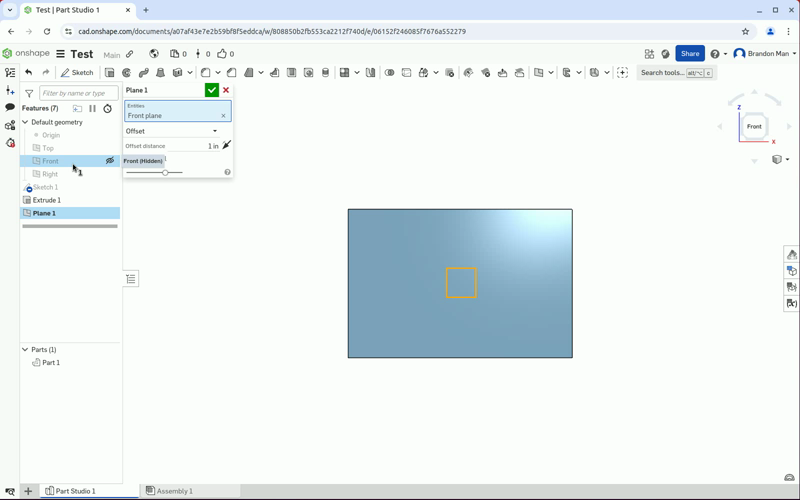
key(tab, 2)
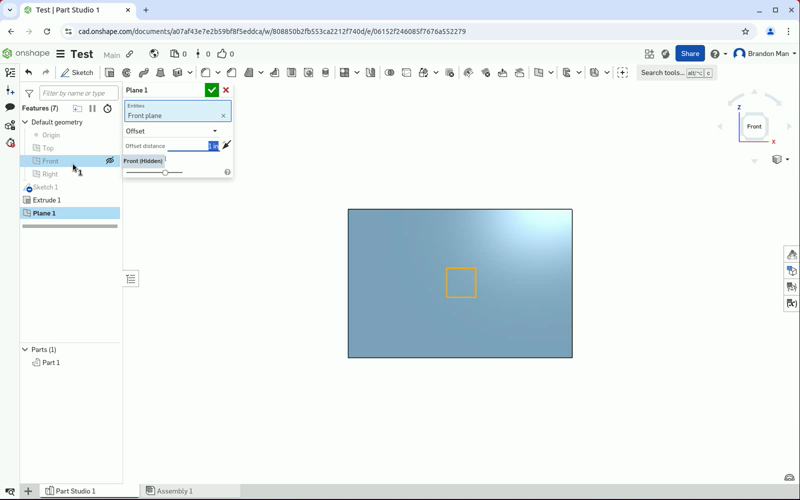
text(8.658)
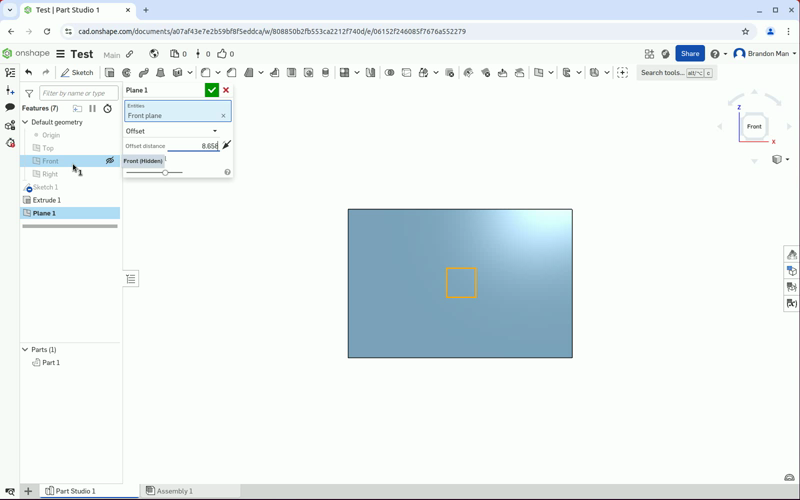
key(enter, 2)
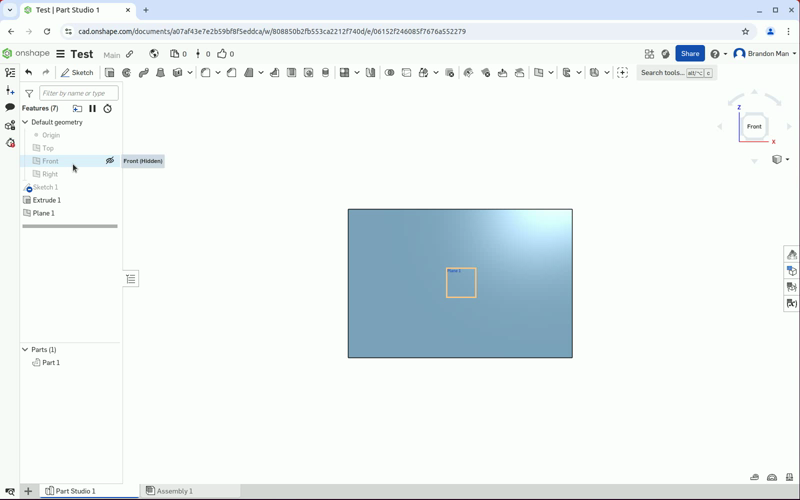
key(shift+s)
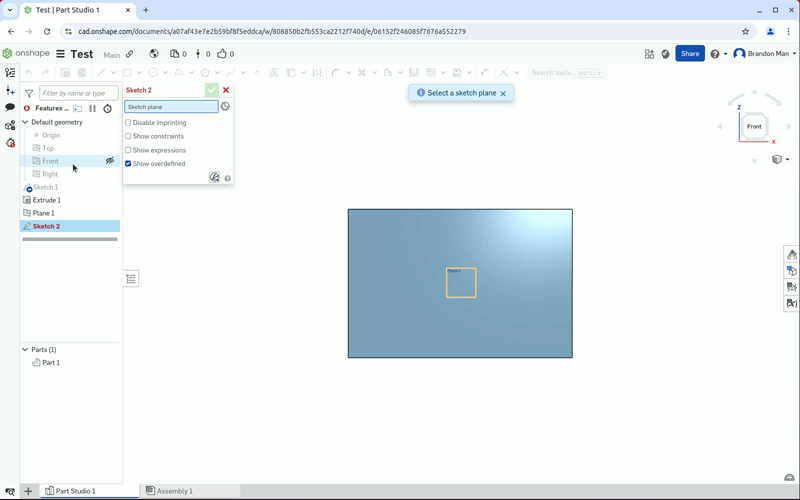
mouse_move(73, 215)
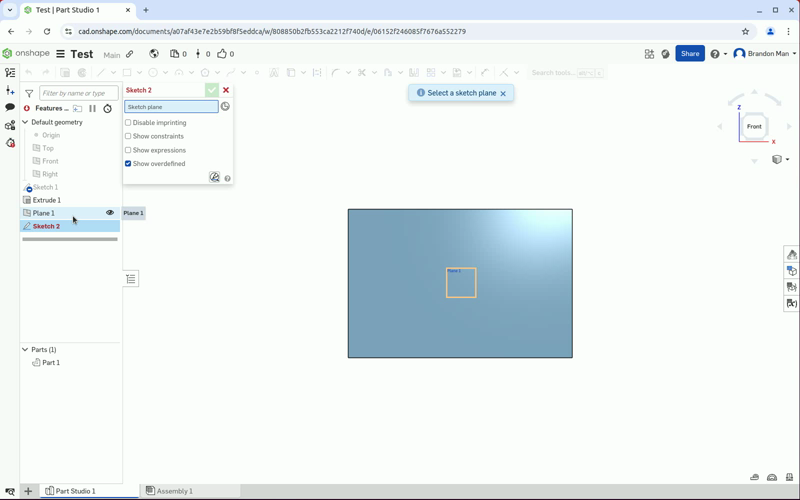
click(73, 215)
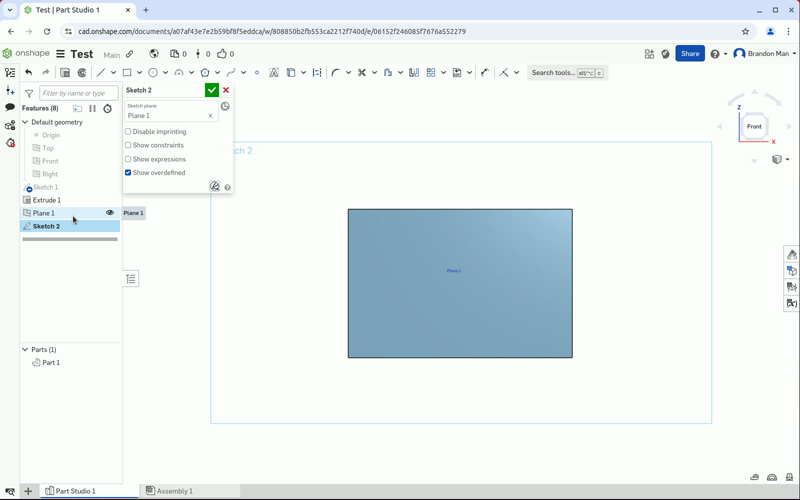
mouse_move(73, 352)
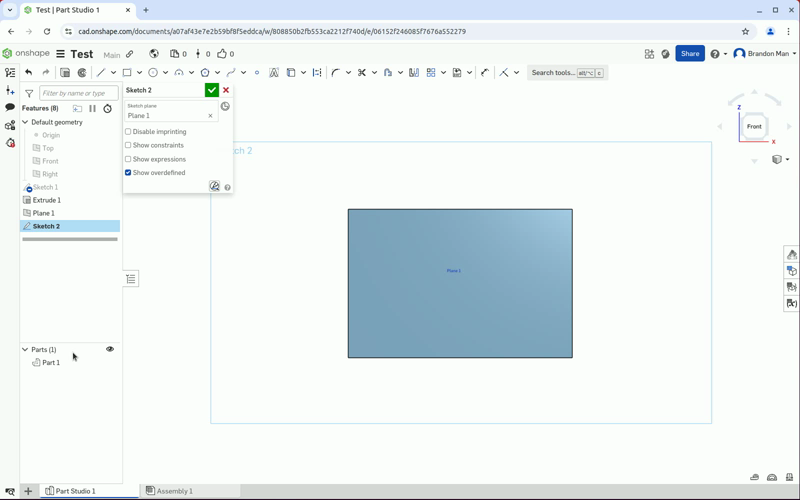
key(y)
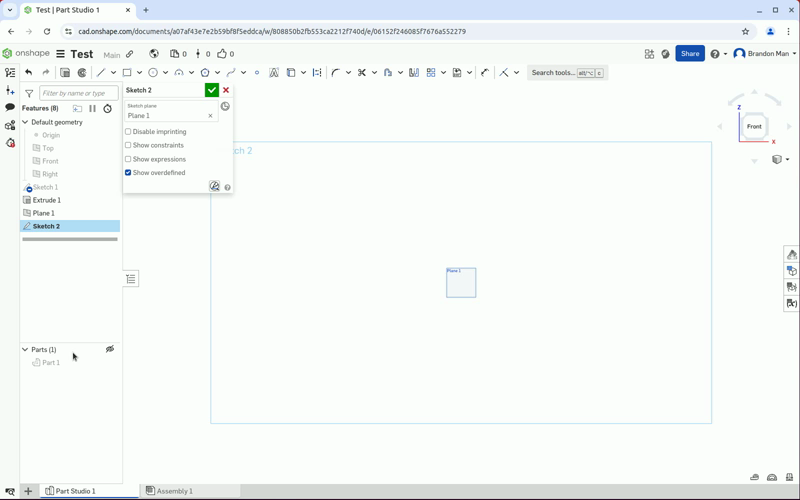
key(c)
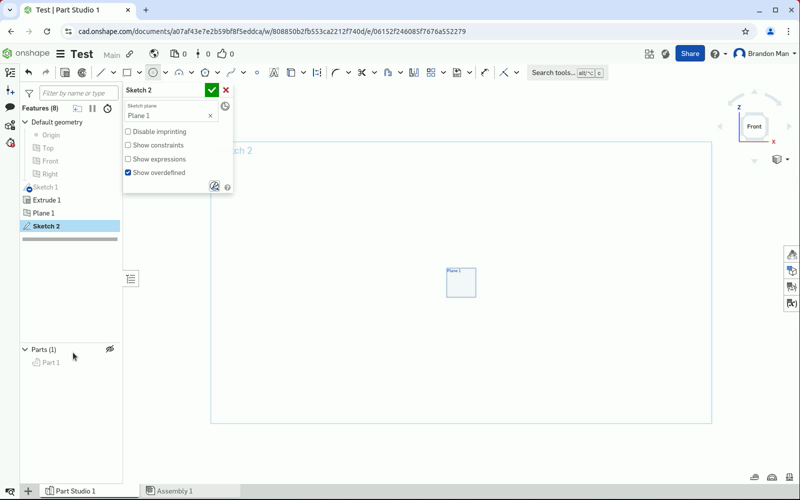
key_down(shift)
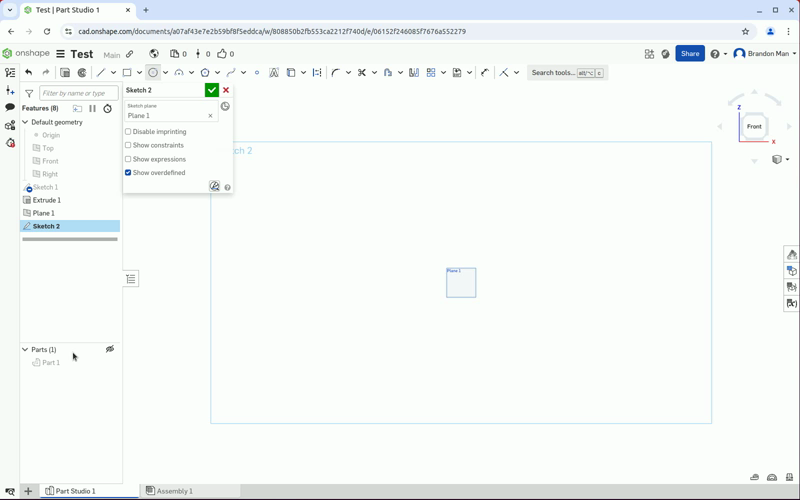
mouse_move(461, 282)
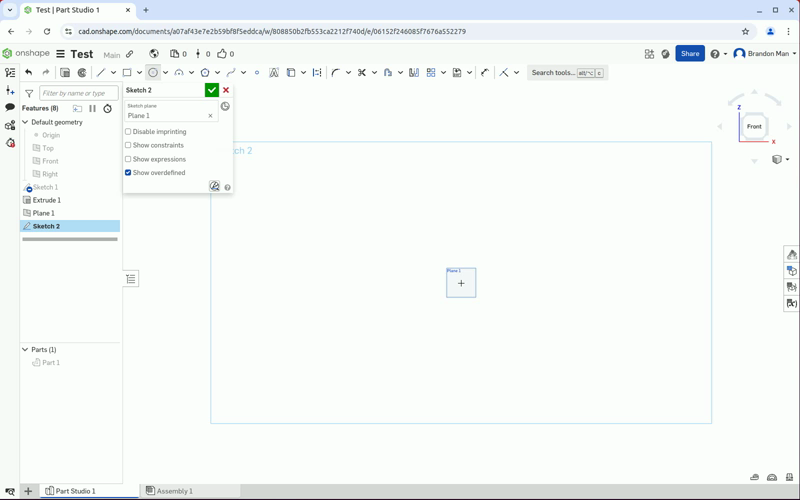
click(461, 282)
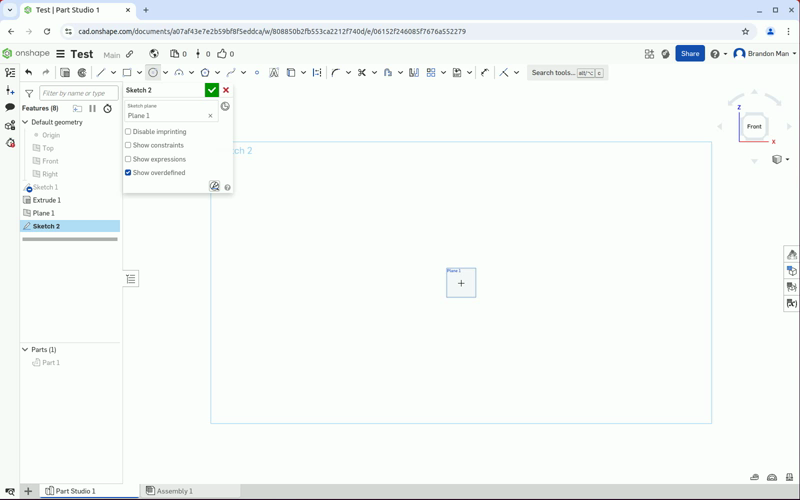
key_up(shift)
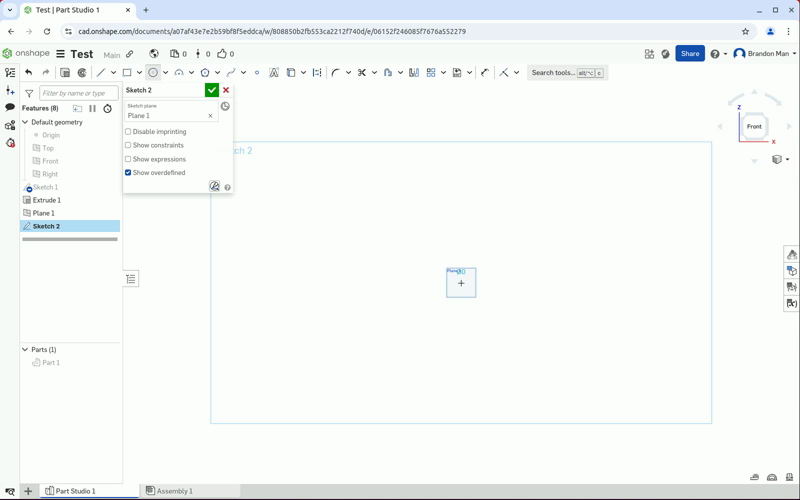
mouse_move(495, 282)
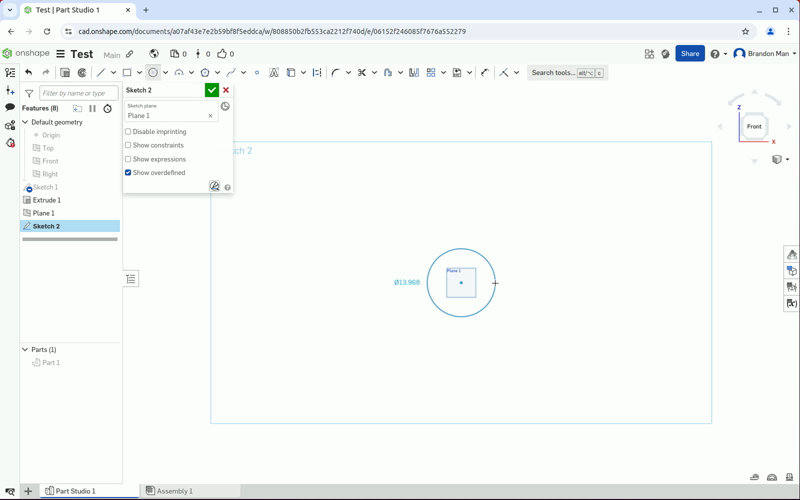
click(495, 282)
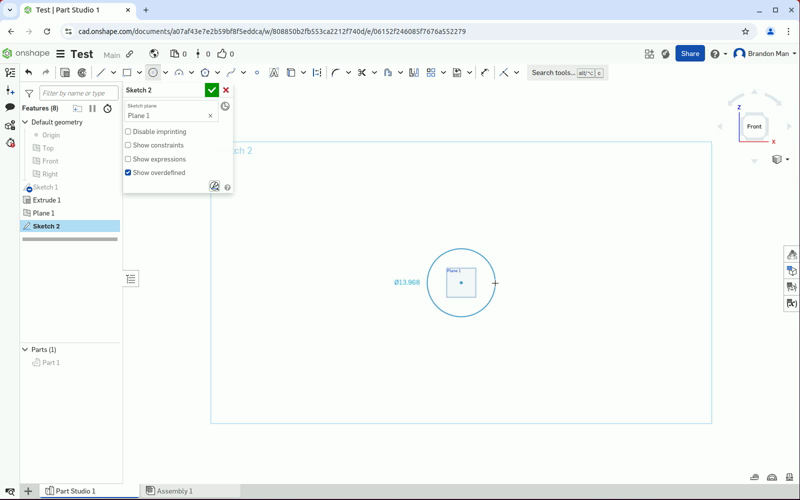
key(esc)
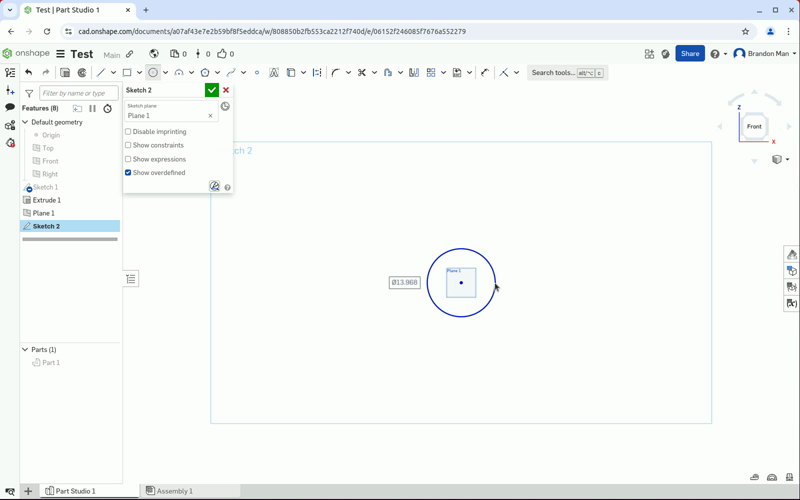
mouse_move(466, 266)
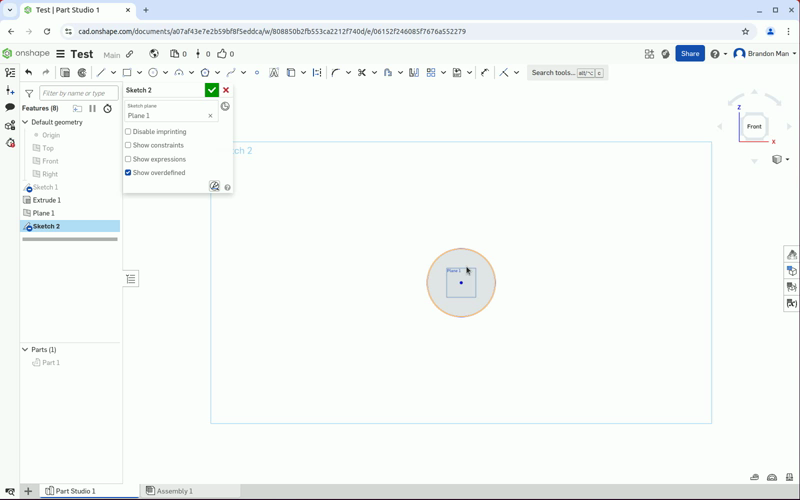
click(466, 266)
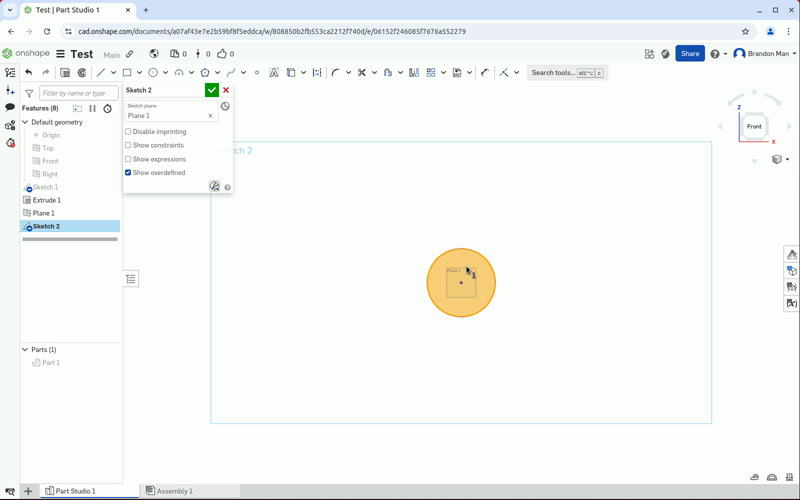
mouse_move(73, 352)
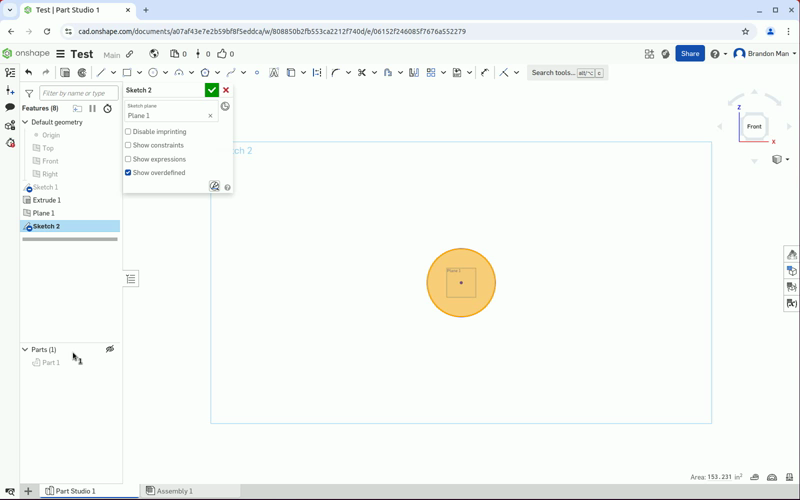
key(shift+y)
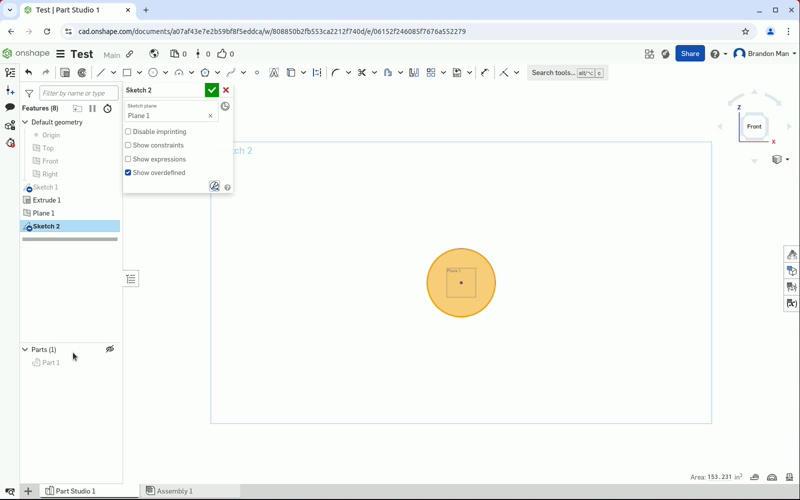
key(shift+e)
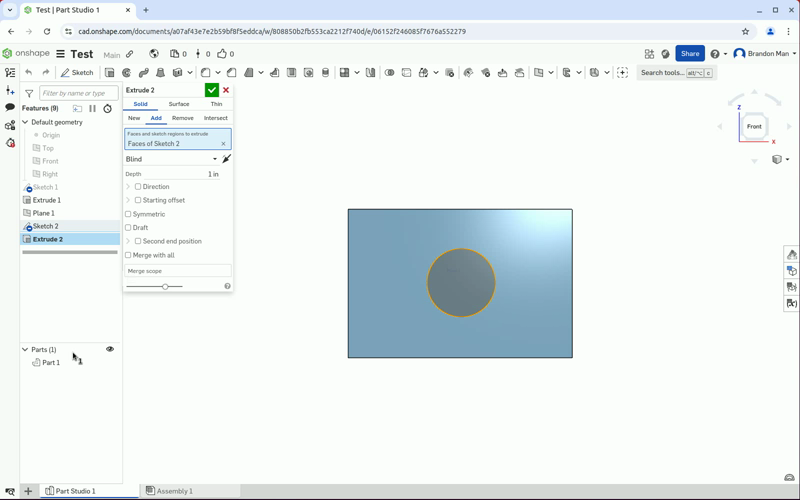
mouse_move(143, 106)
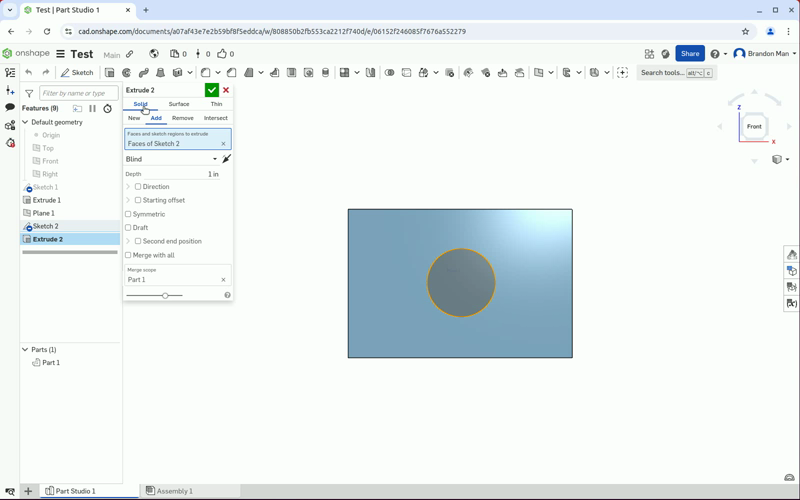
click(143, 106)
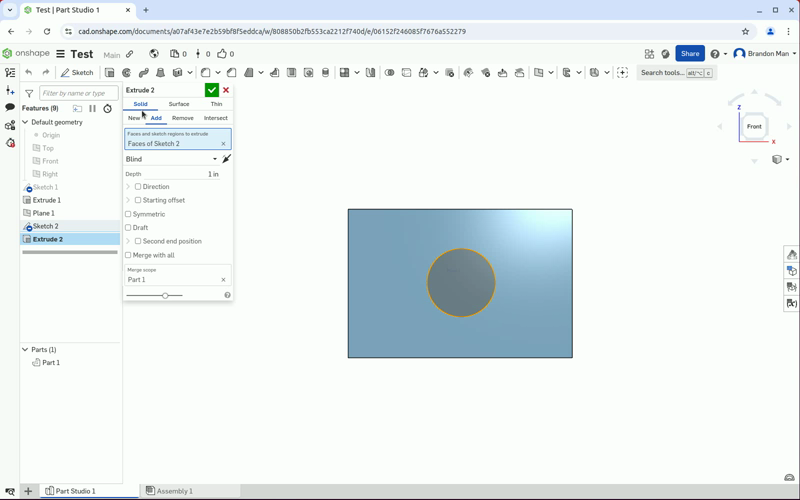
mouse_move(137, 120)
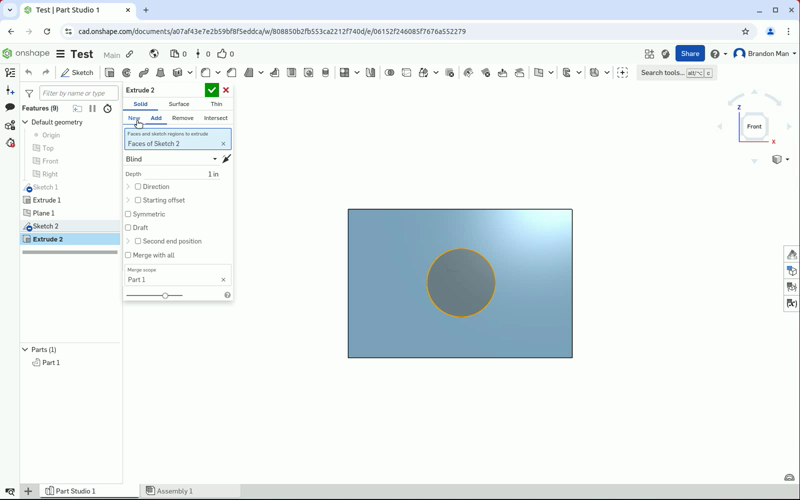
click(137, 120)
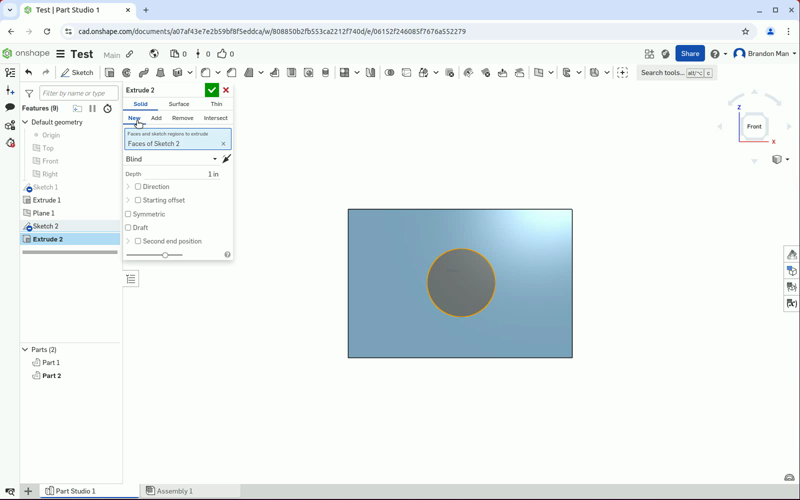
key(tab, 4)
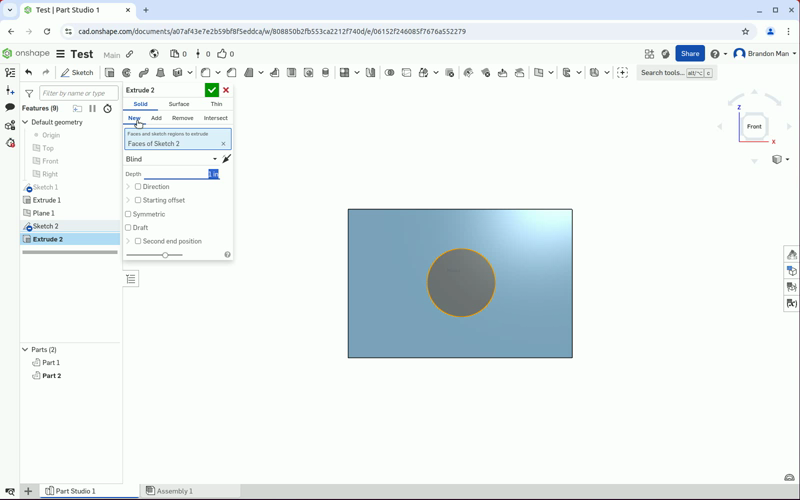
text(8.666)
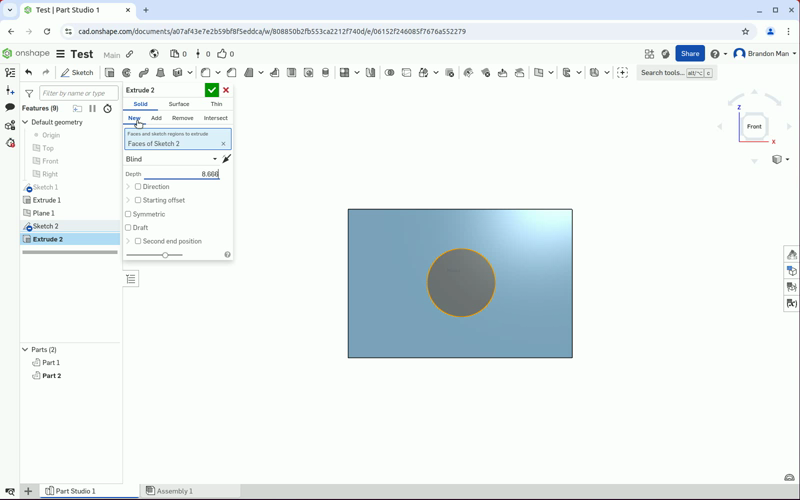
key(enter)
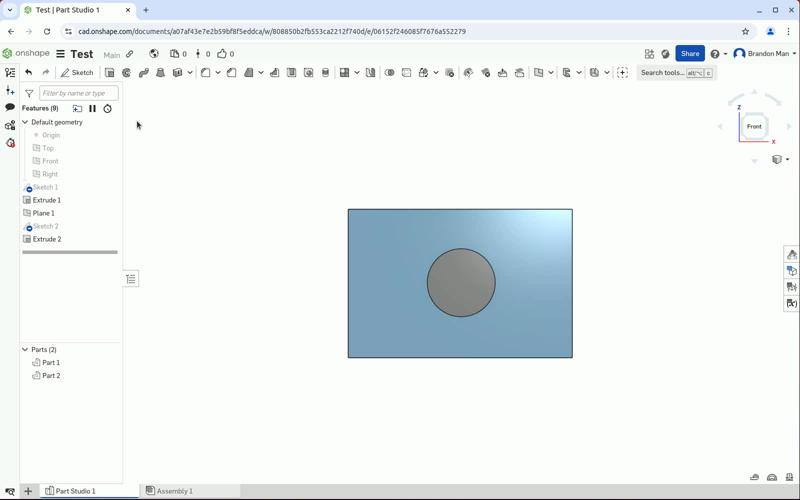
key(shift+h)
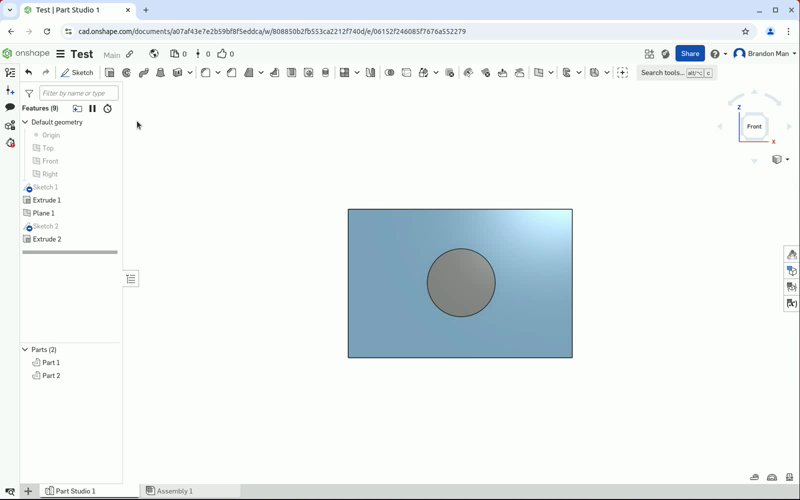
key(shift+h)
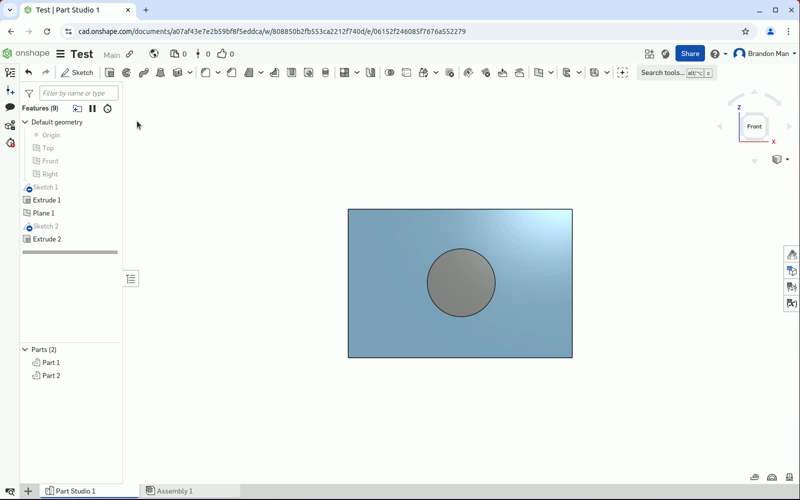
mouse_move(73, 189)
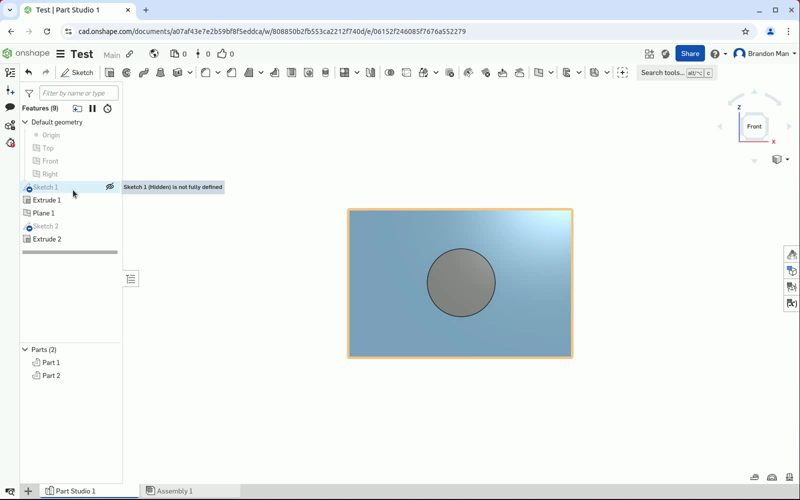
click(73, 189)
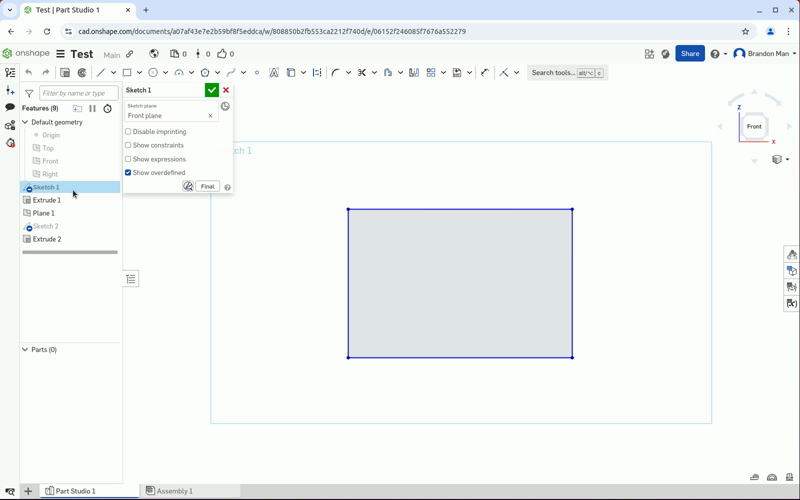
mouse_move(229, 92)
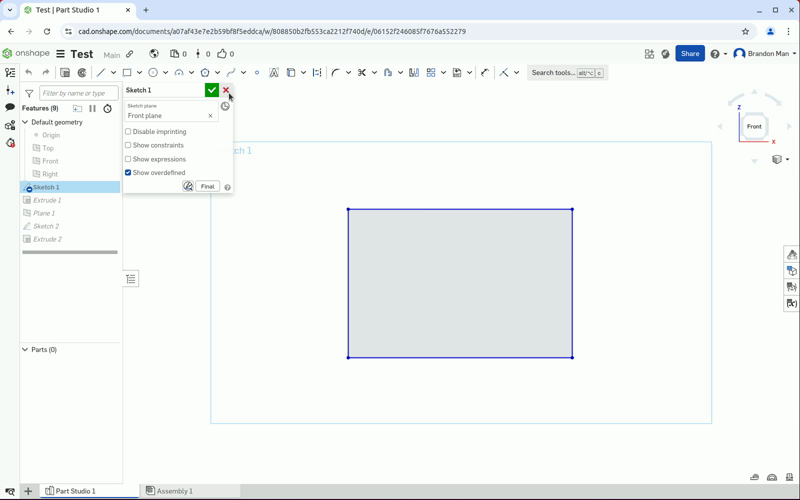
click(229, 92)
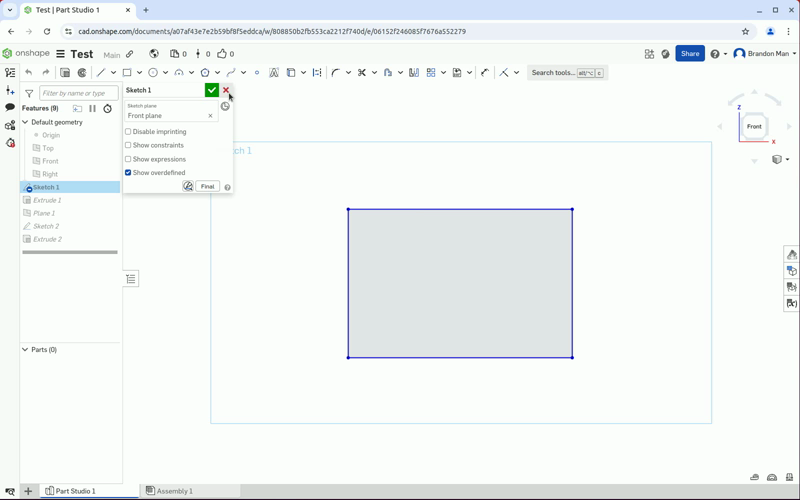
key(shift+s)
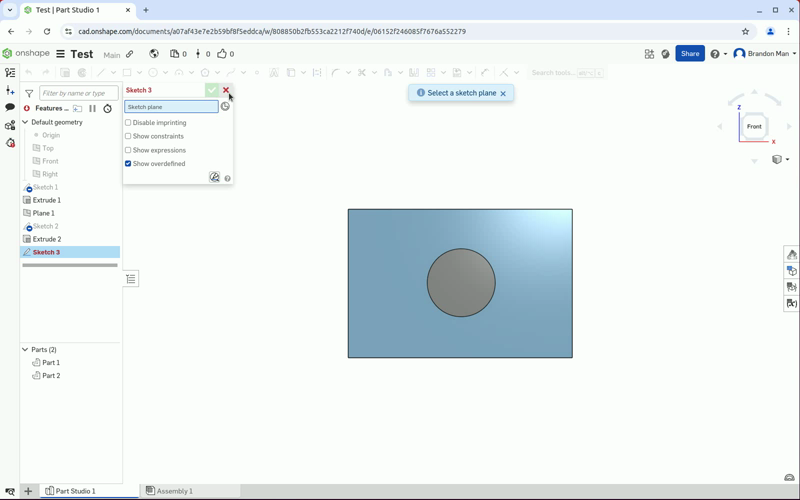
mouse_move(73, 163)
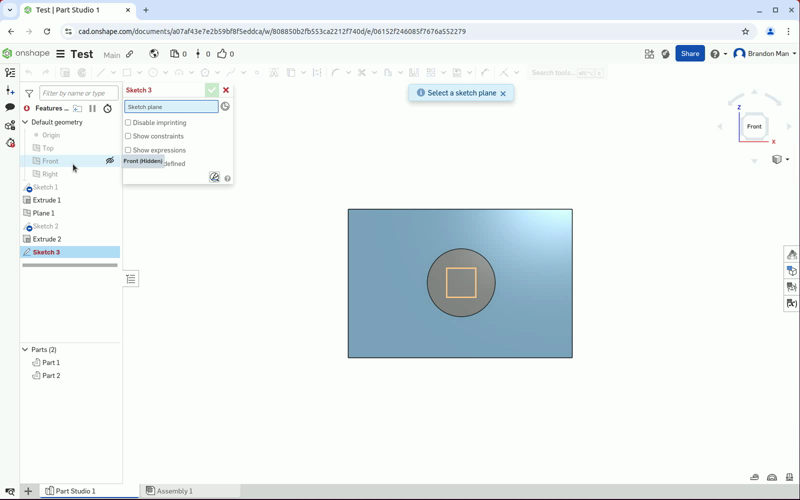
click(73, 163)
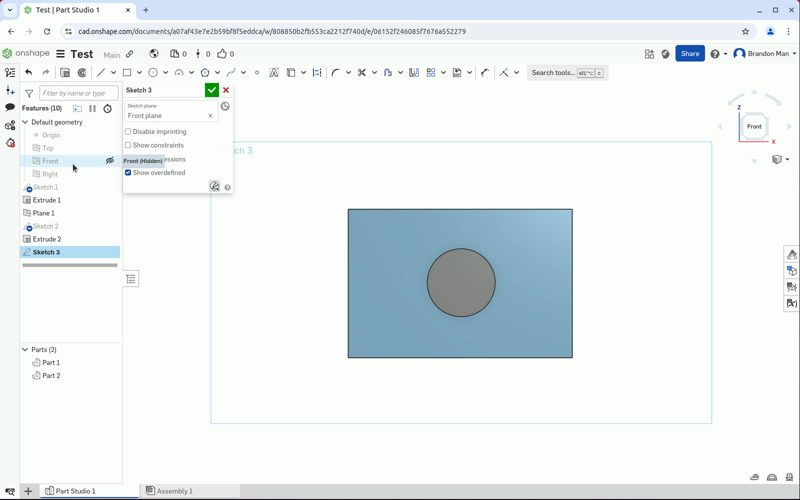
mouse_move(73, 352)
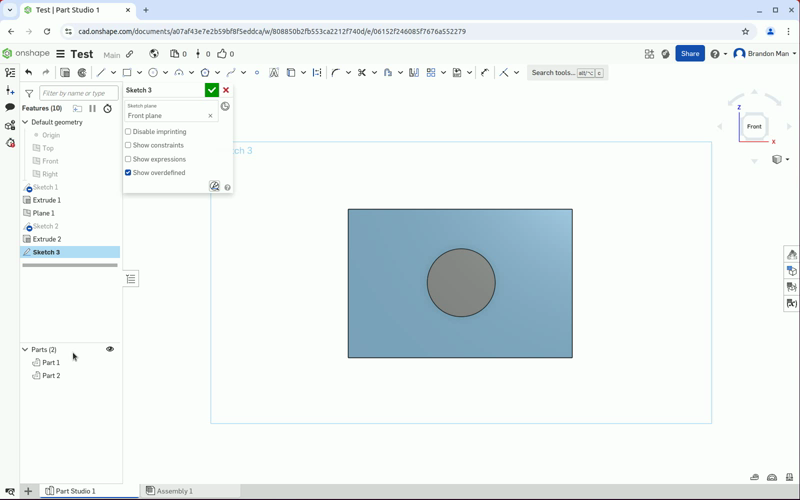
key(y)
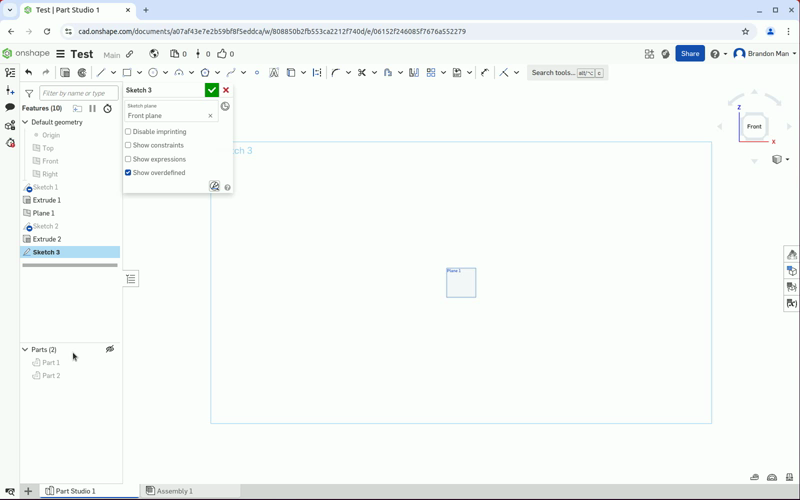
key(c)
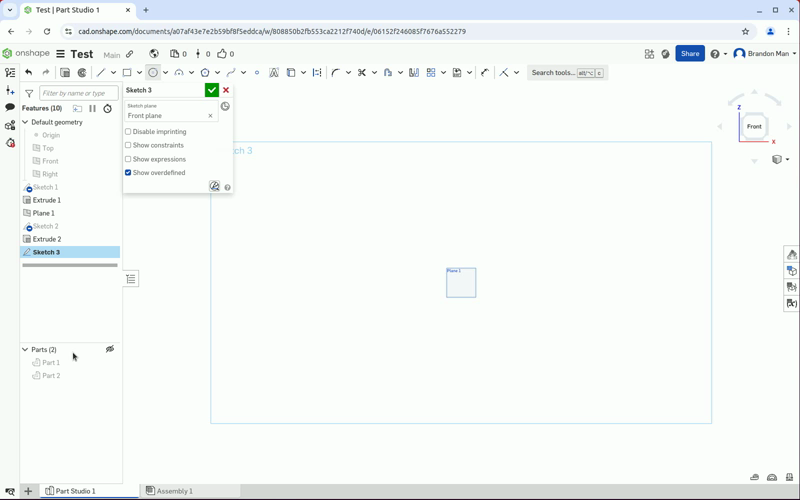
key_down(shift)
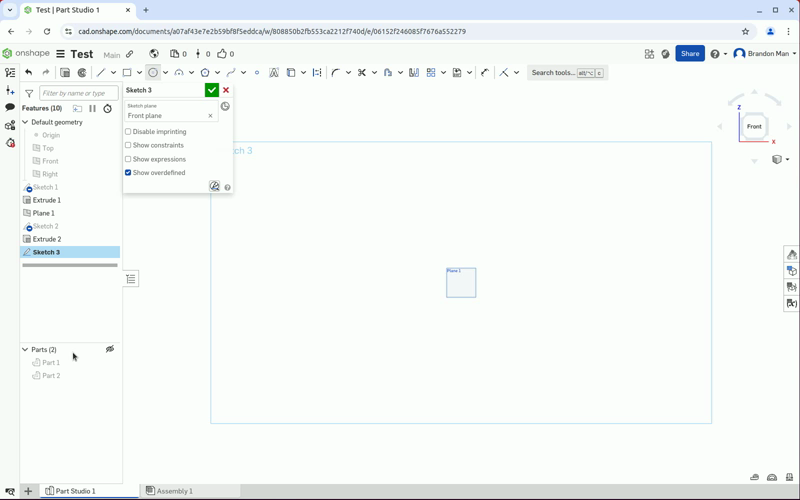
mouse_move(461, 282)
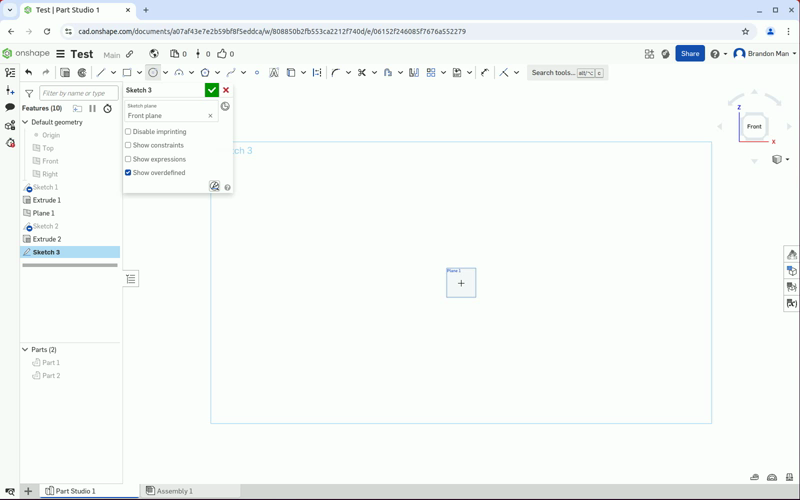
click(461, 282)
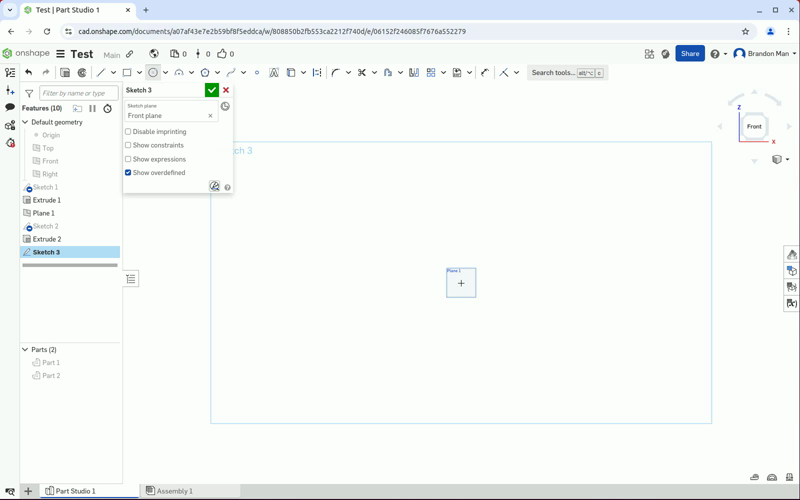
key_up(shift)
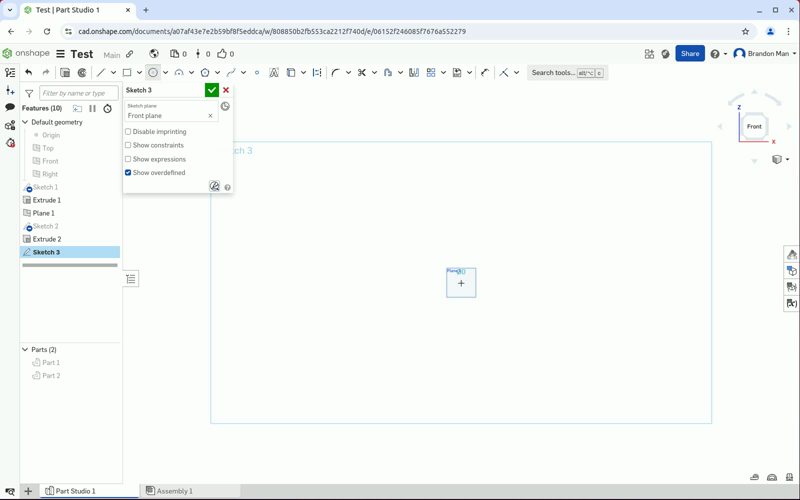
mouse_move(479, 282)
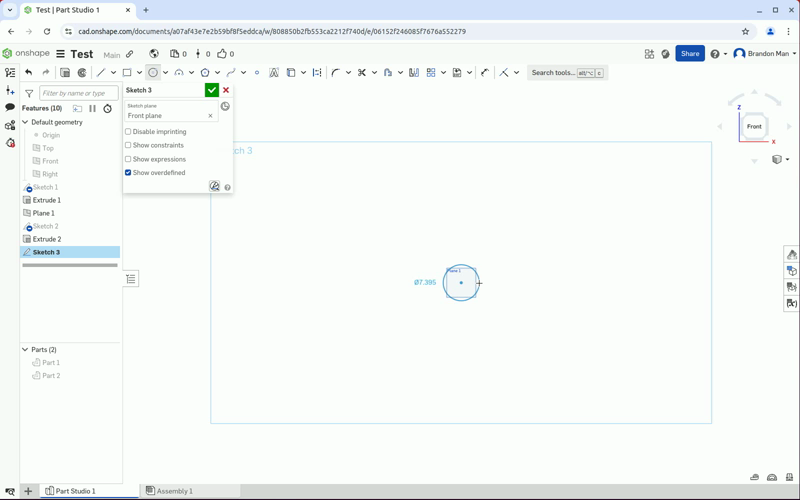
click(479, 282)
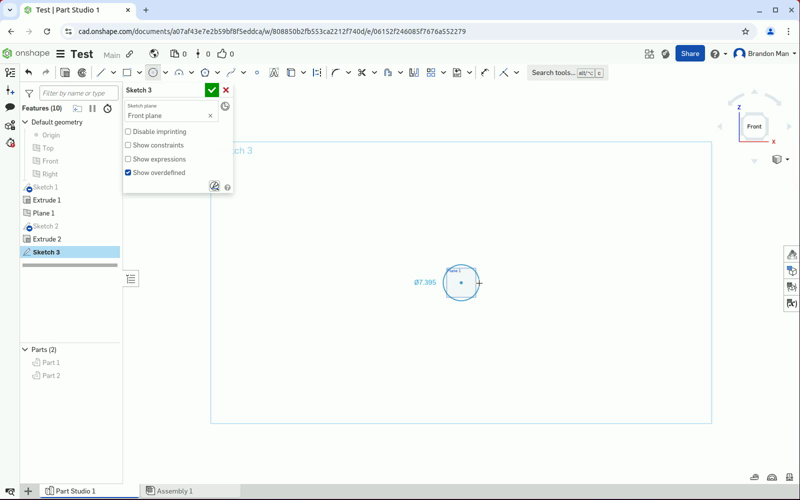
key(esc)
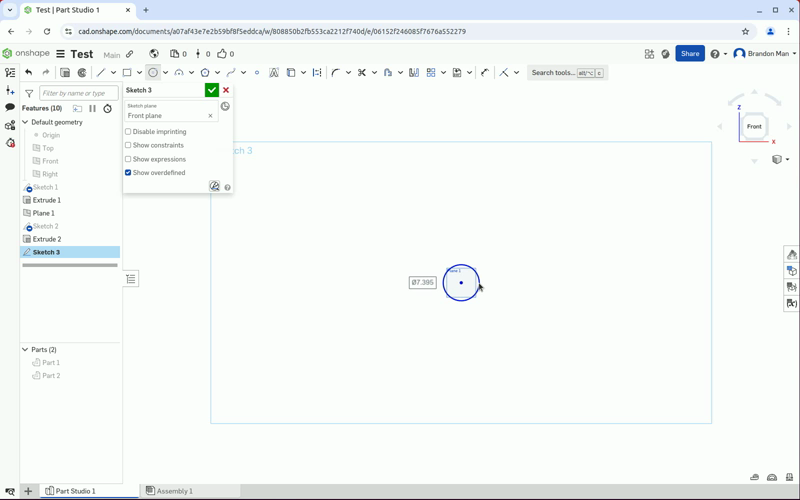
mouse_move(465, 267)
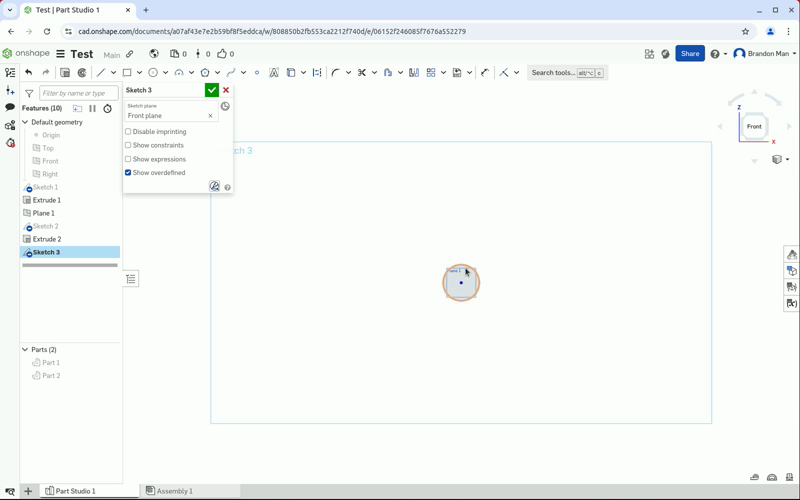
scroll(6)
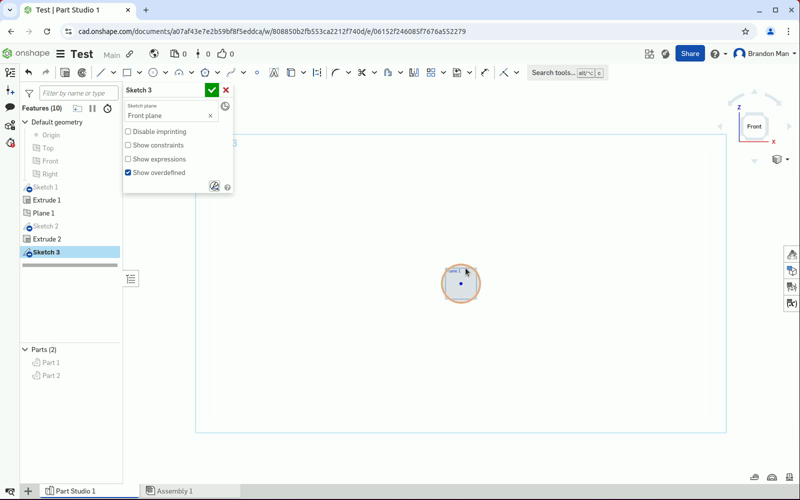
scroll(6)
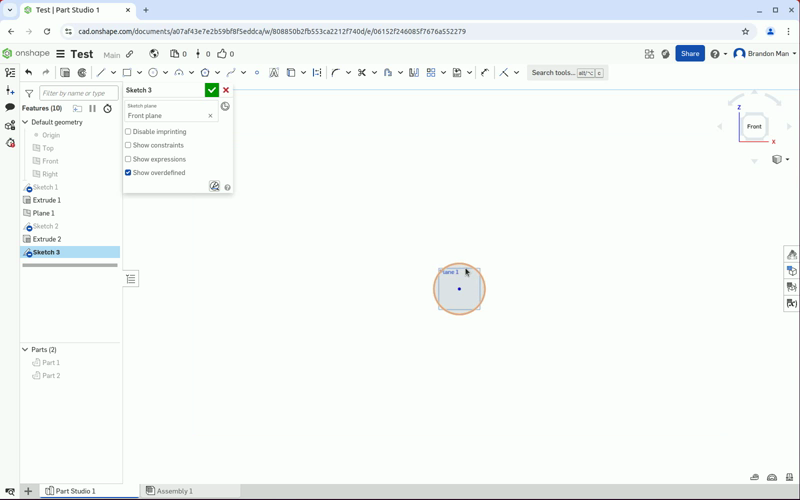
scroll(6)
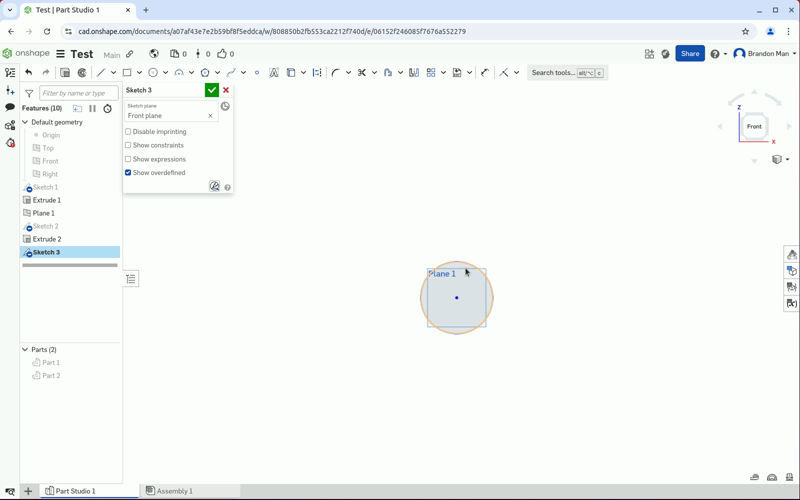
scroll(6)
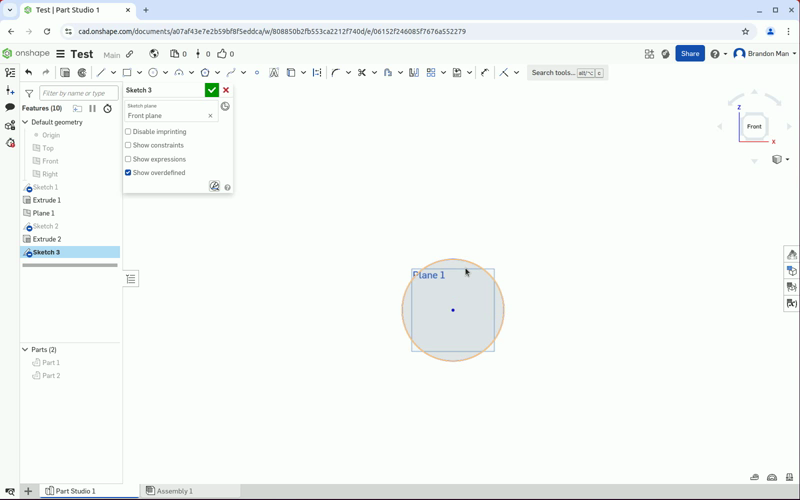
scroll(6)
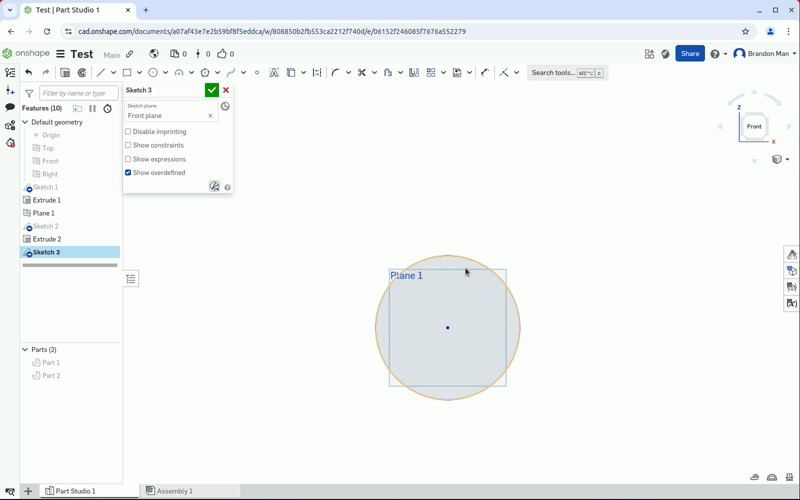
scroll(6)
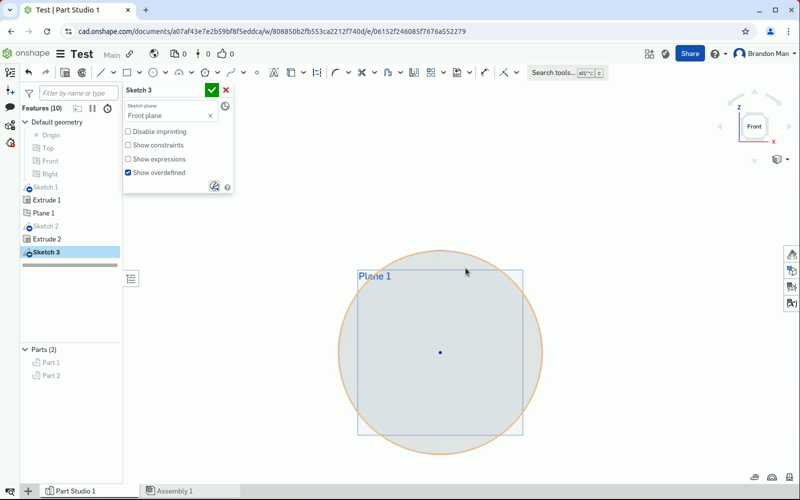
scroll(6)
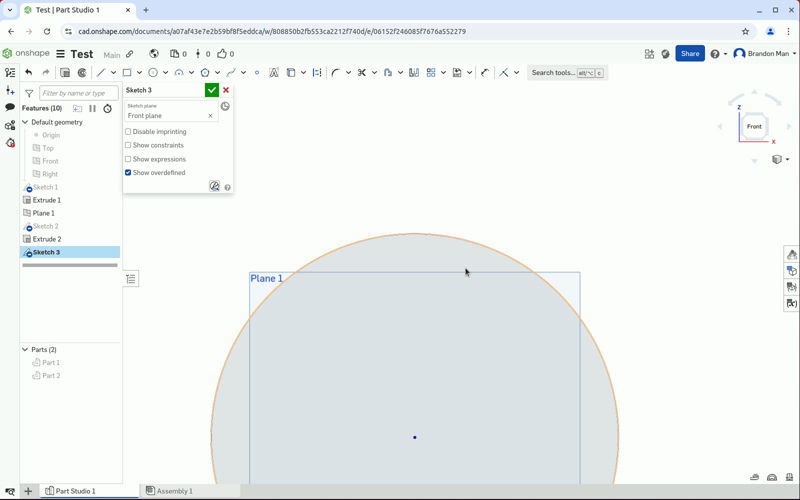
click(465, 267)
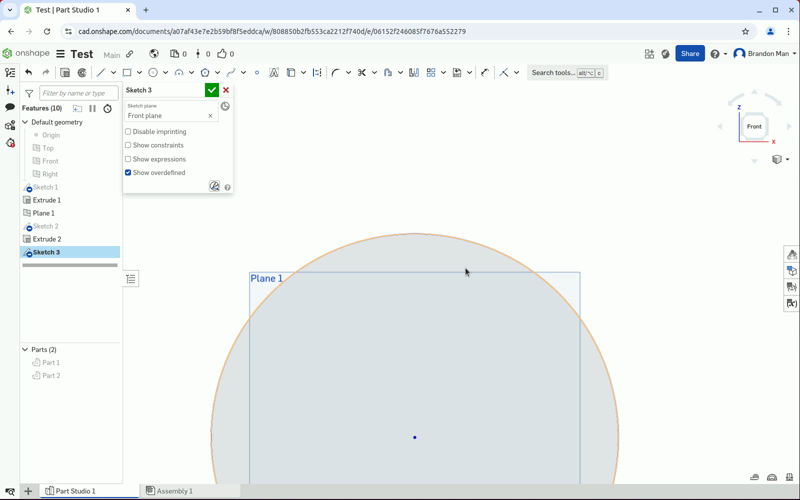
scroll(-6)
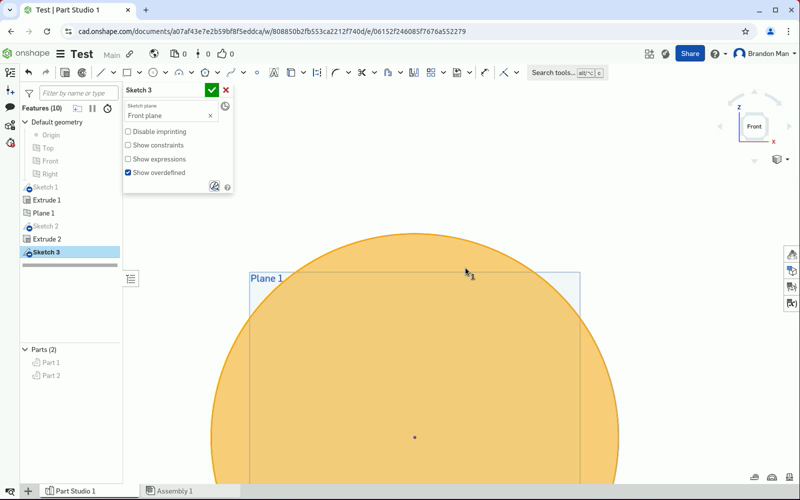
scroll(-6)
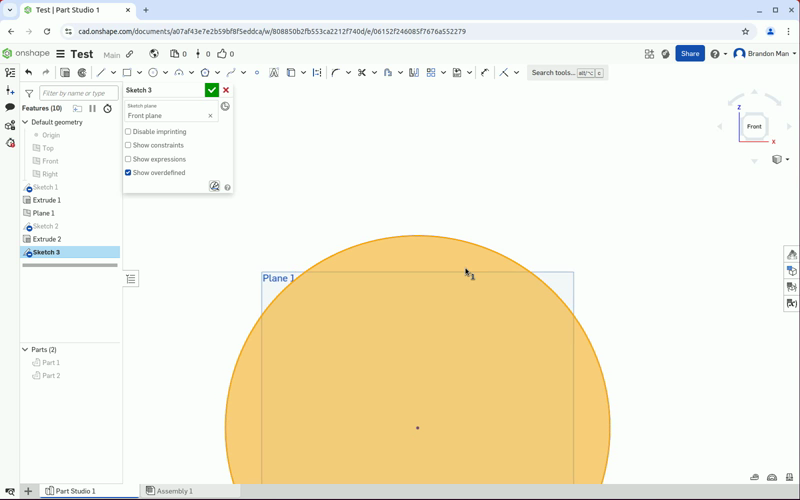
scroll(-6)
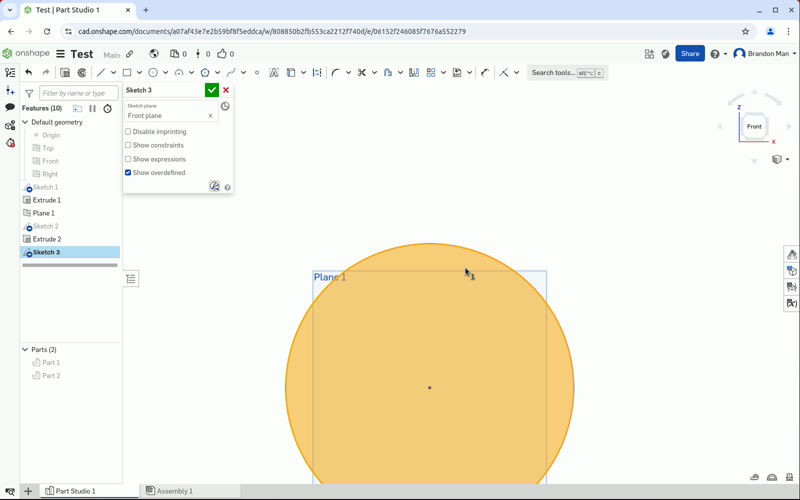
scroll(-6)
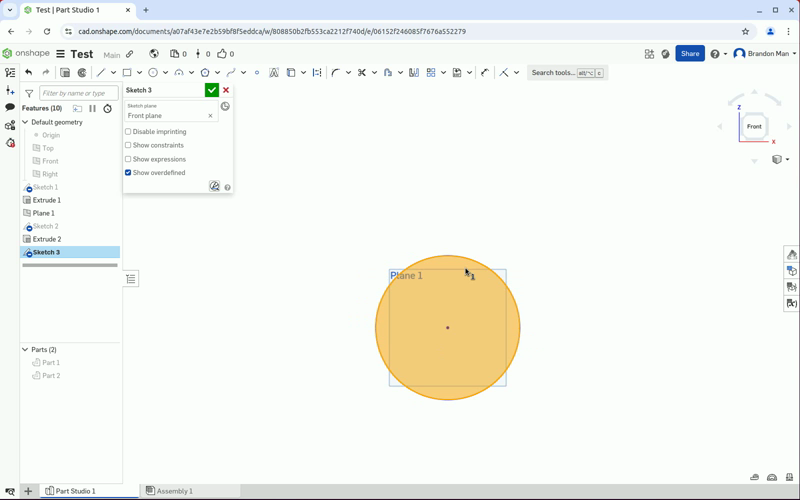
scroll(-6)
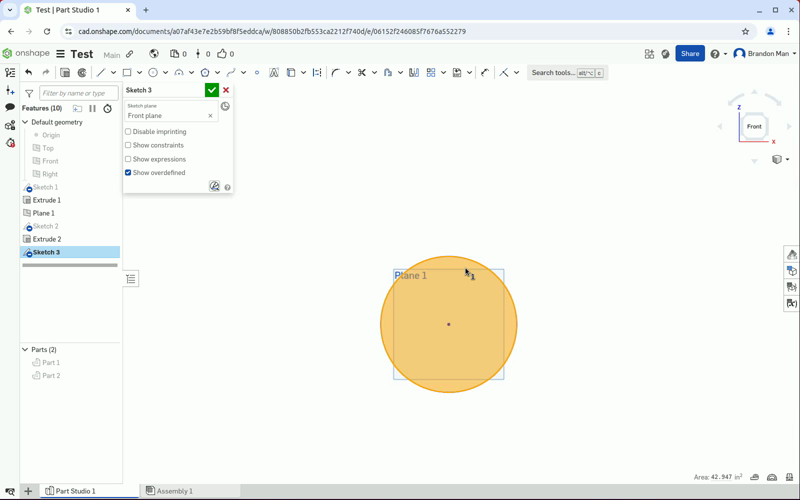
scroll(-6)
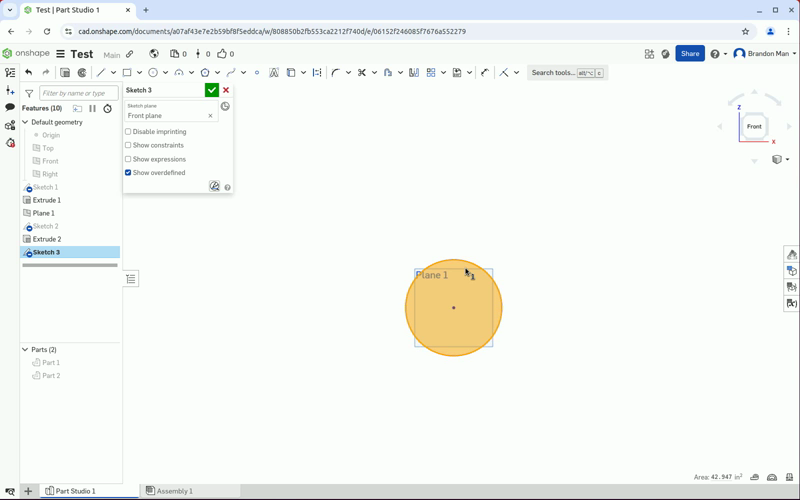
scroll(-6)
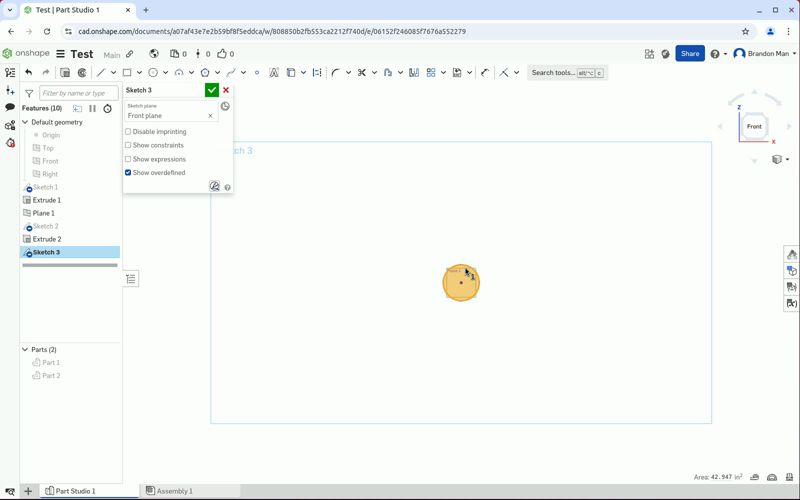
mouse_move(73, 352)
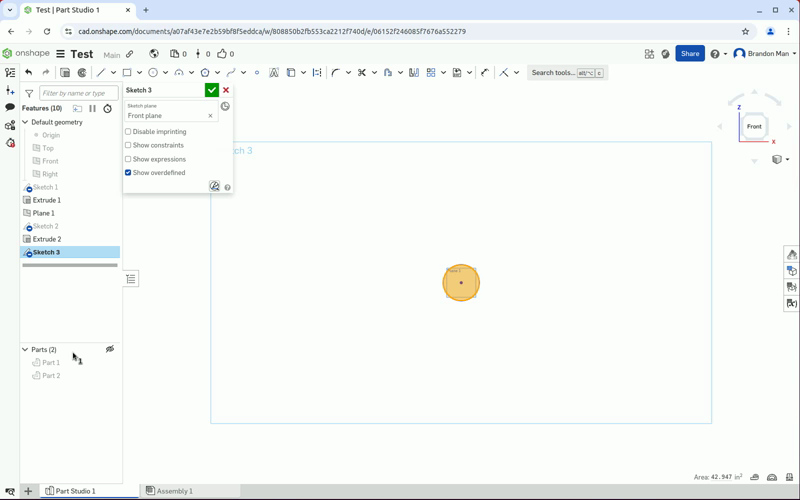
key(shift+y)
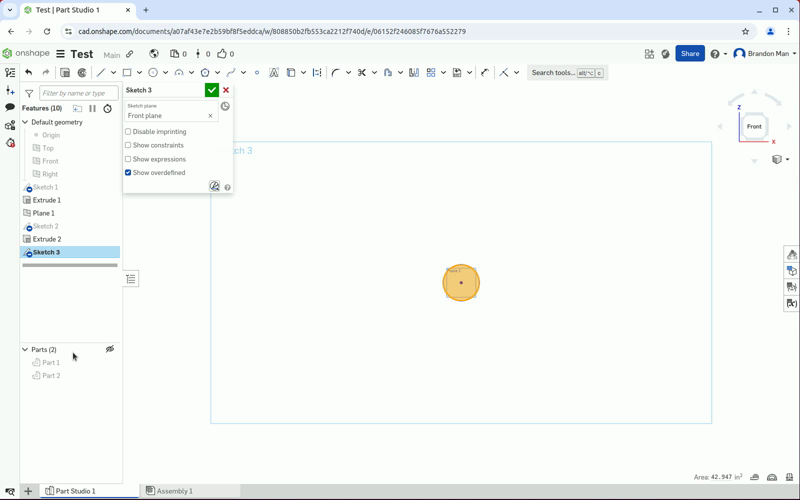
key(shift+e)
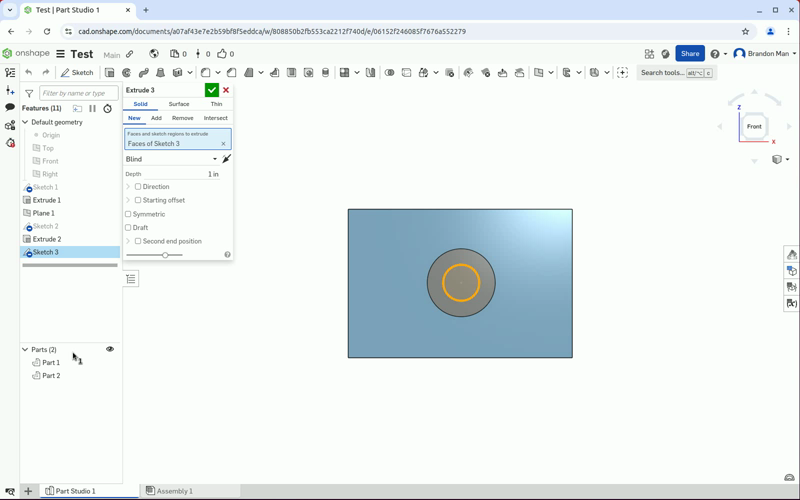
mouse_move(143, 106)
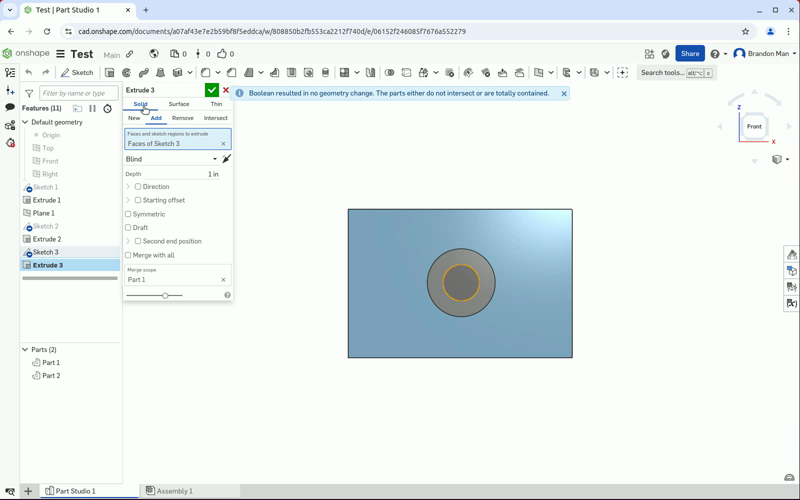
click(143, 106)
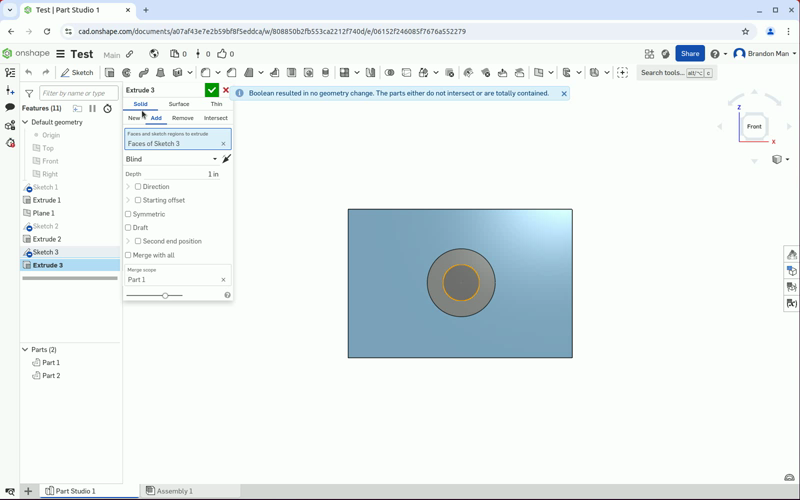
mouse_move(137, 120)
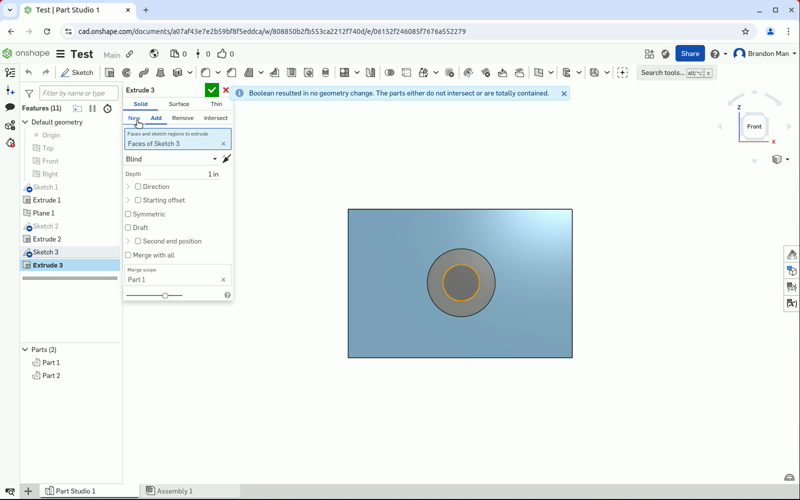
click(137, 120)
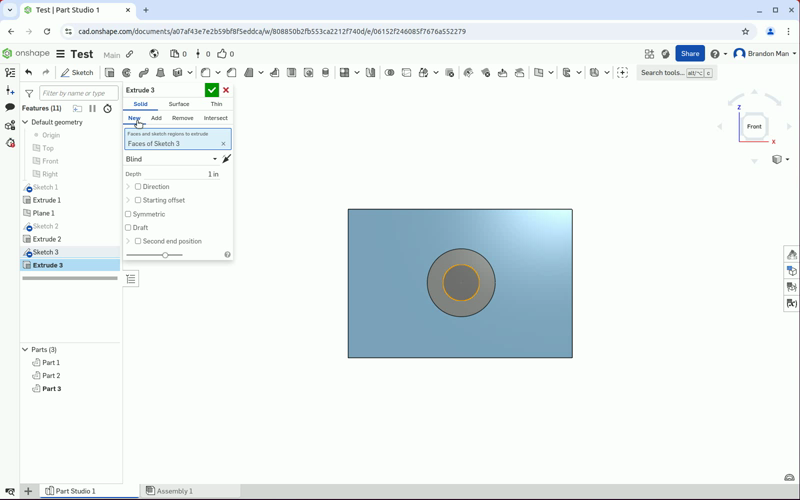
key(tab, 4)
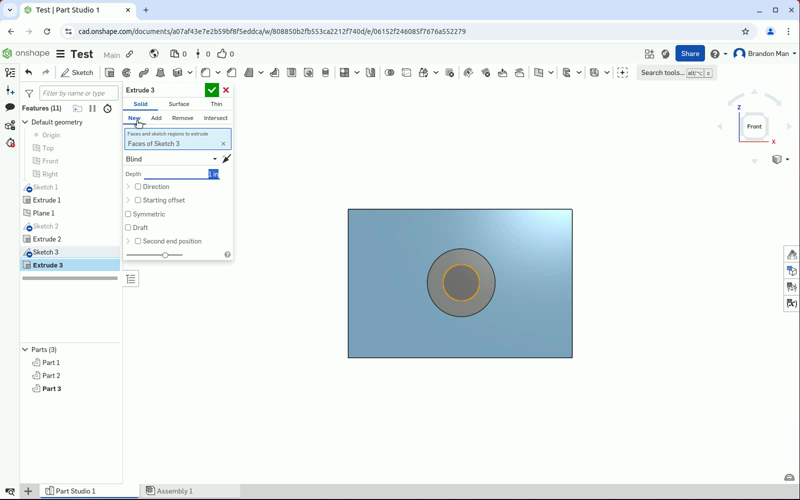
text(12.998)
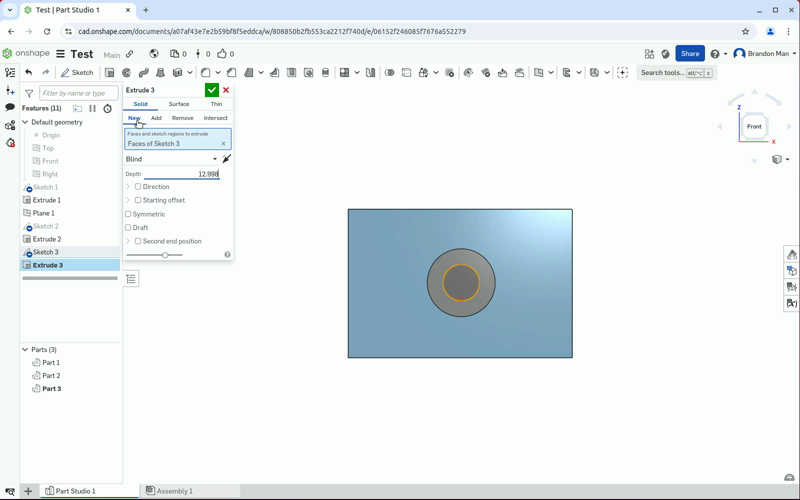
key(enter)
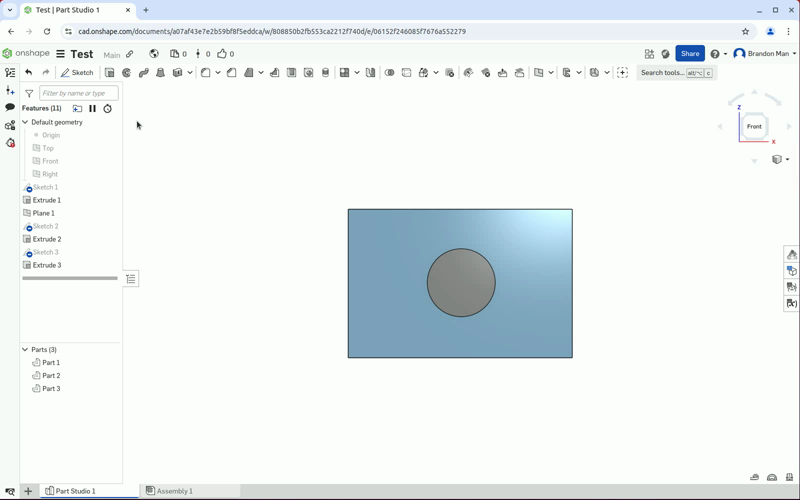
key(shift+h)
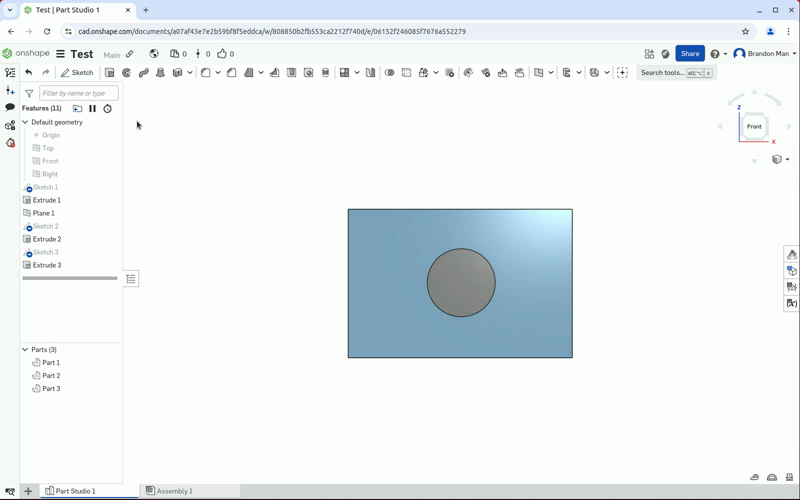
key(shift+h)
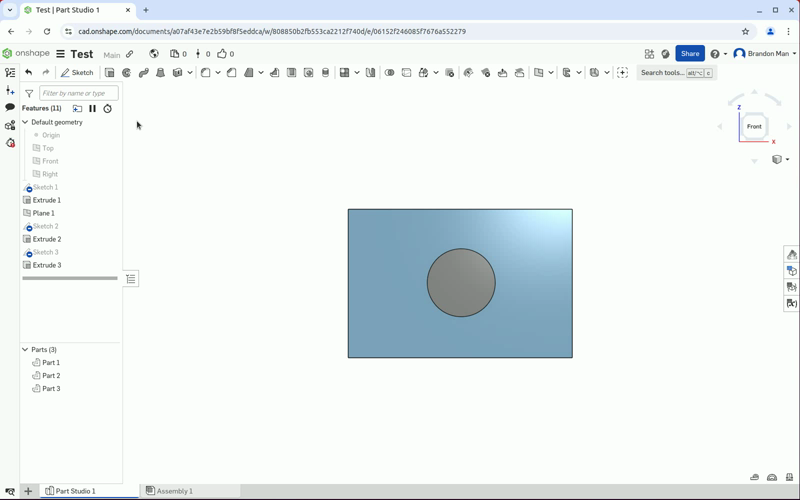
mouse_move(73, 189)
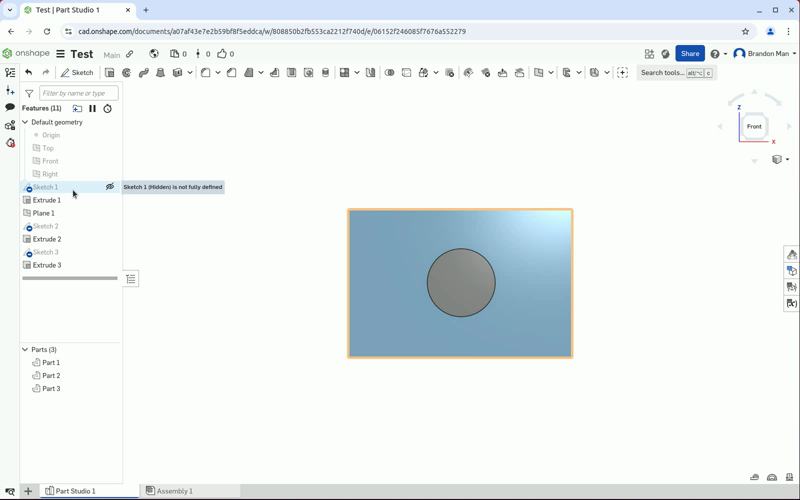
click(73, 189)
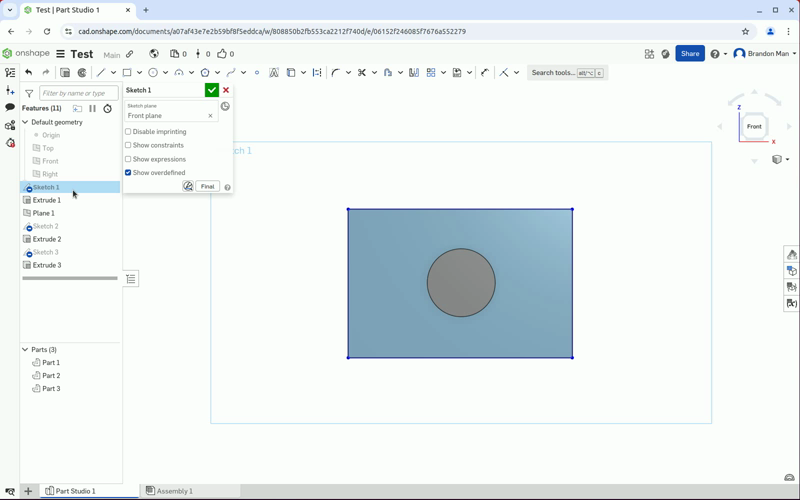
mouse_move(229, 92)
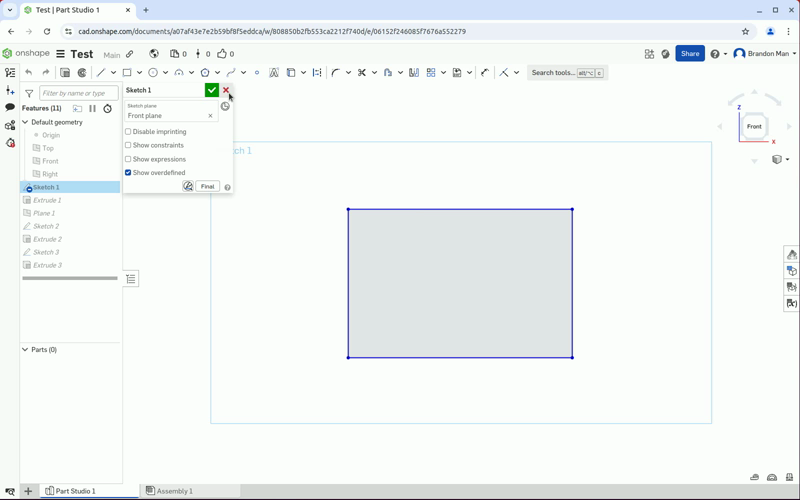
click(229, 92)
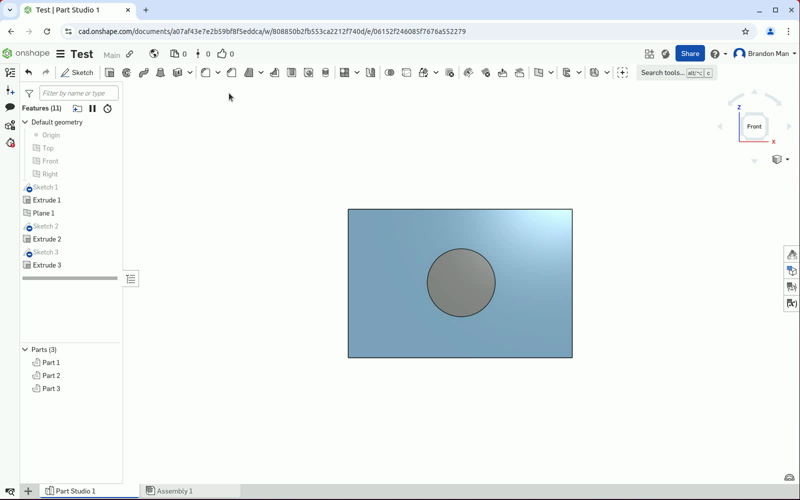
mouse_move(541, 75)
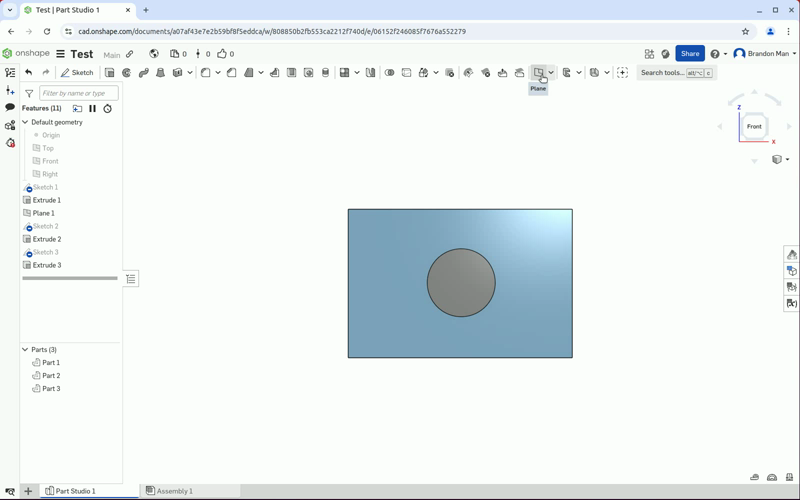
click(541, 75)
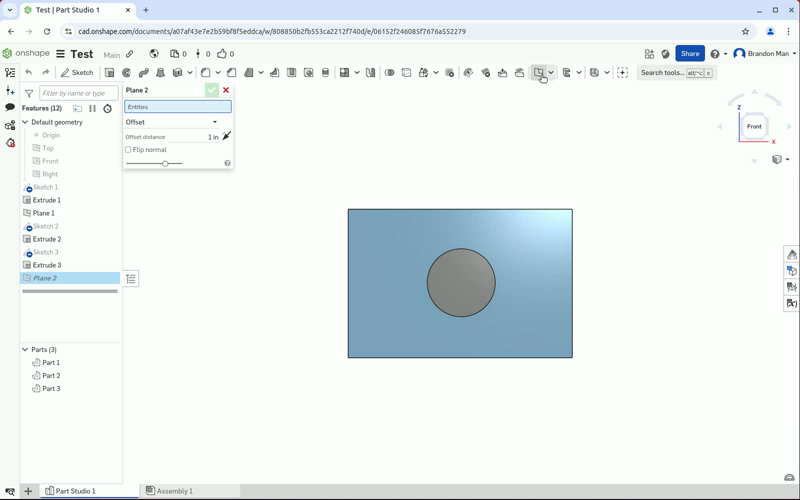
mouse_move(73, 163)
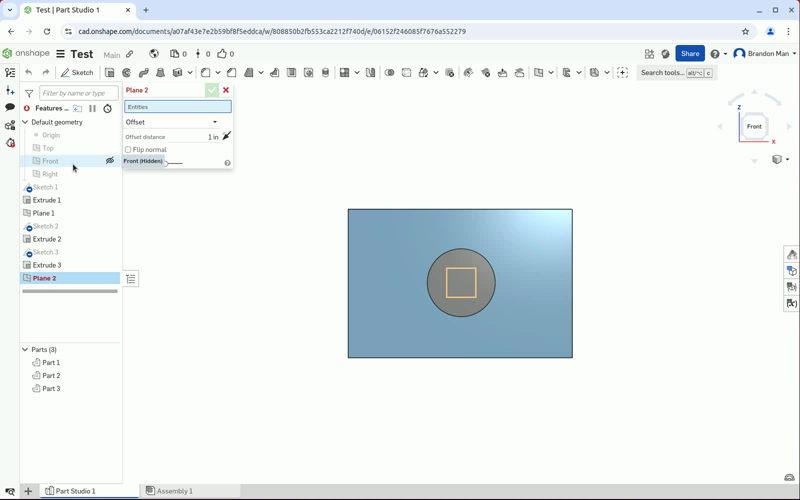
click(73, 163)
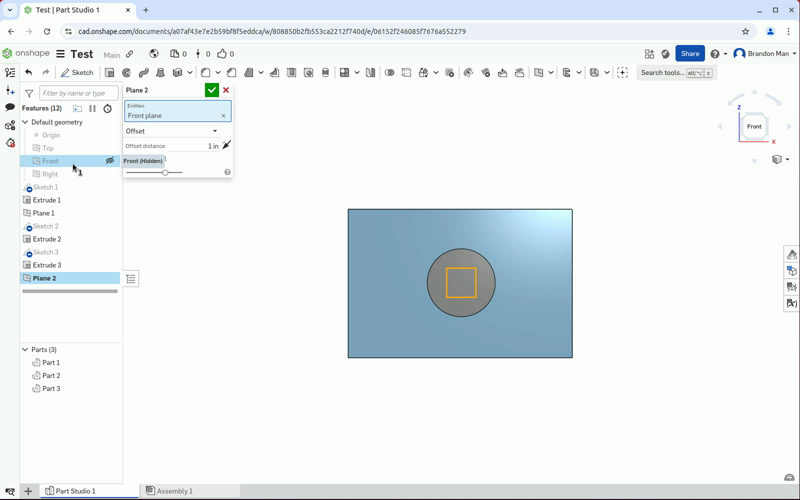
key(tab, 2)
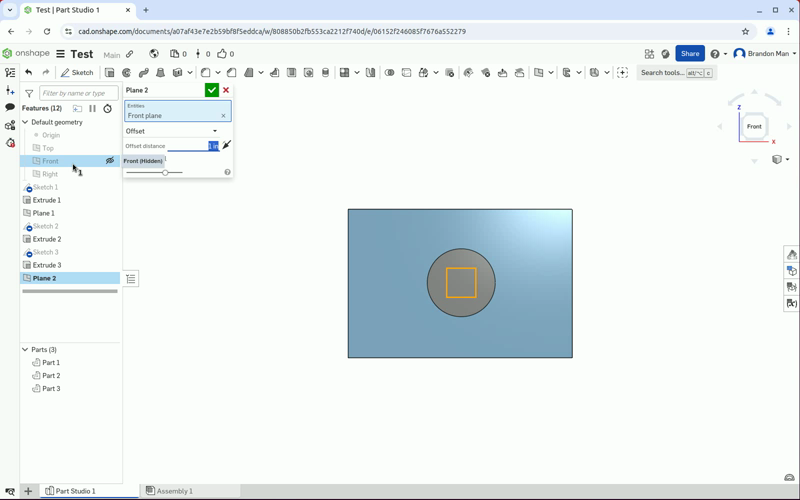
text(17.316)
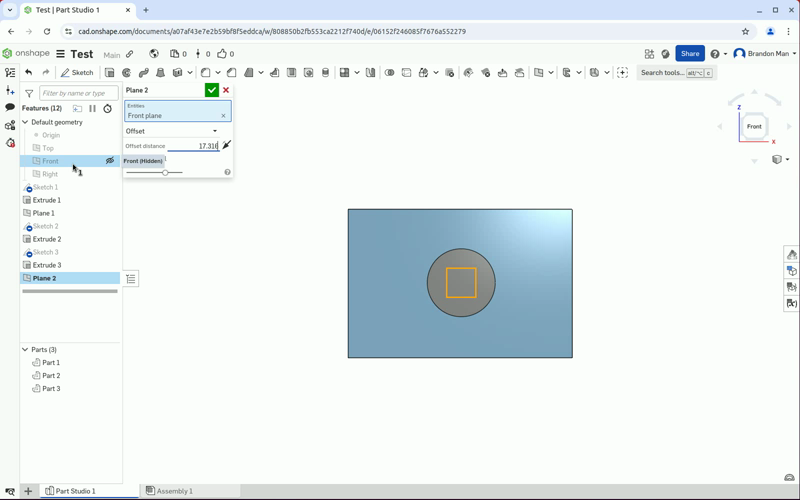
key(enter, 2)
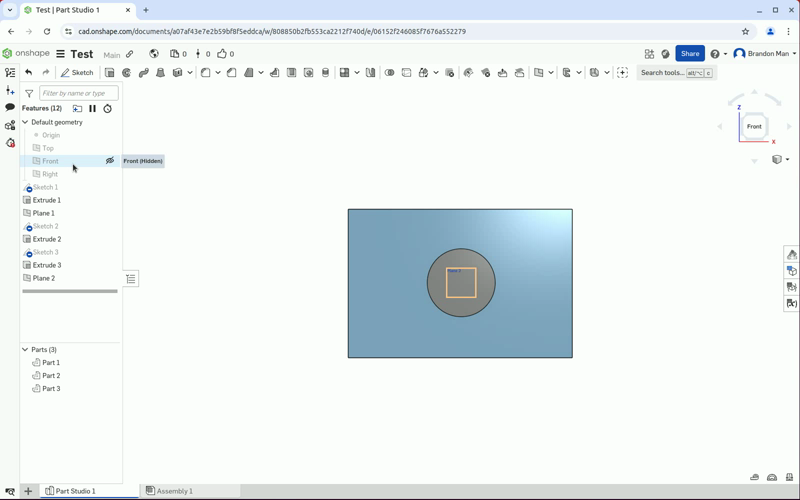
key(shift+s)
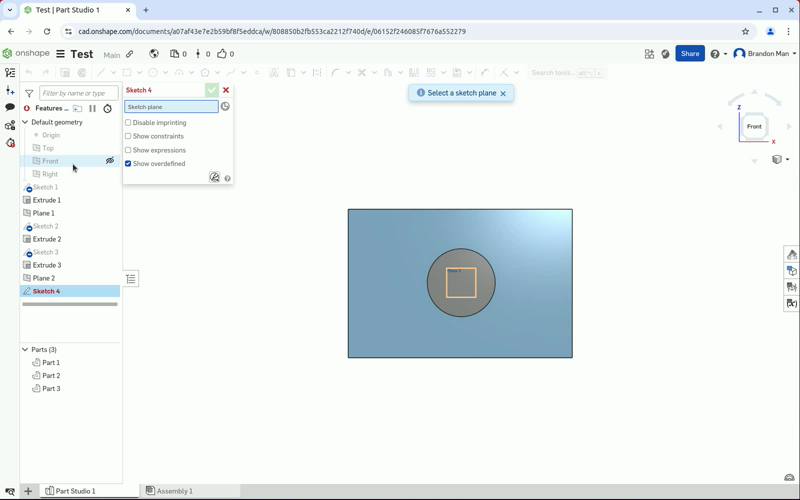
mouse_move(73, 280)
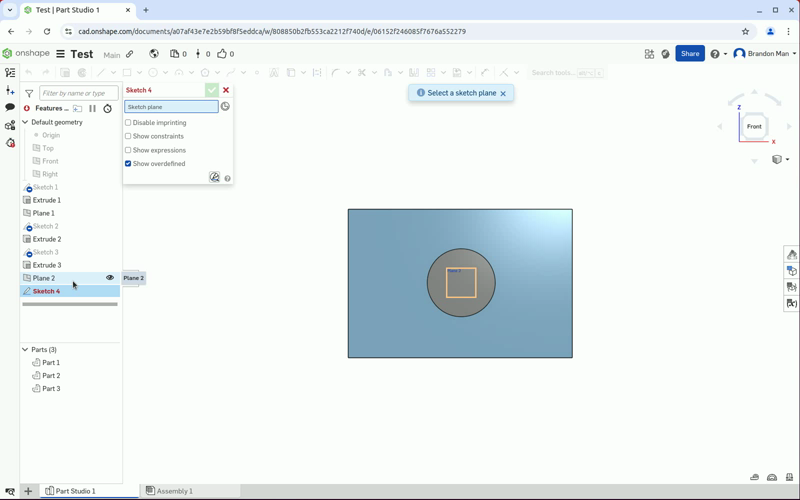
click(73, 280)
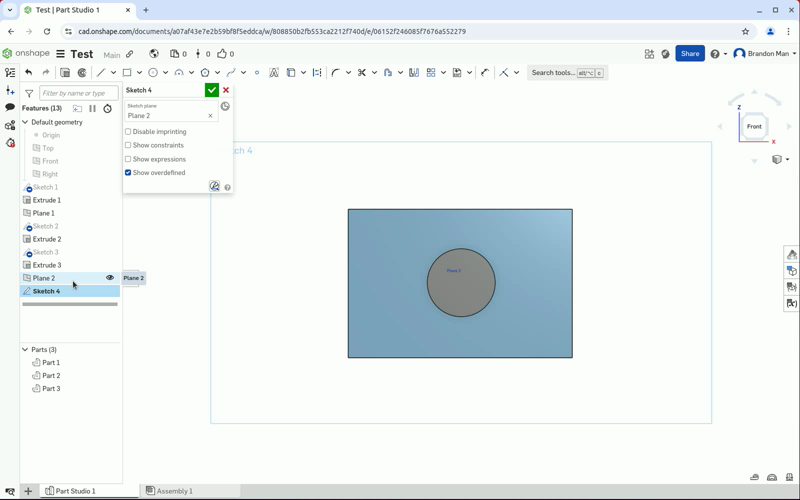
mouse_move(73, 352)
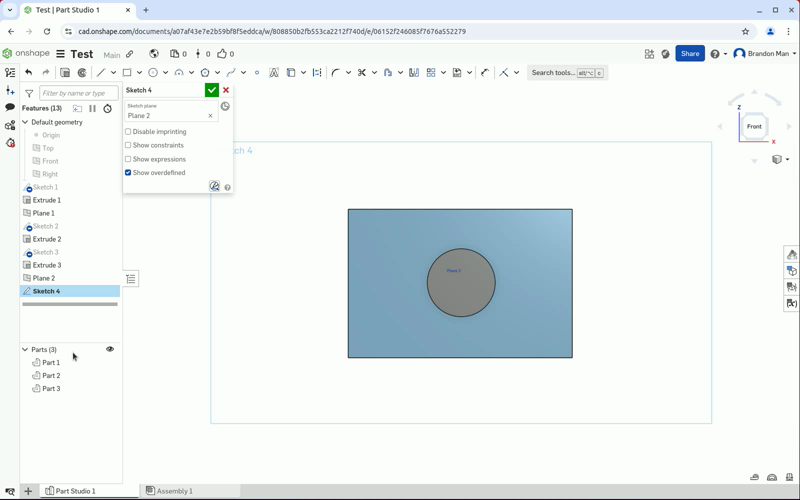
key(y)
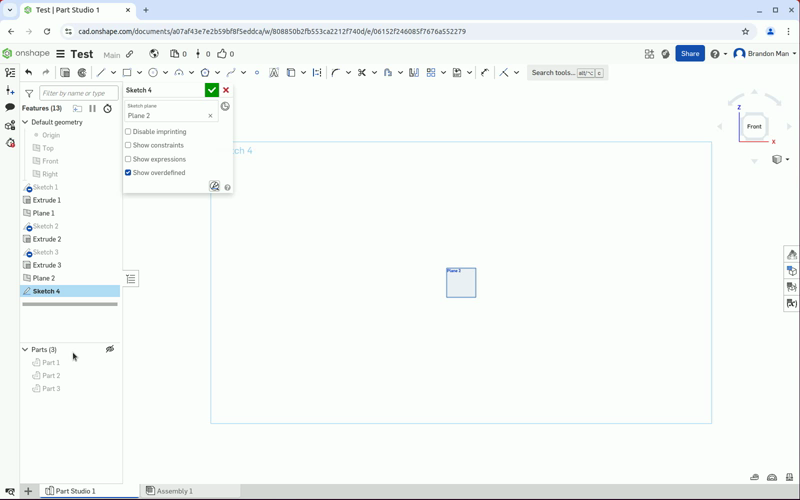
key(c)
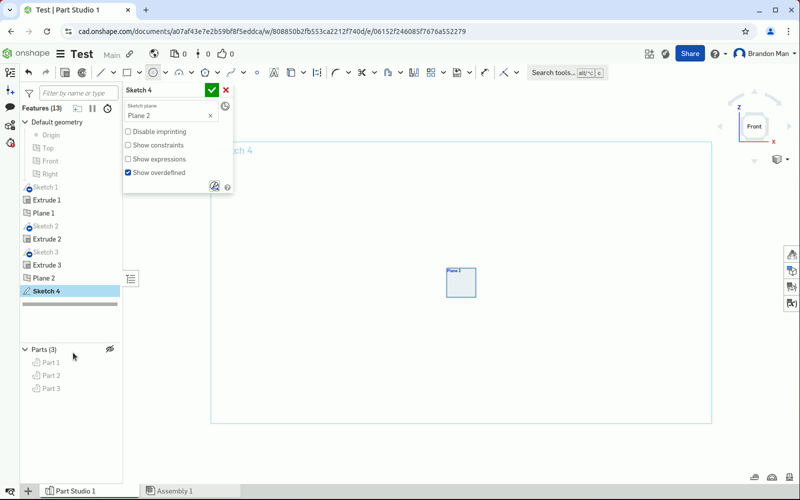
key_down(shift)
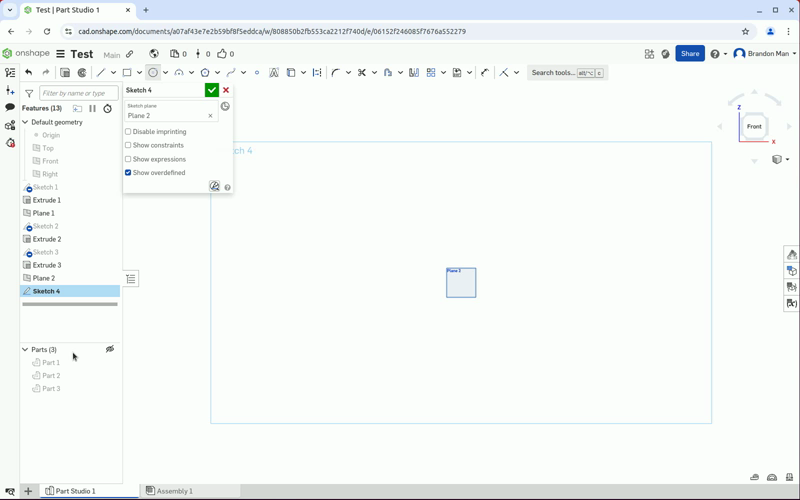
mouse_move(461, 282)
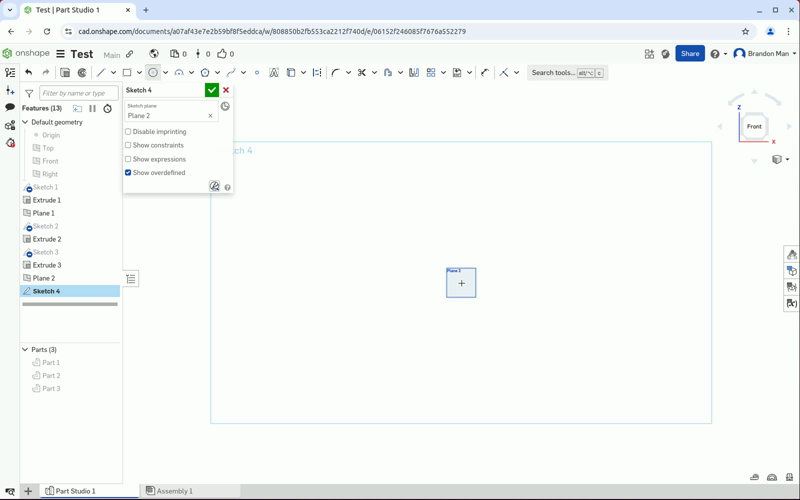
click(461, 282)
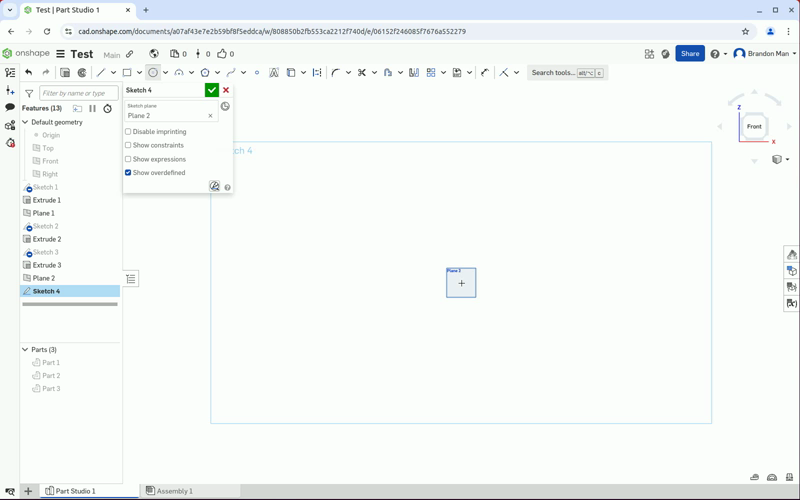
key_up(shift)
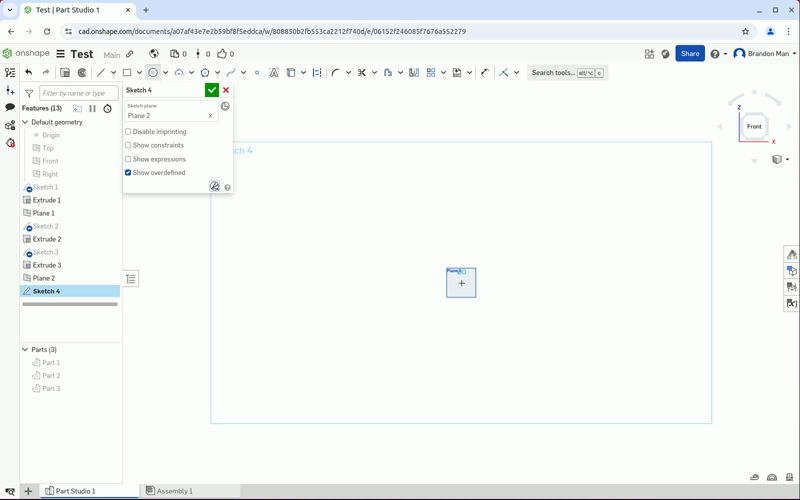
mouse_move(482, 282)
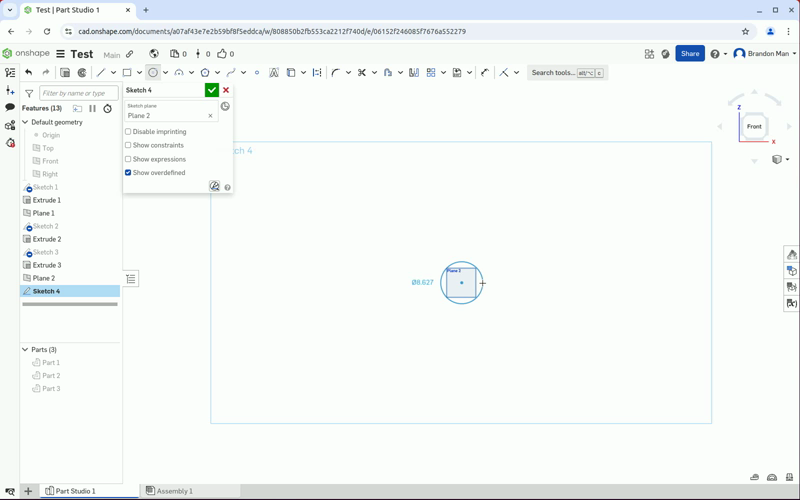
click(482, 282)
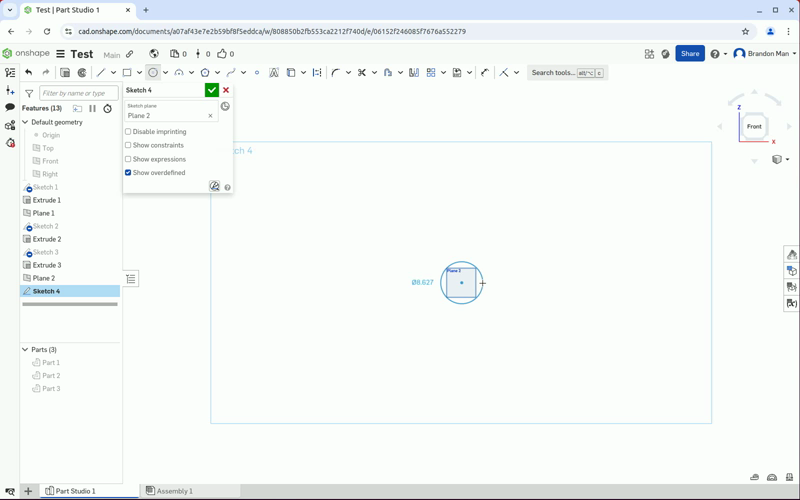
key(esc)
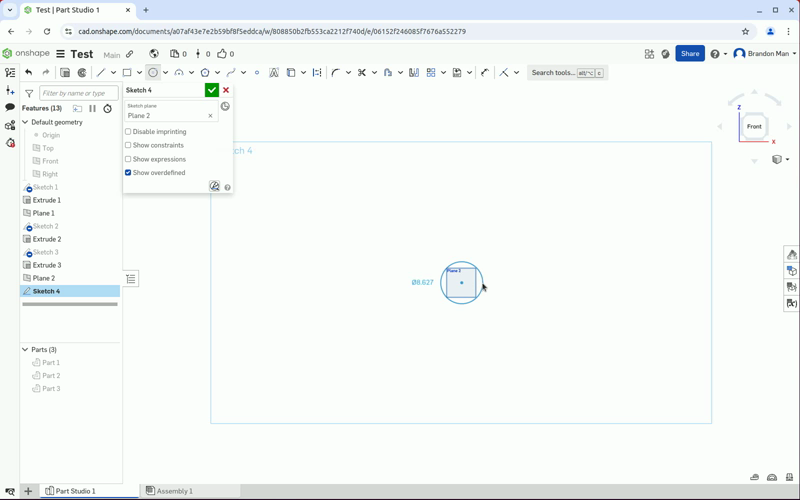
mouse_move(455, 270)
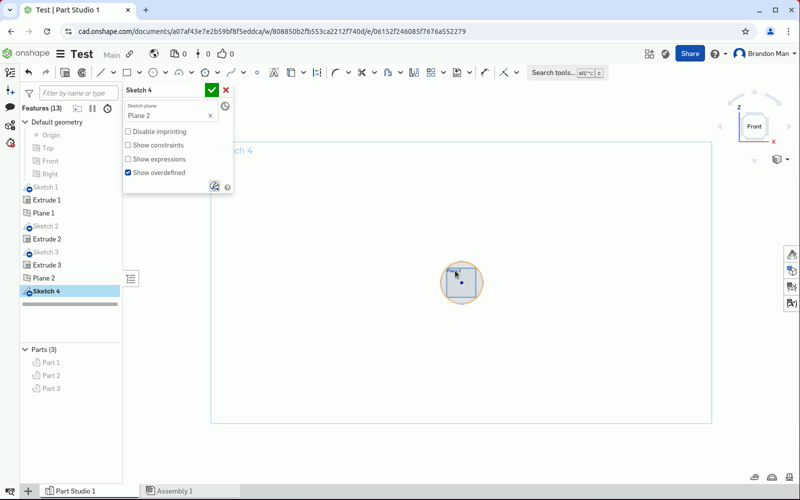
scroll(6)
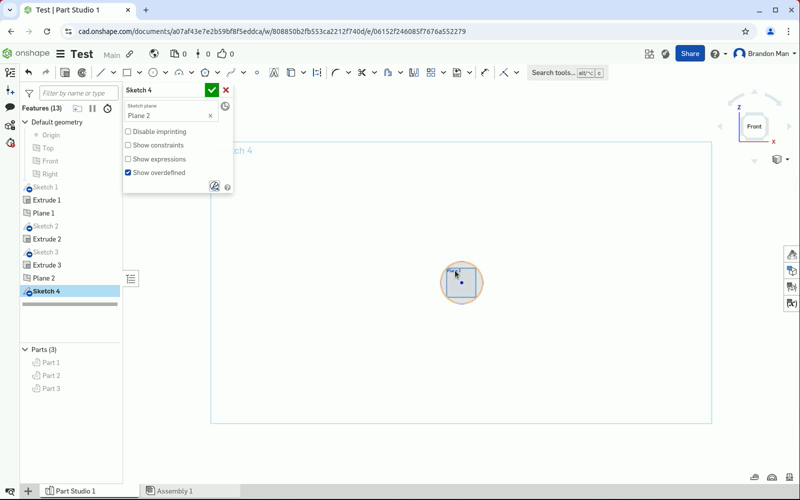
scroll(6)
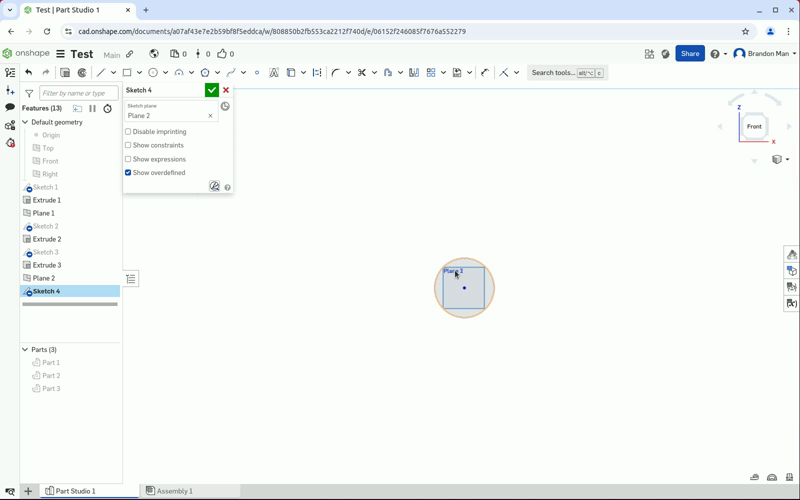
scroll(6)
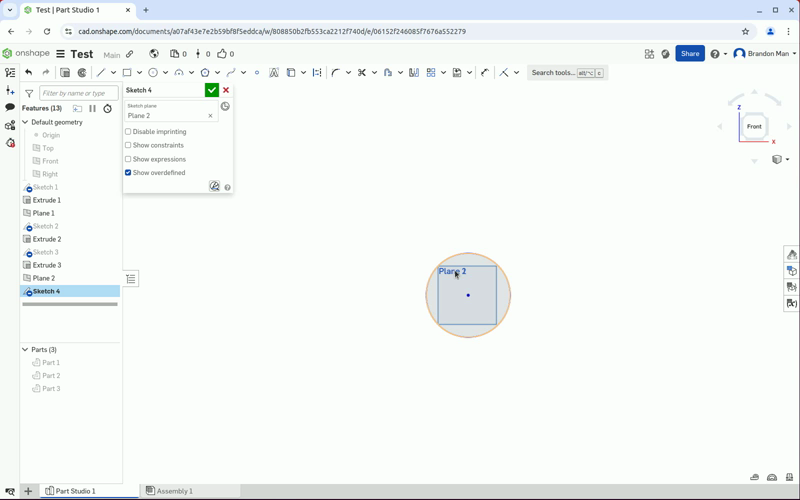
scroll(6)
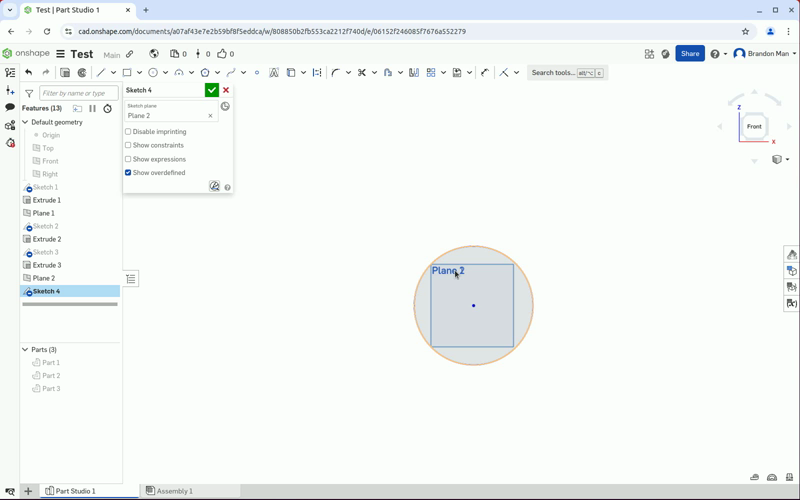
scroll(6)
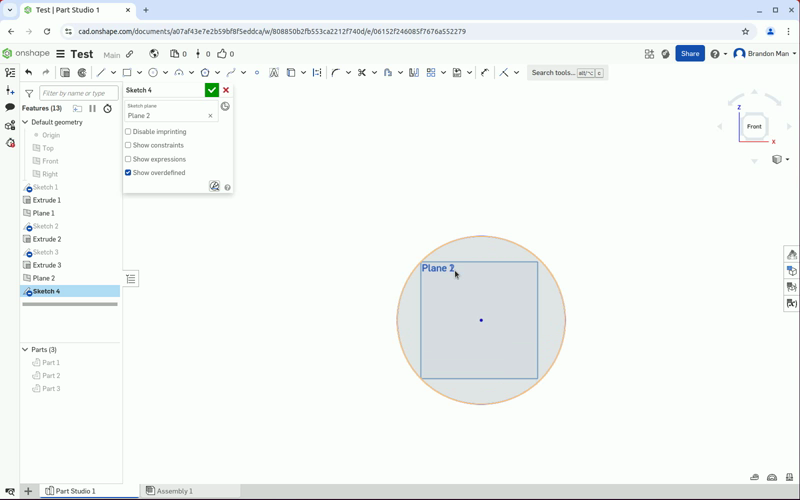
scroll(6)
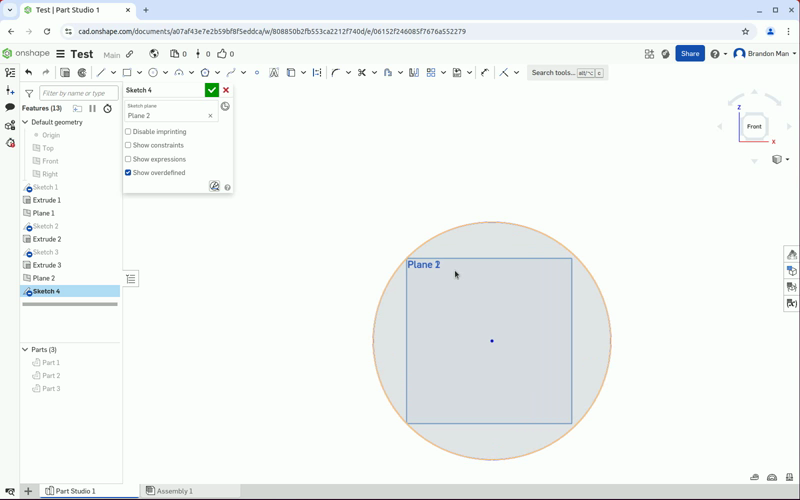
scroll(6)
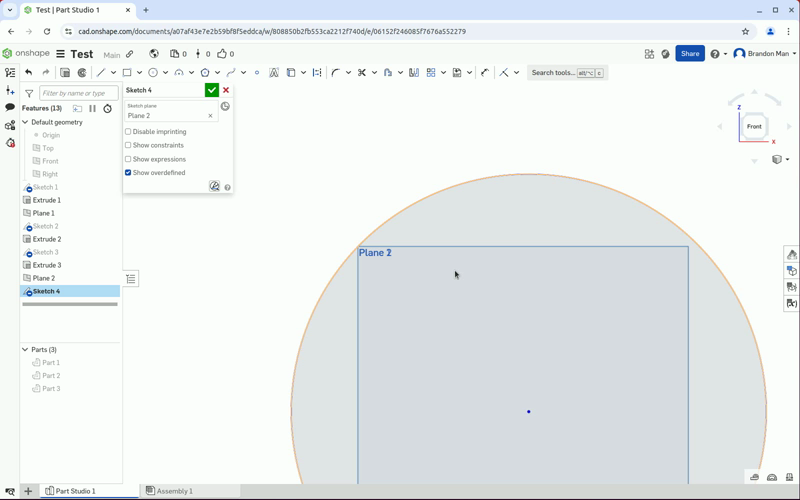
click(455, 270)
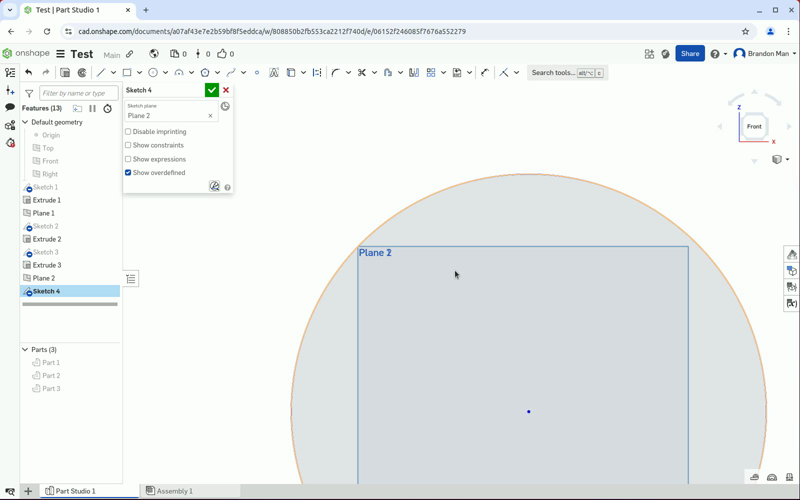
scroll(-6)
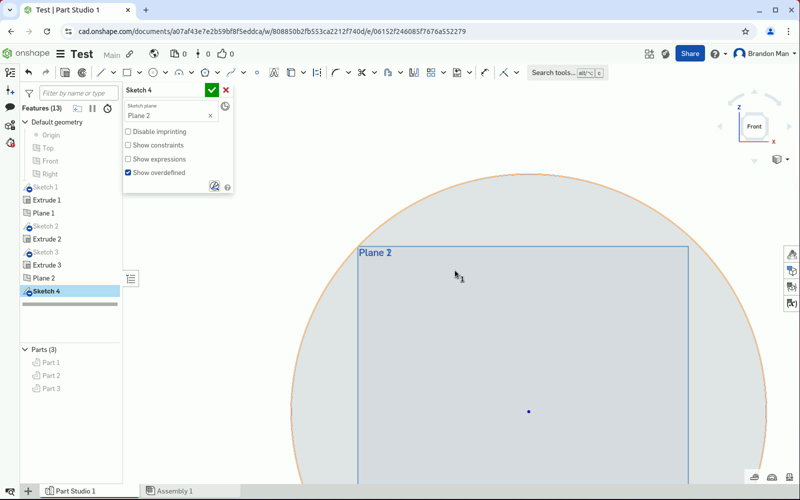
scroll(-6)
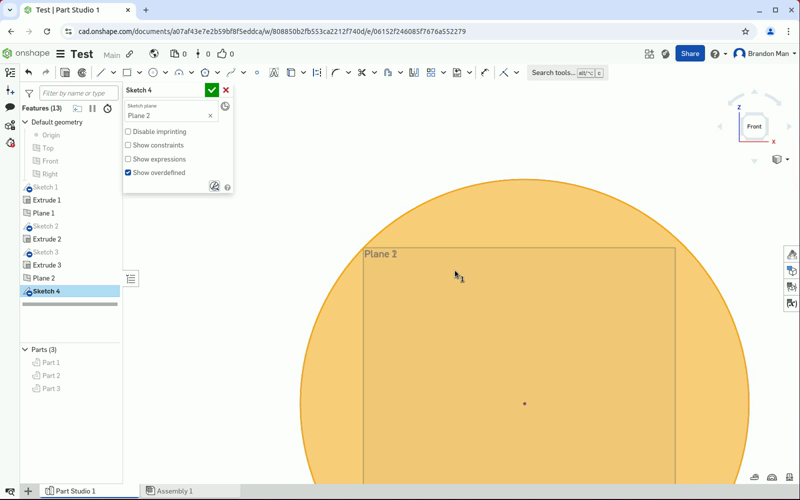
scroll(-6)
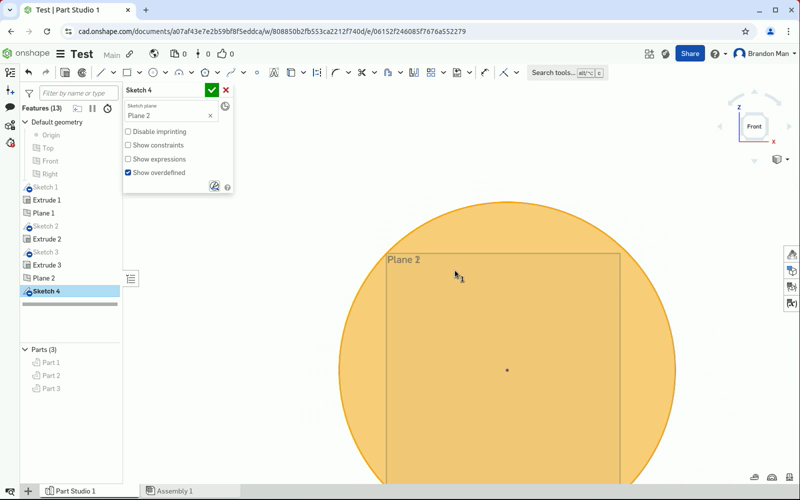
scroll(-6)
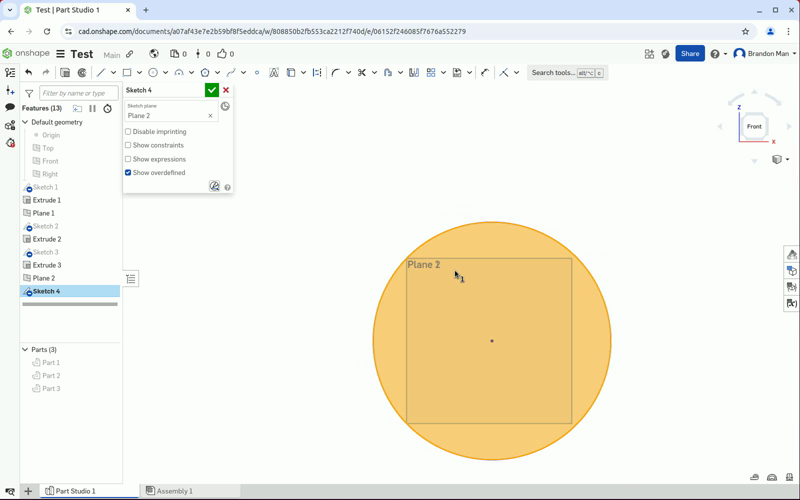
scroll(-6)
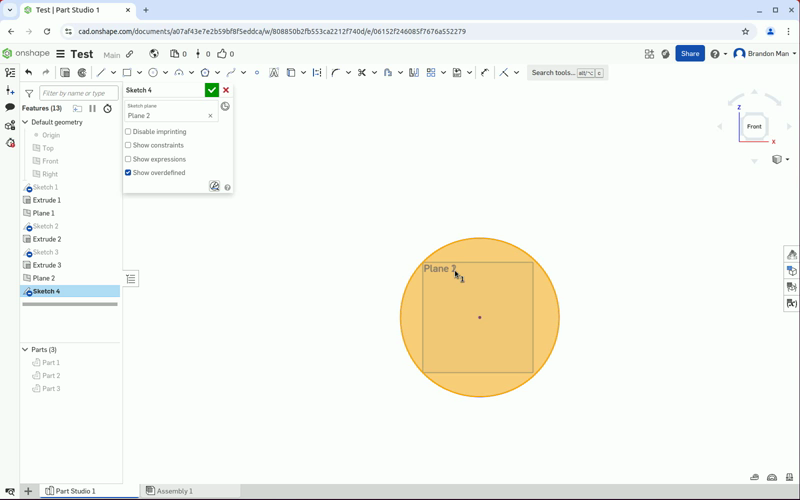
scroll(-6)
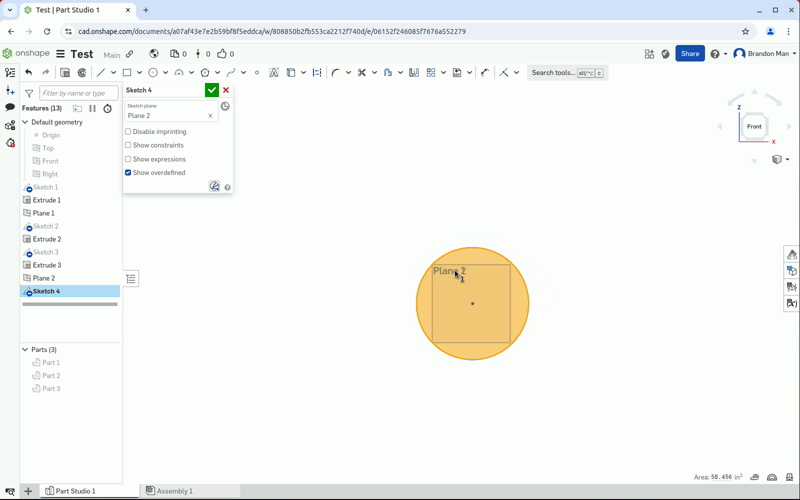
scroll(-6)
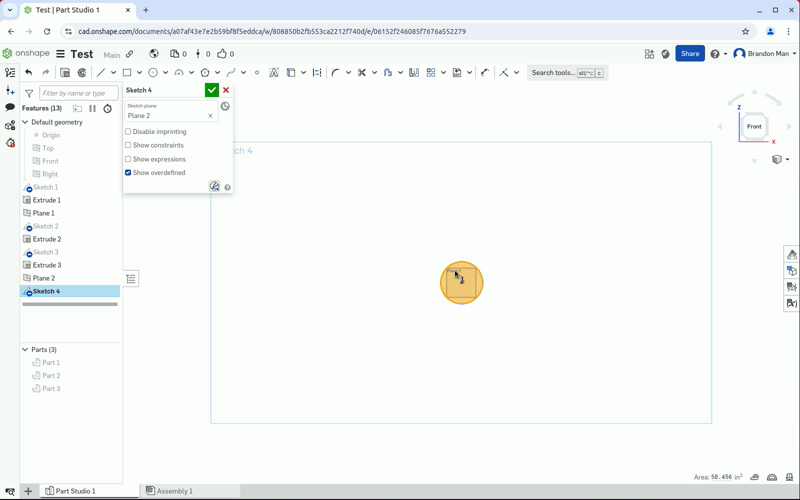
mouse_move(73, 352)
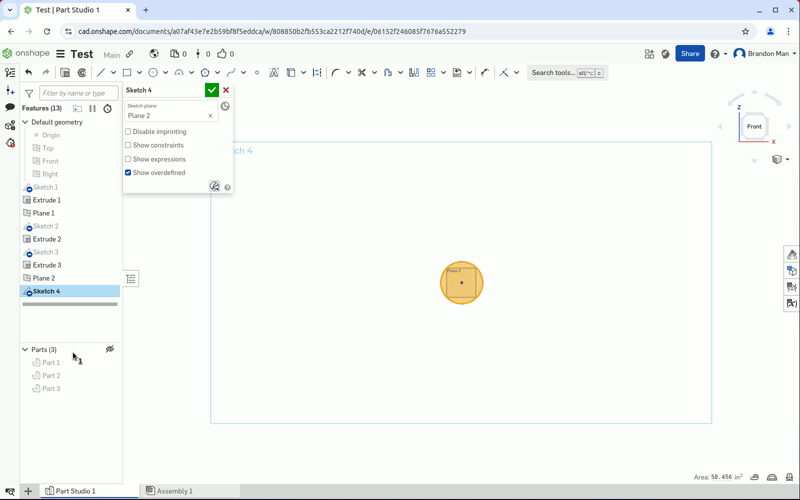
key(shift+y)
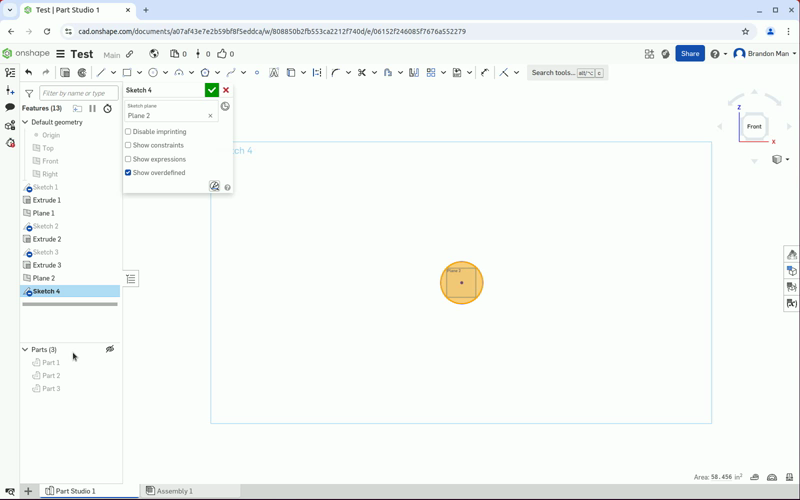
key(shift+e)
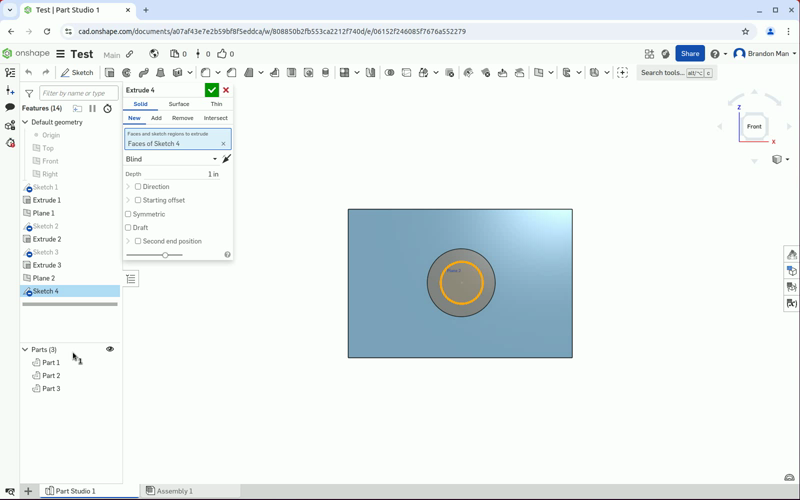
mouse_move(143, 106)
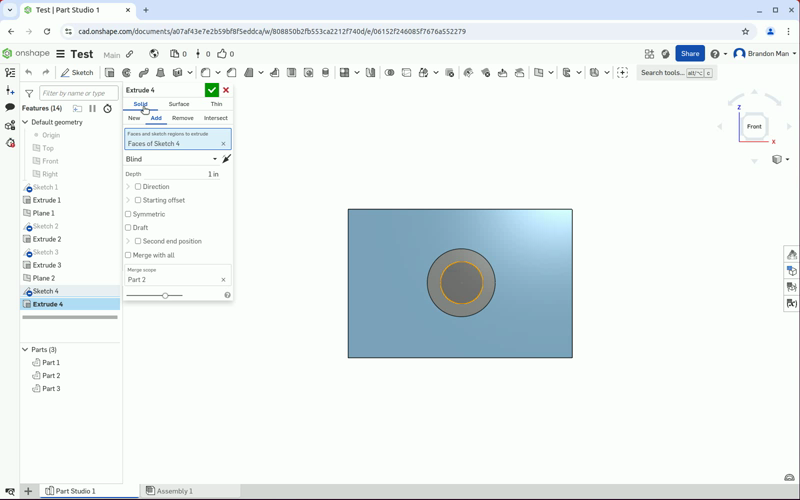
click(143, 106)
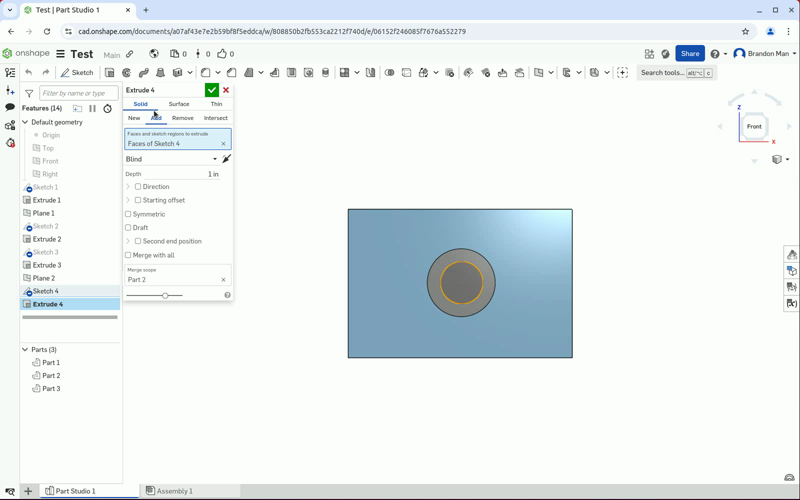
mouse_move(186, 120)
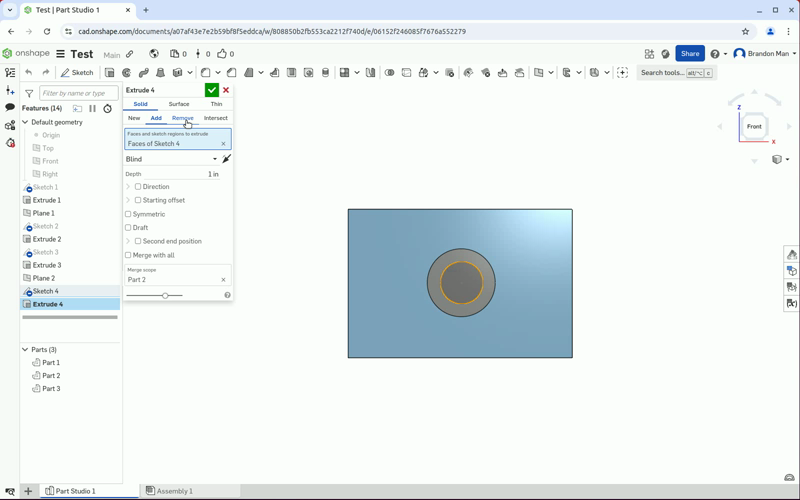
click(186, 120)
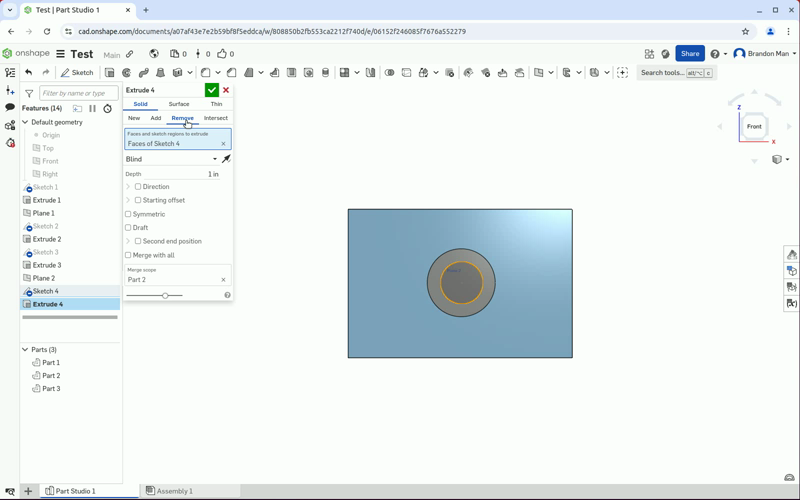
key(tab, 4)
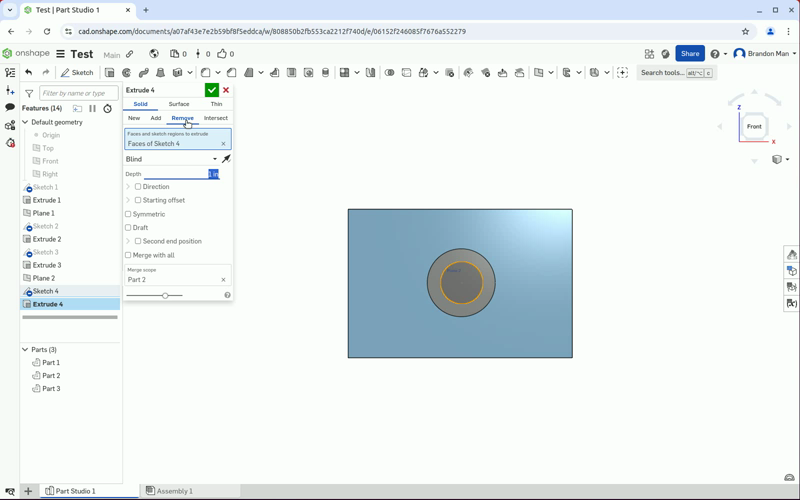
text(8.666)
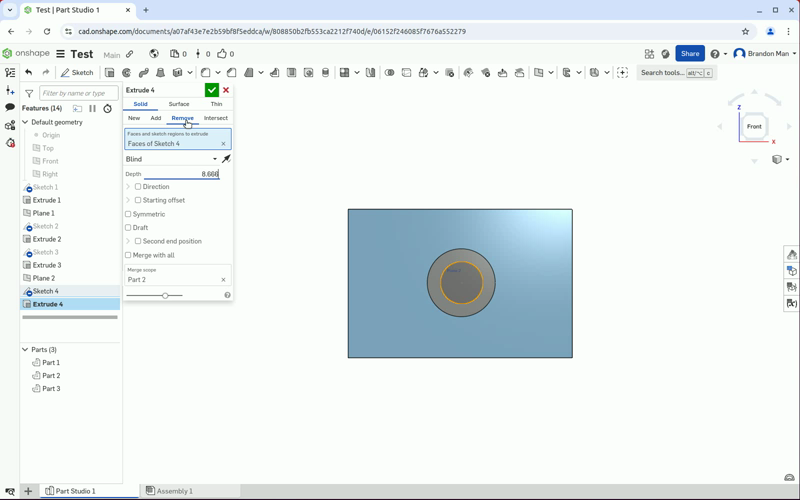
key(tab, 6)
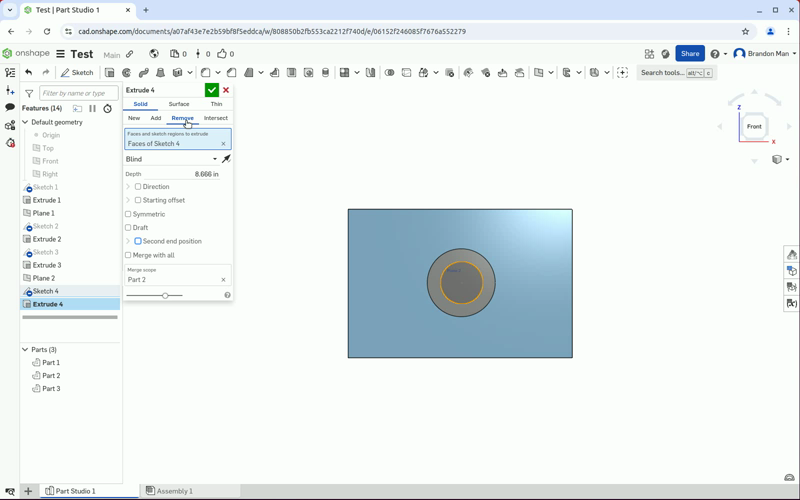
key(space)
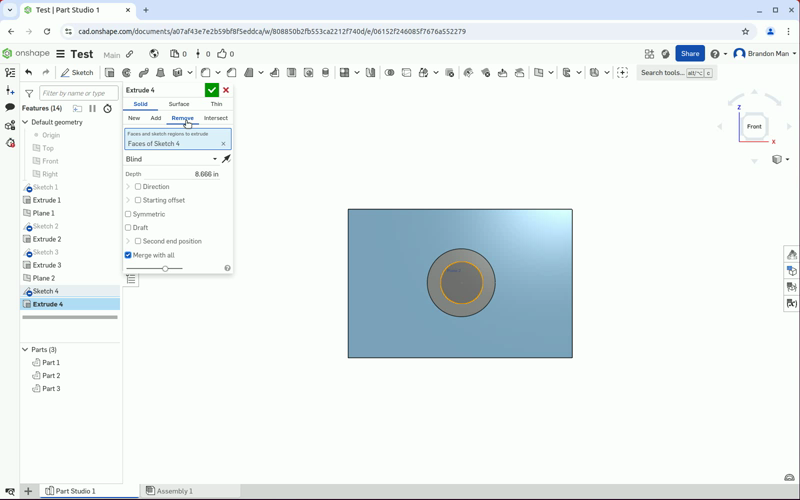
key(enter)
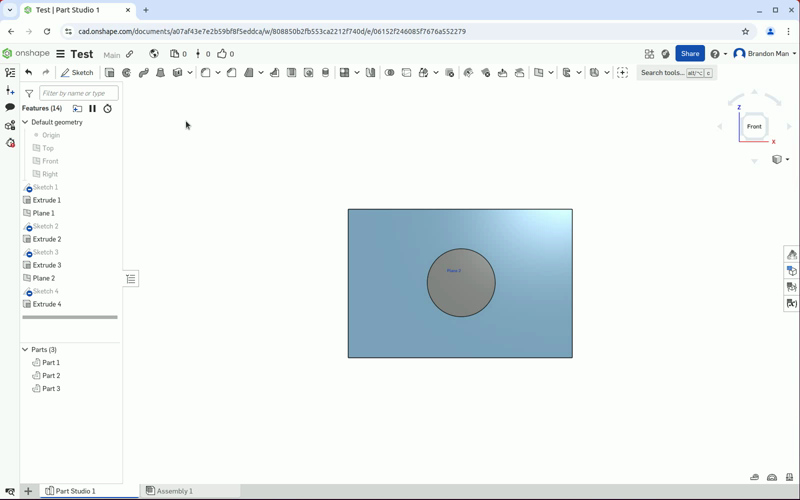
key(shift+h)
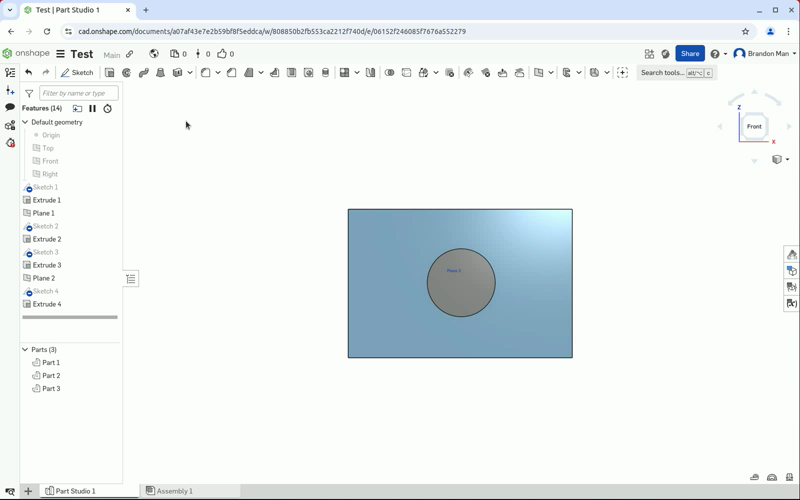
key(shift+h)
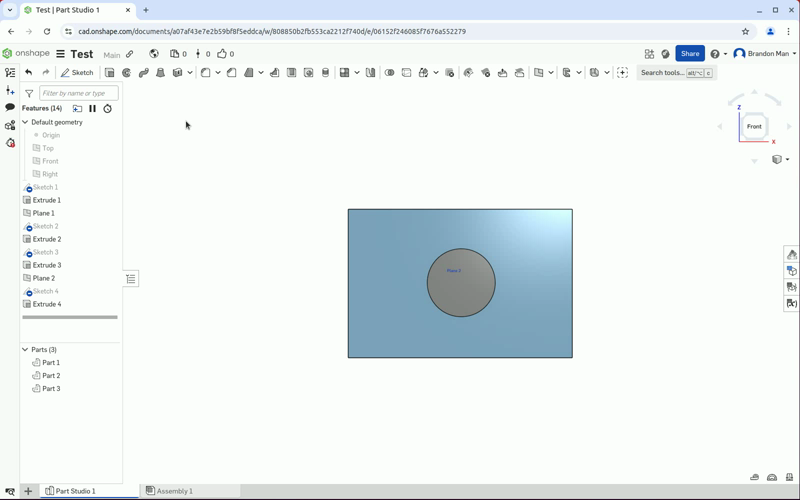
mouse_move(73, 189)
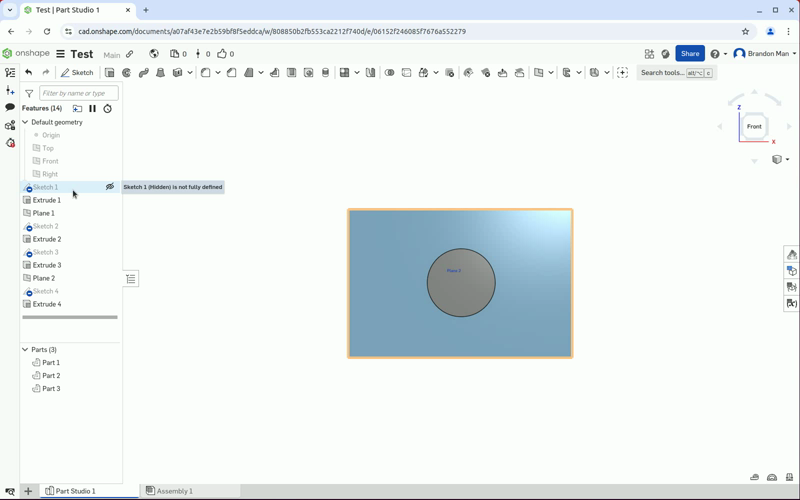
click(73, 189)
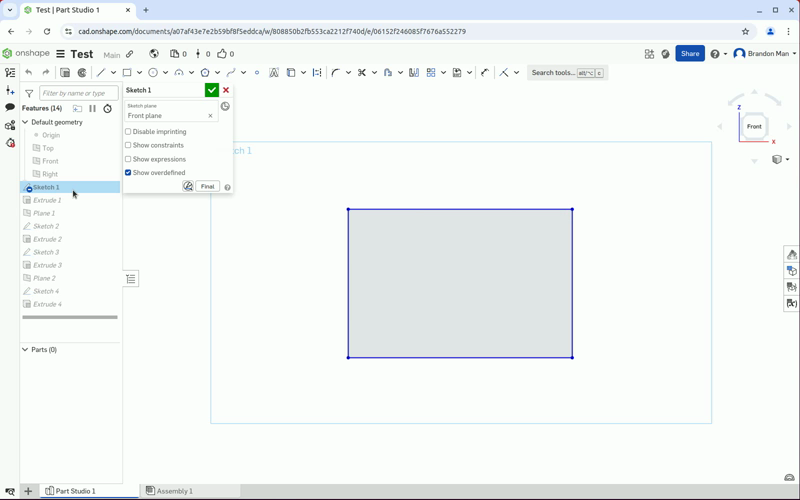
mouse_move(229, 92)
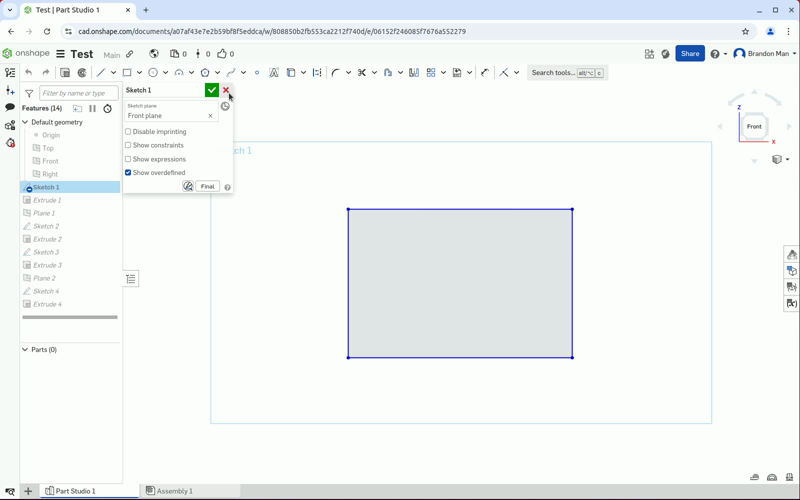
click(229, 92)
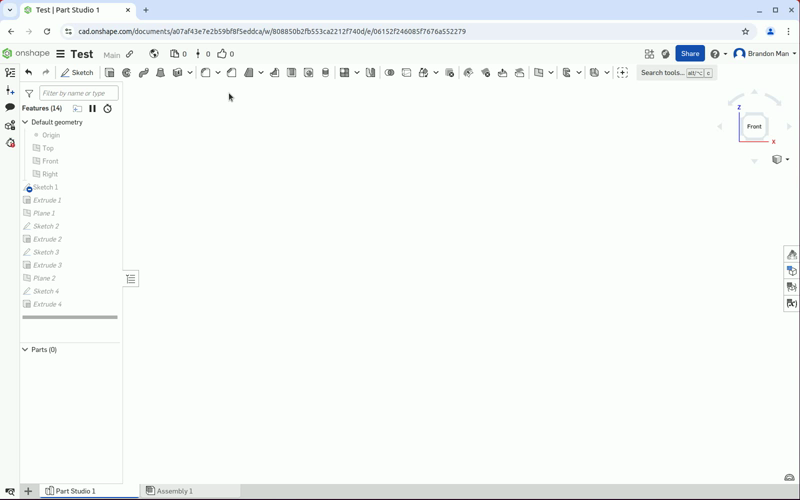
key(shift+s)
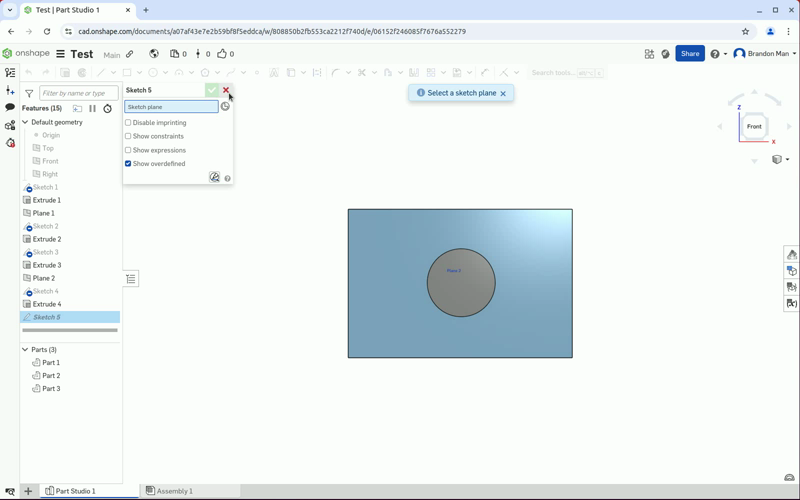
mouse_move(73, 215)
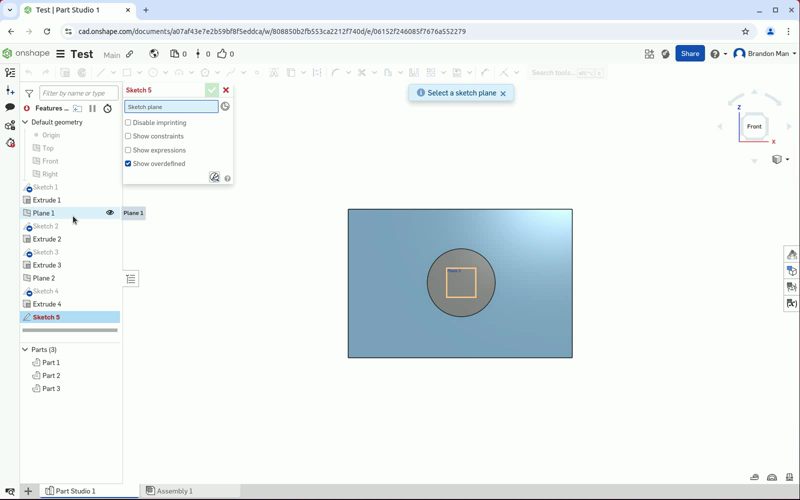
click(73, 215)
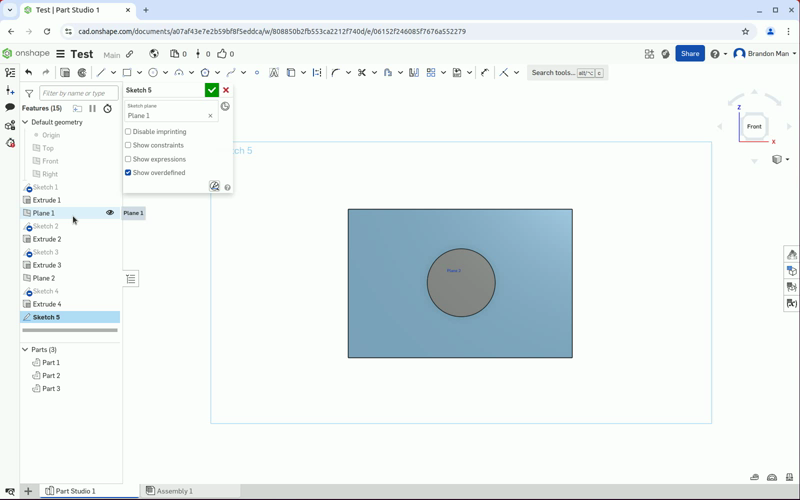
mouse_move(73, 352)
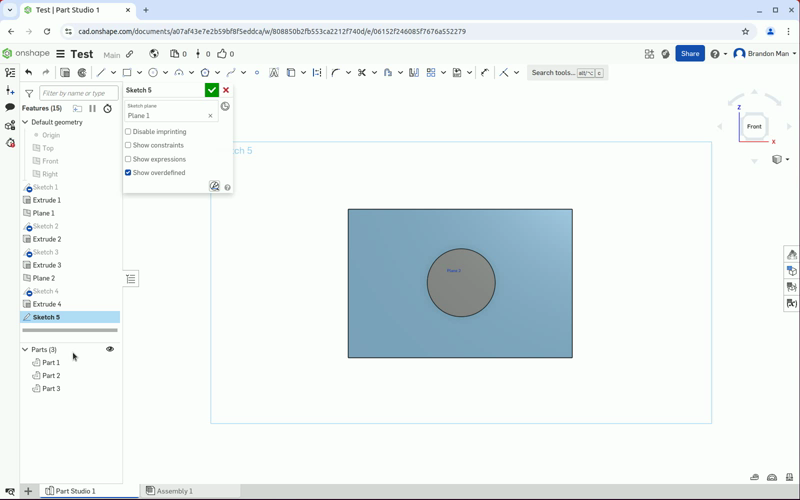
key(y)
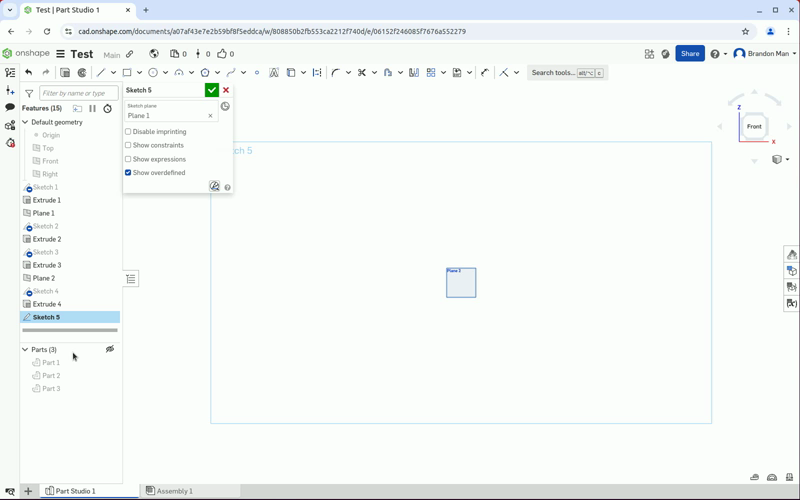
key(c)
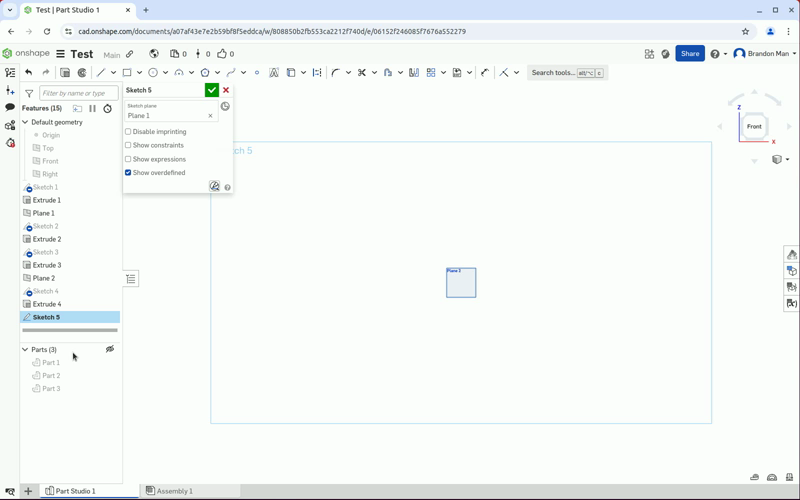
key_down(shift)
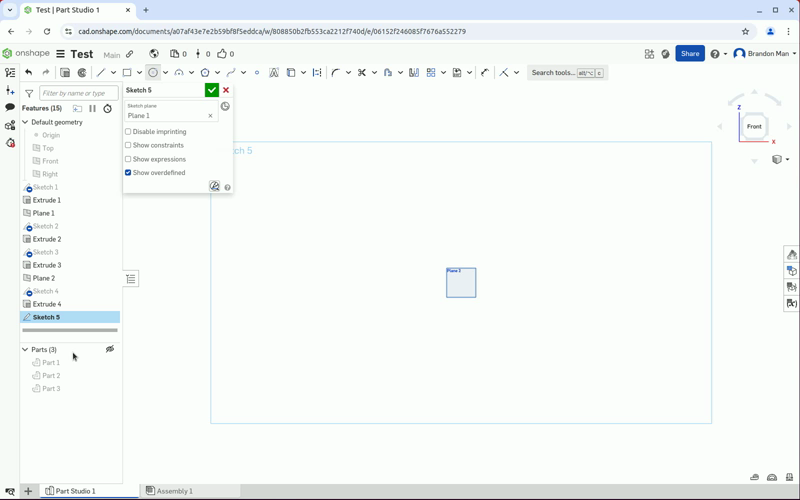
mouse_move(461, 282)
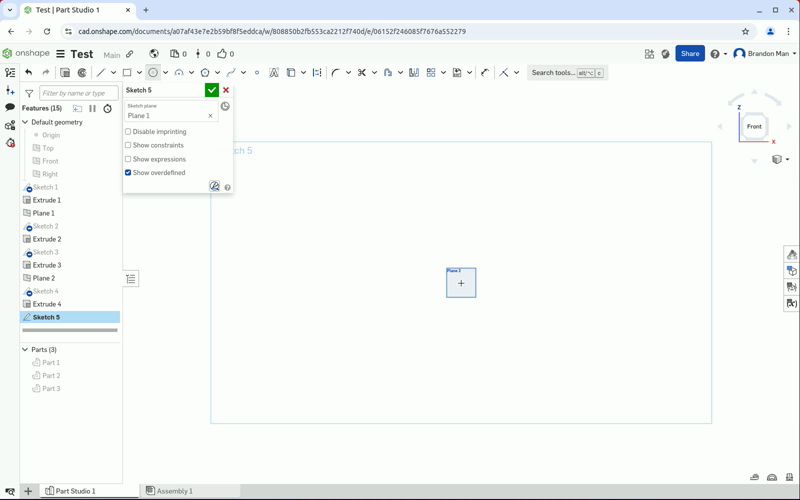
click(461, 282)
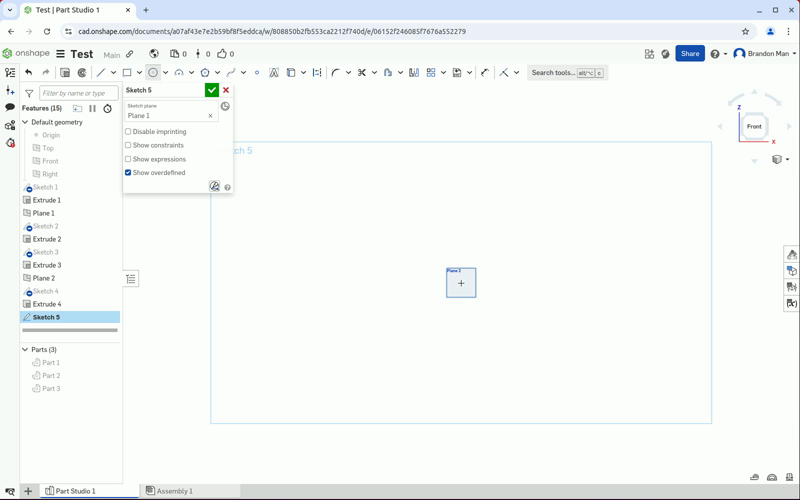
key_up(shift)
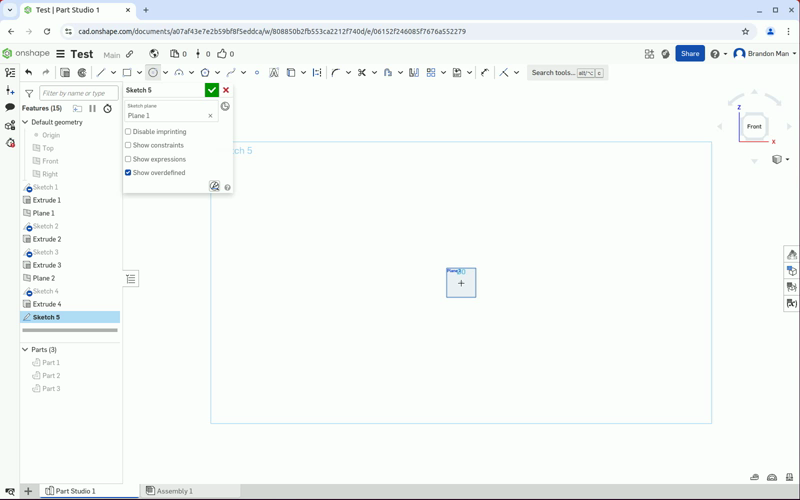
mouse_move(495, 282)
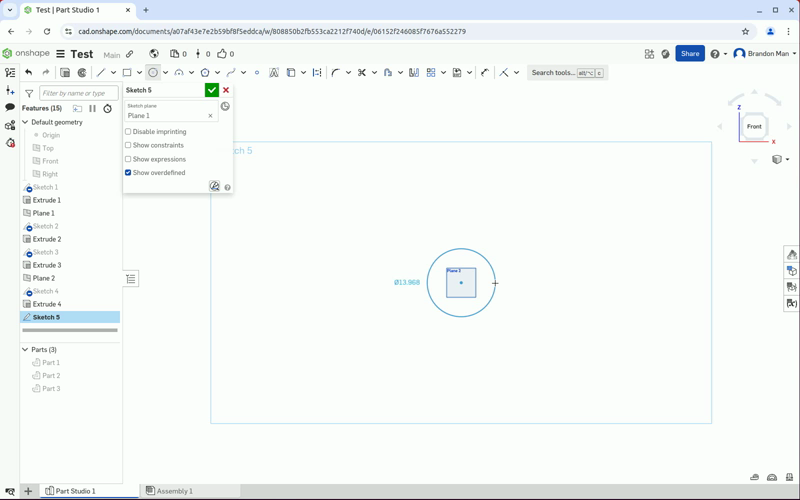
click(495, 282)
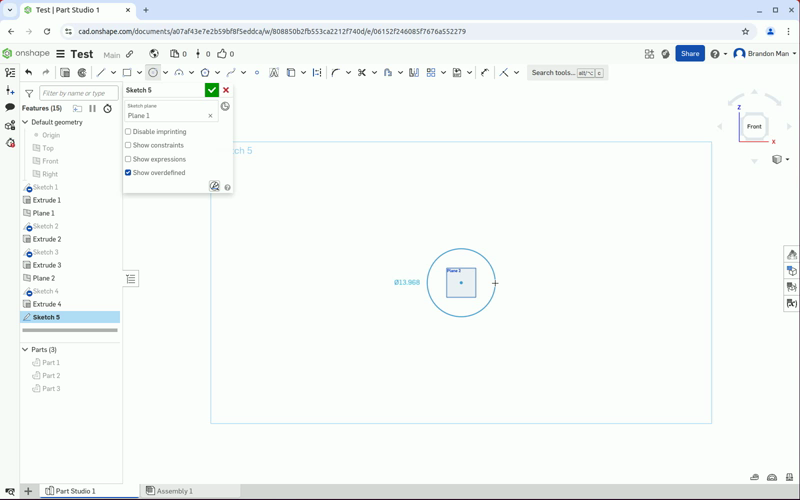
key(esc)
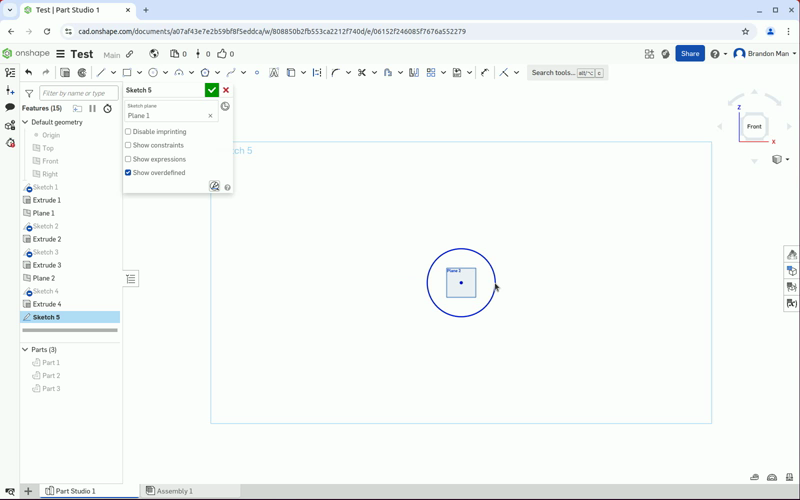
mouse_move(488, 282)
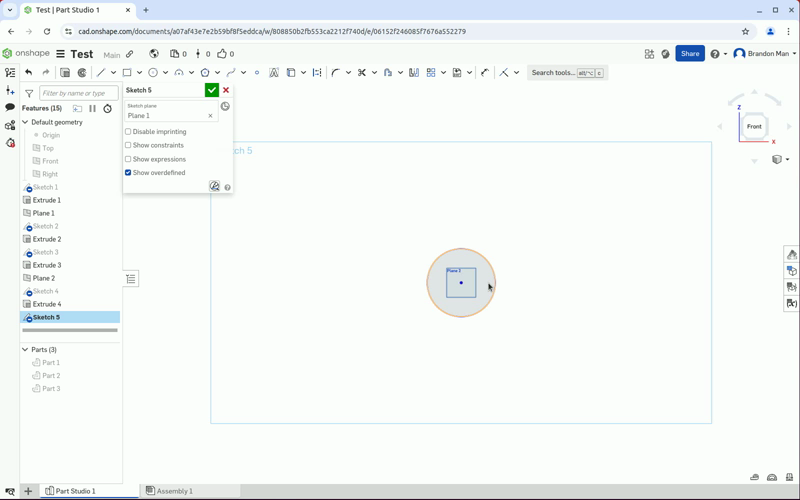
click(488, 282)
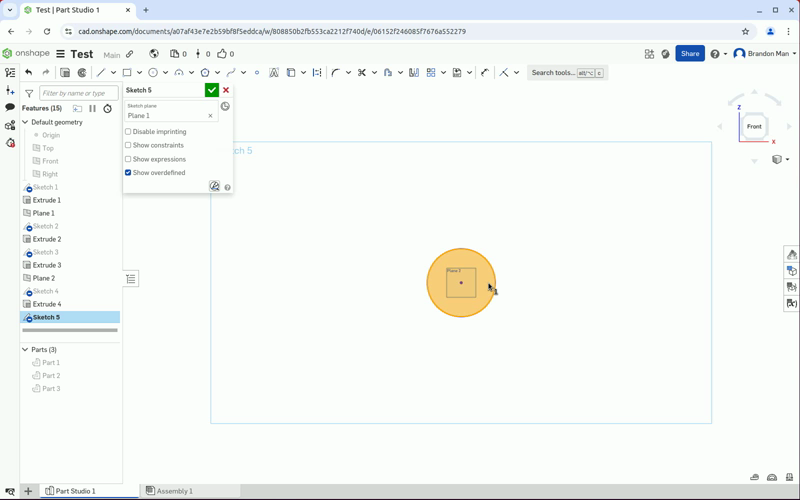
mouse_move(73, 352)
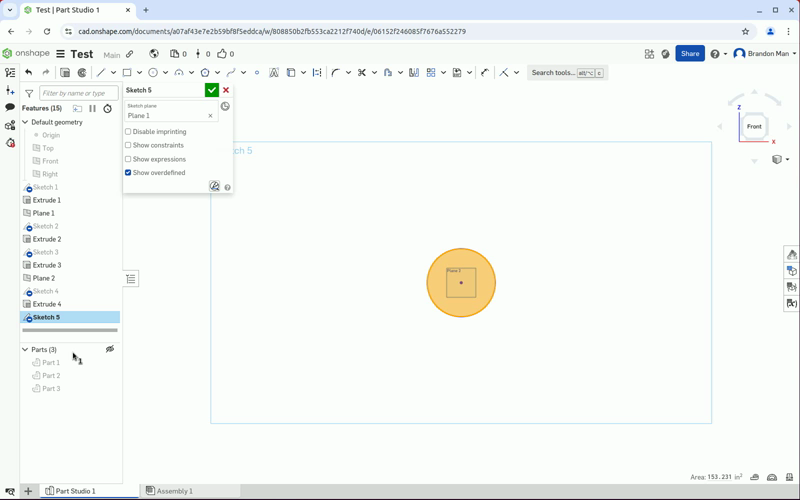
key(shift+y)
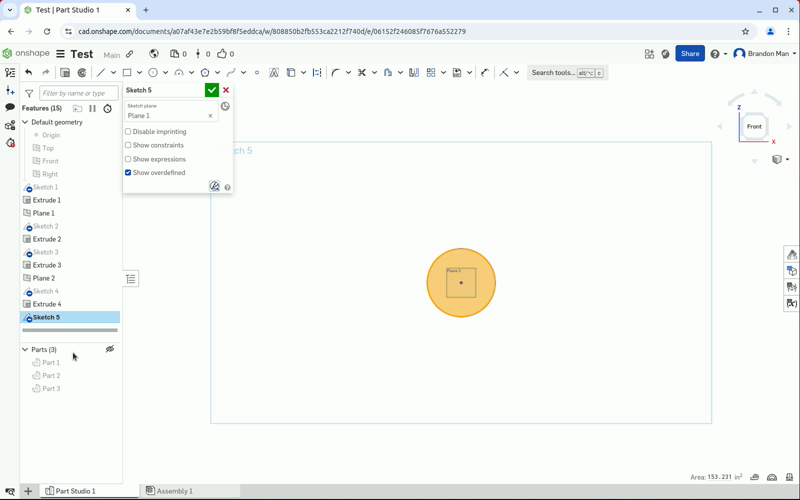
key(shift+e)
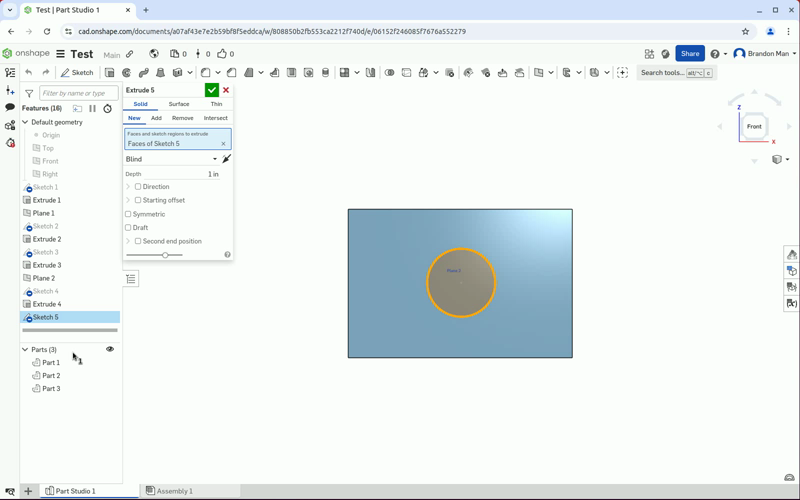
mouse_move(143, 106)
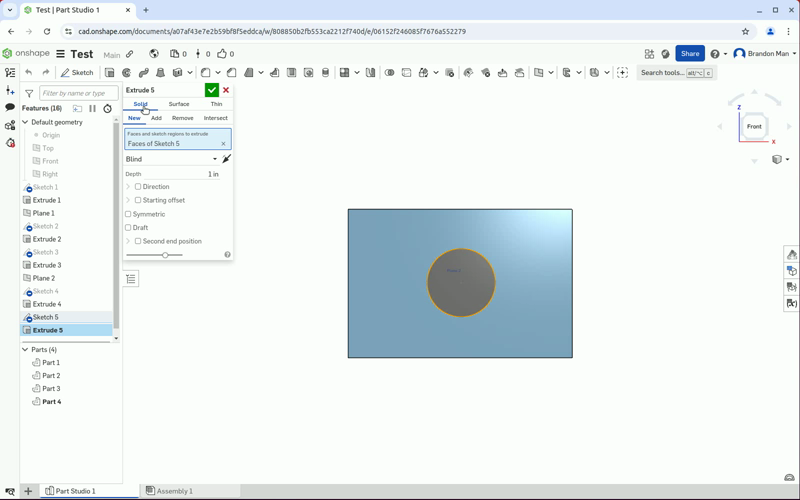
click(143, 106)
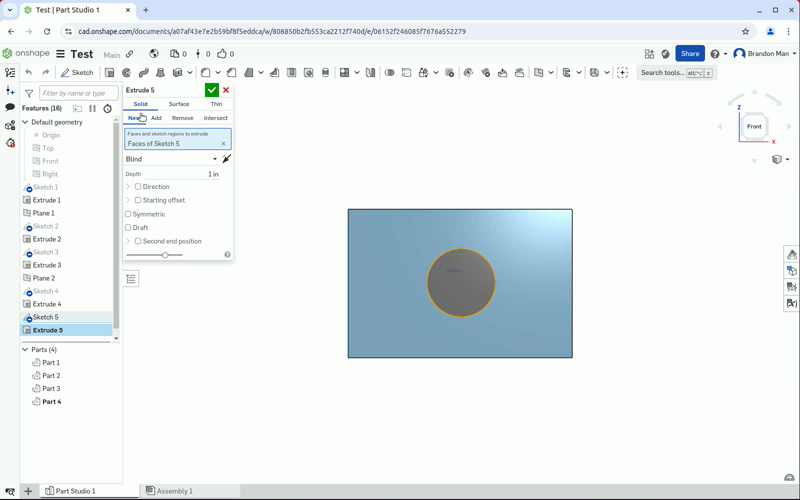
mouse_move(137, 120)
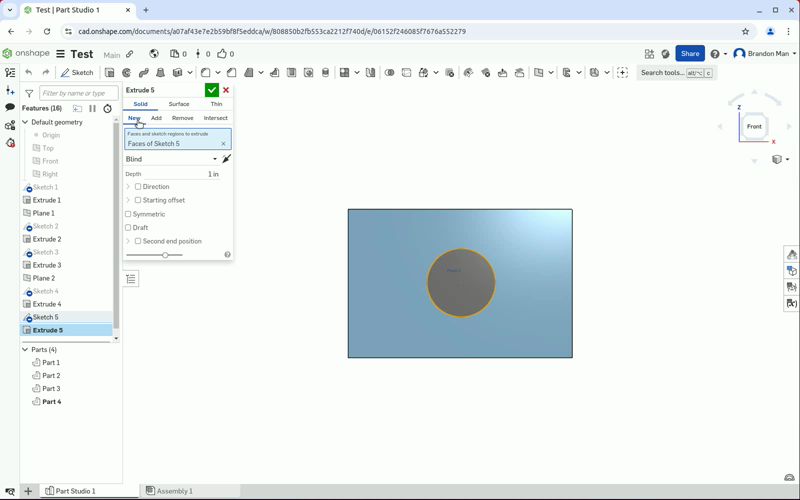
click(137, 120)
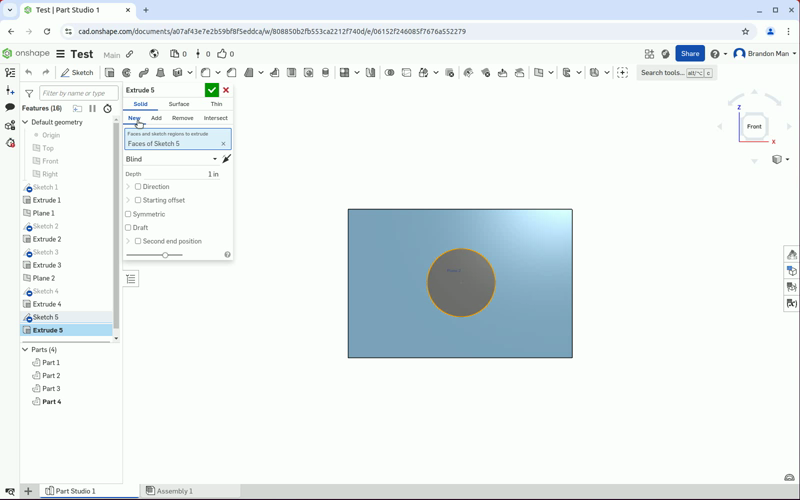
key(tab, 4)
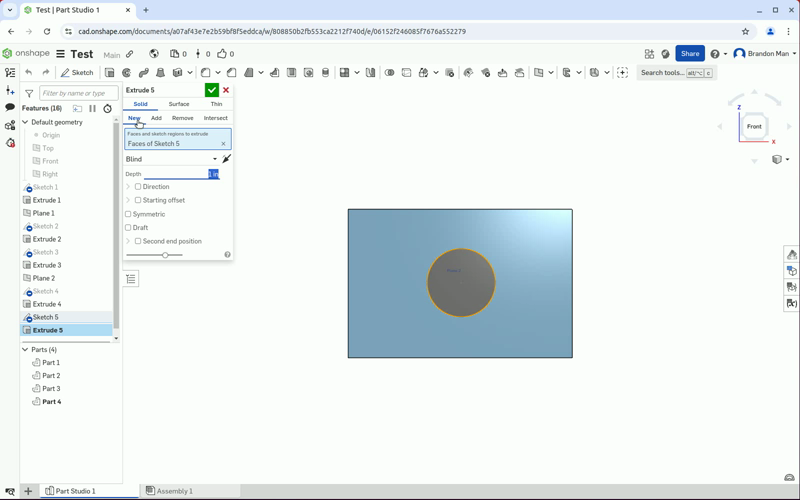
text(6.499)
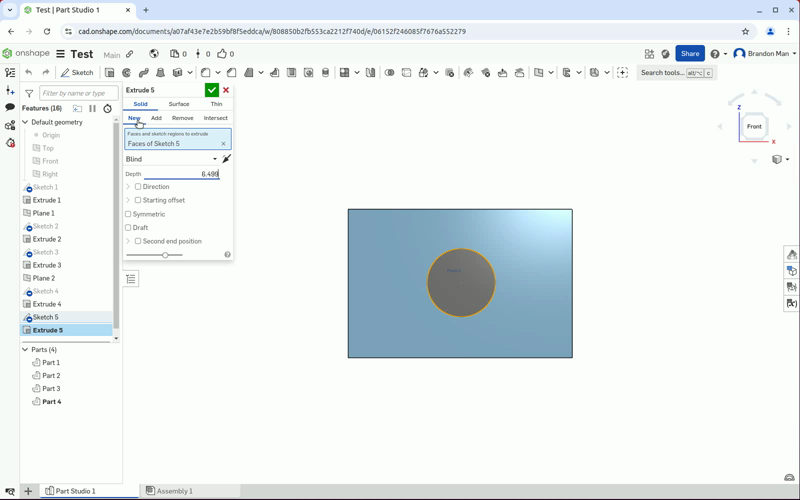
key(enter)
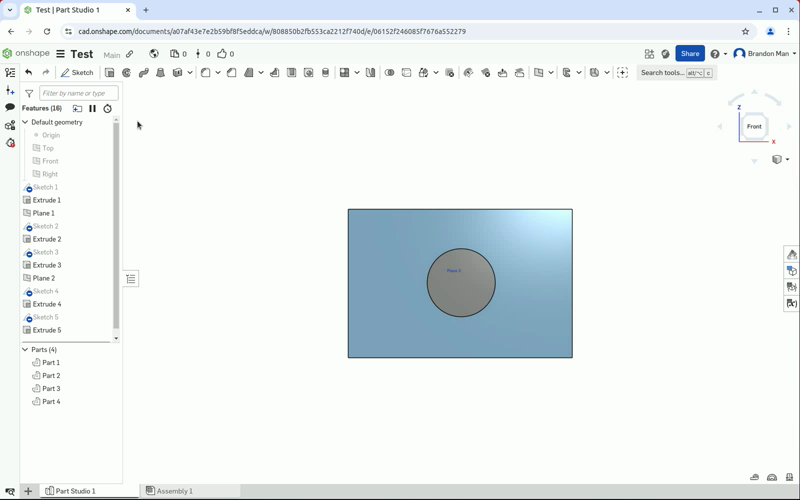
key(shift+h)
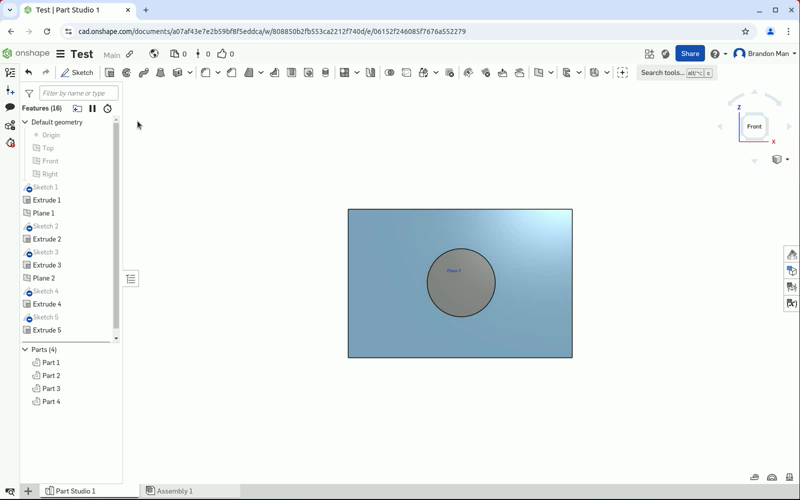
key(shift+h)
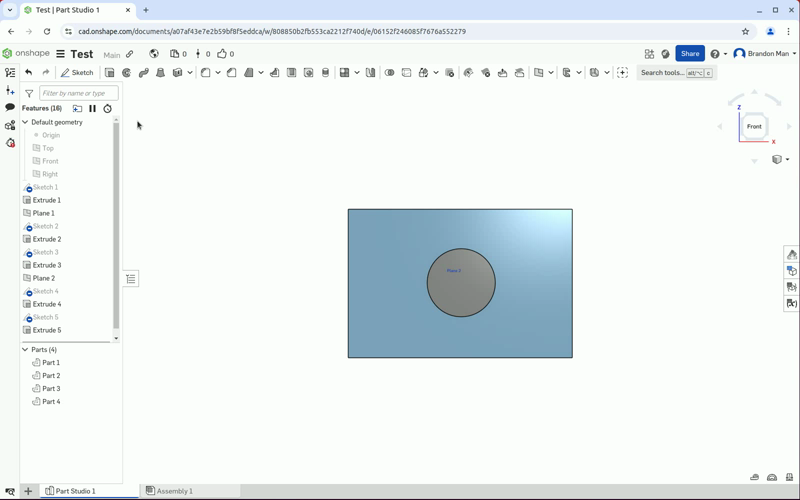
mouse_move(69, 189)
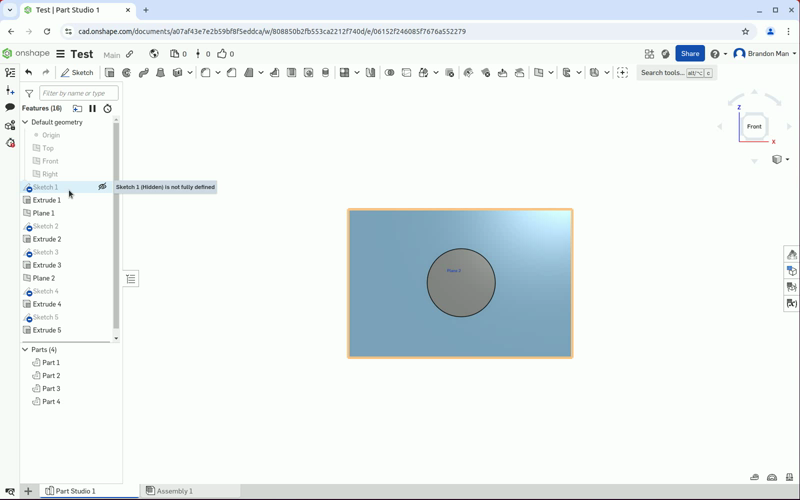
click(69, 189)
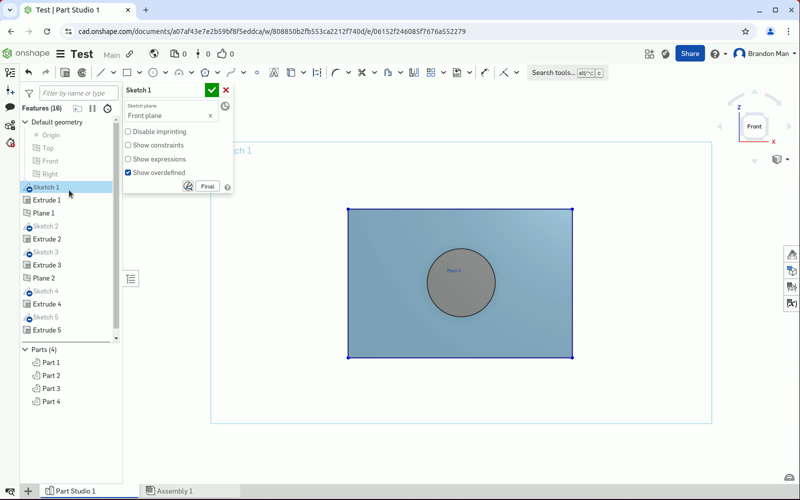
mouse_move(229, 92)
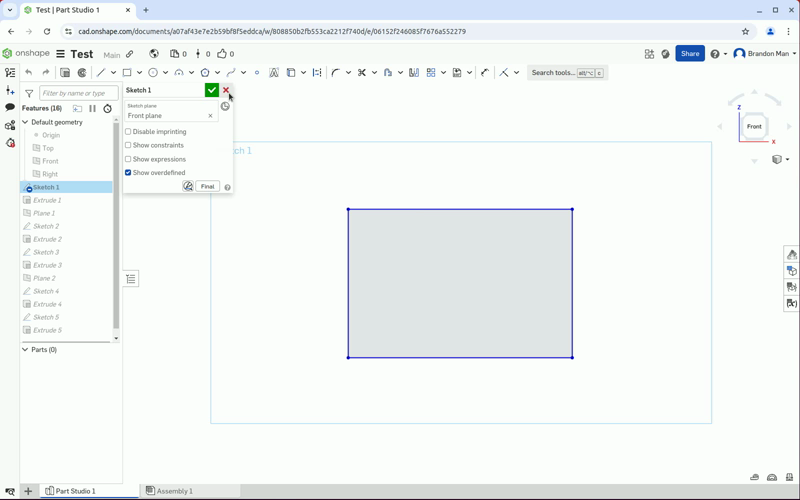
click(229, 92)
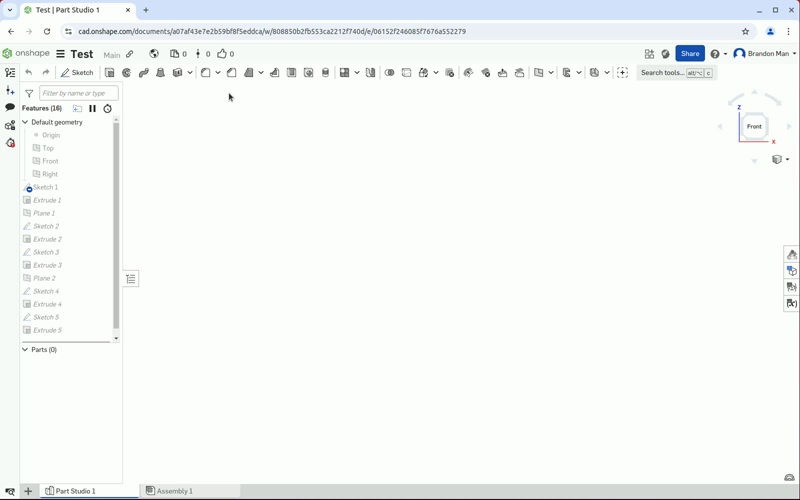
key(shift+s)
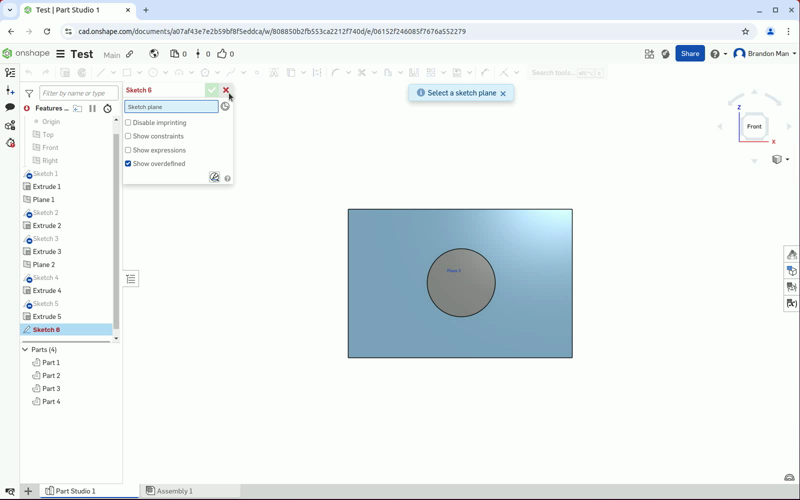
mouse_move(69, 202)
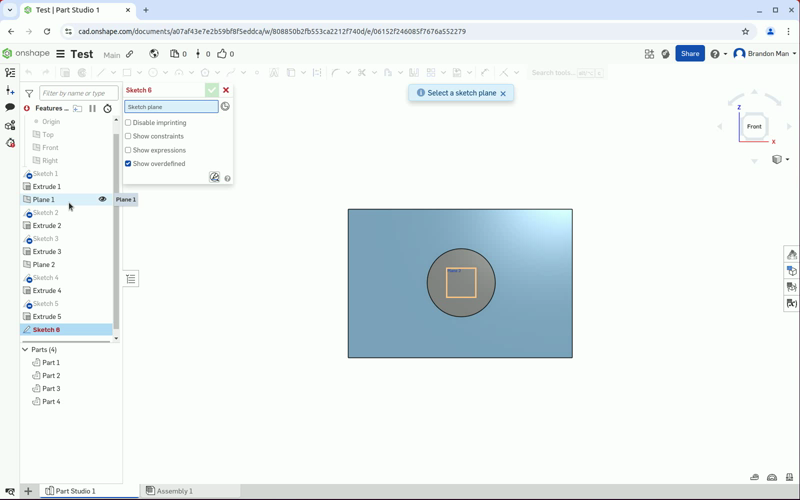
click(69, 202)
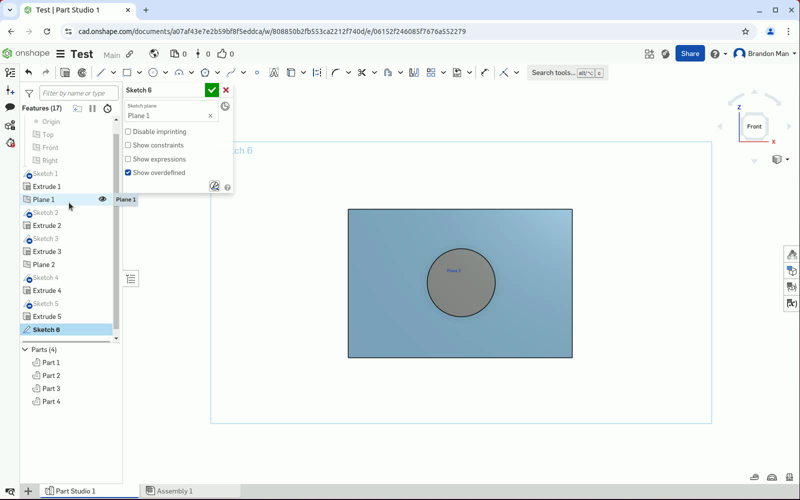
mouse_move(73, 352)
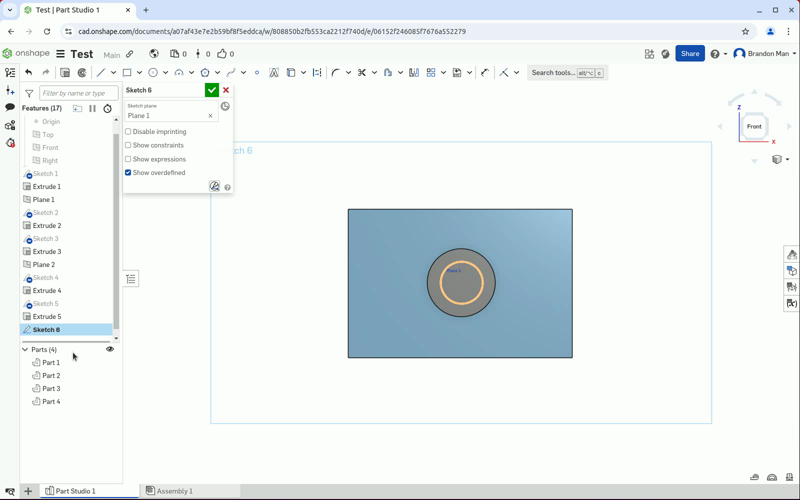
key(y)
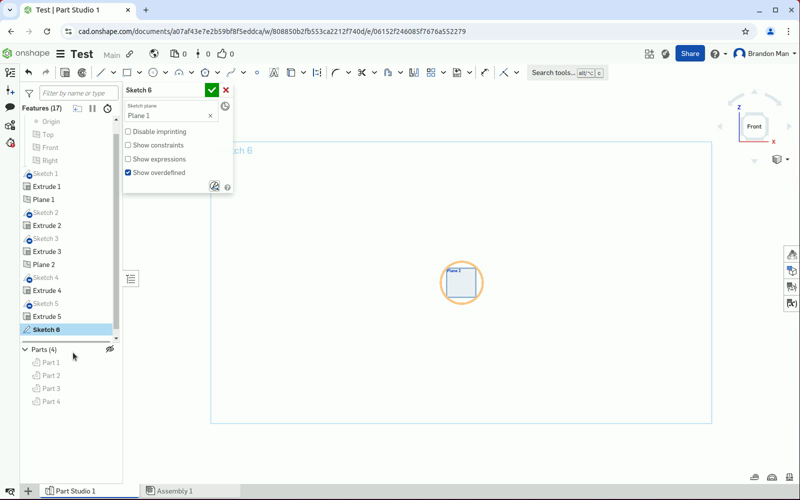
key(c)
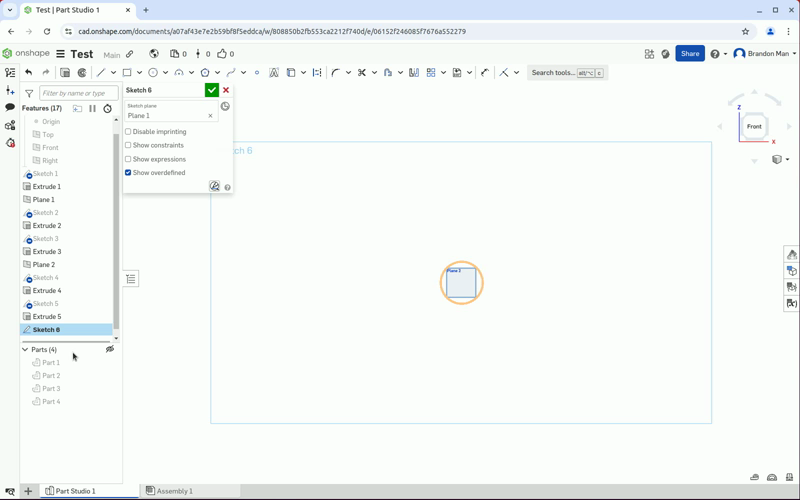
key_down(shift)
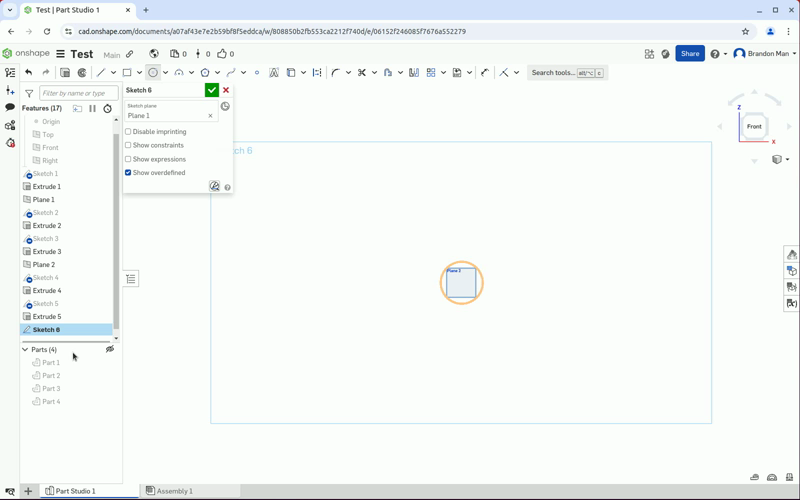
mouse_move(461, 282)
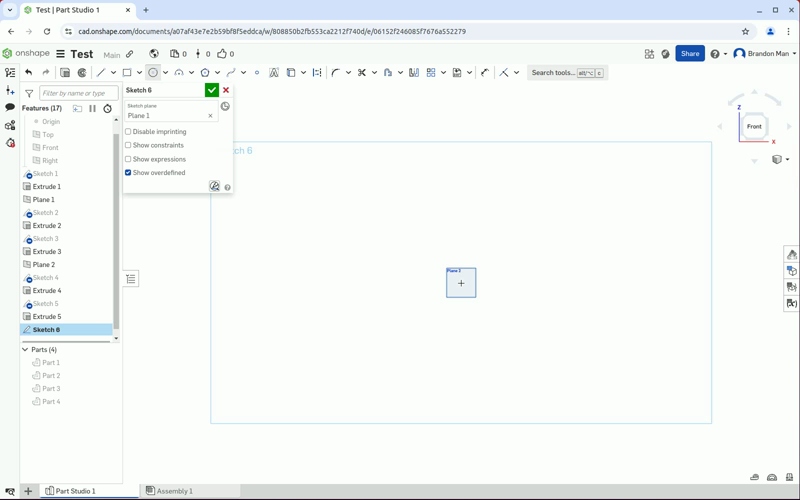
click(461, 282)
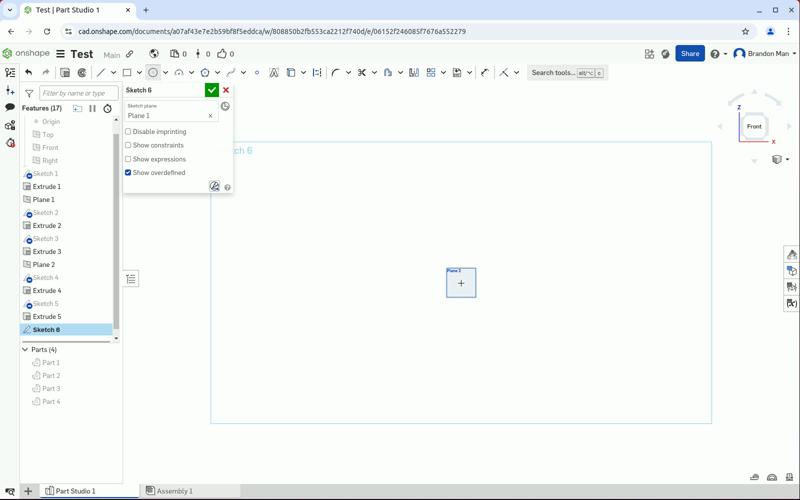
key_up(shift)
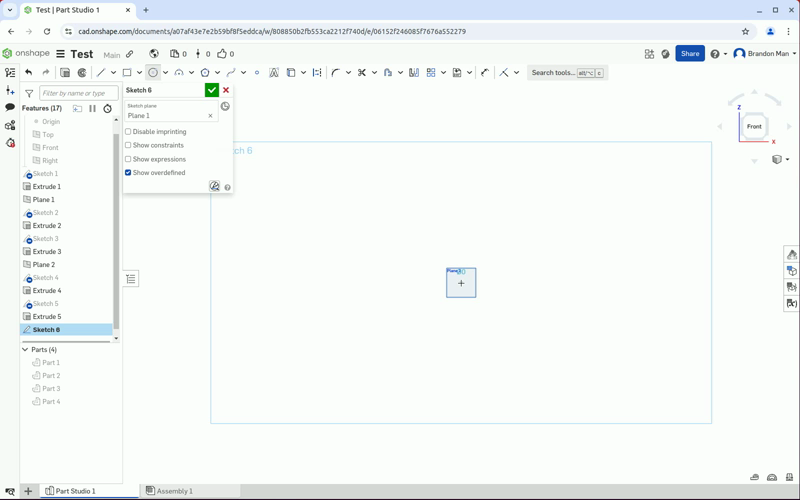
mouse_move(503, 282)
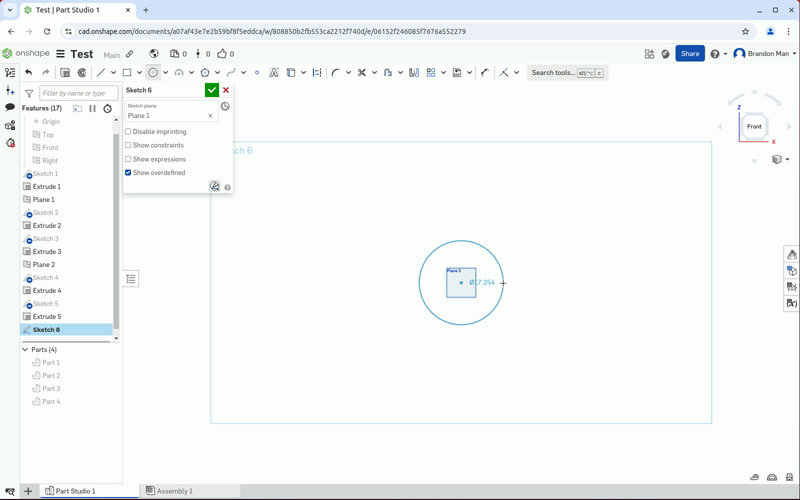
click(503, 282)
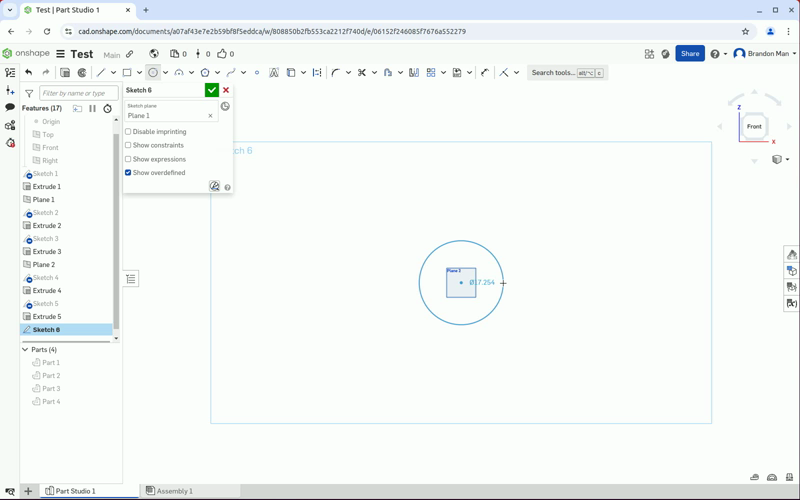
key(esc)
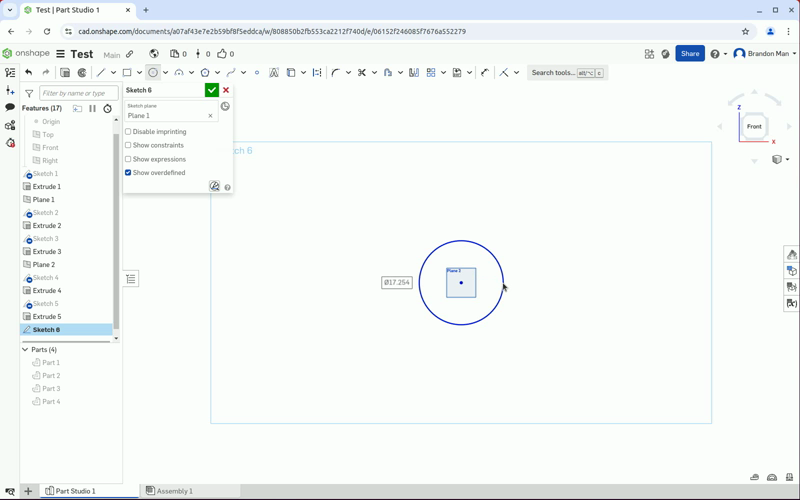
key(c)
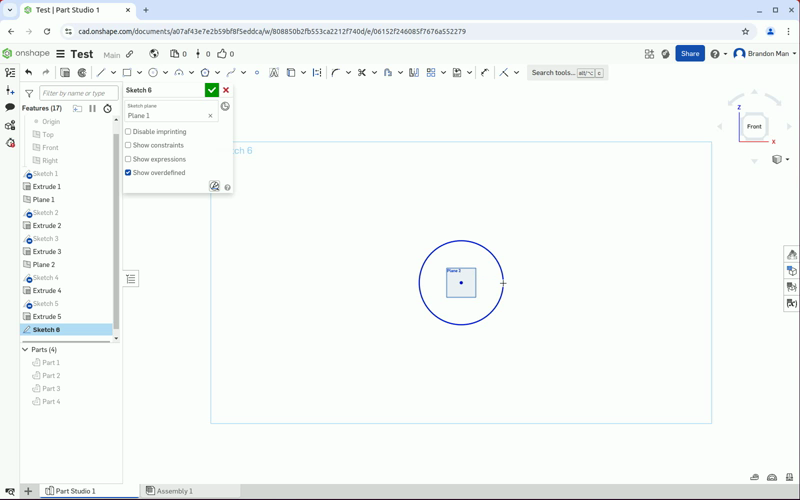
key_down(shift)
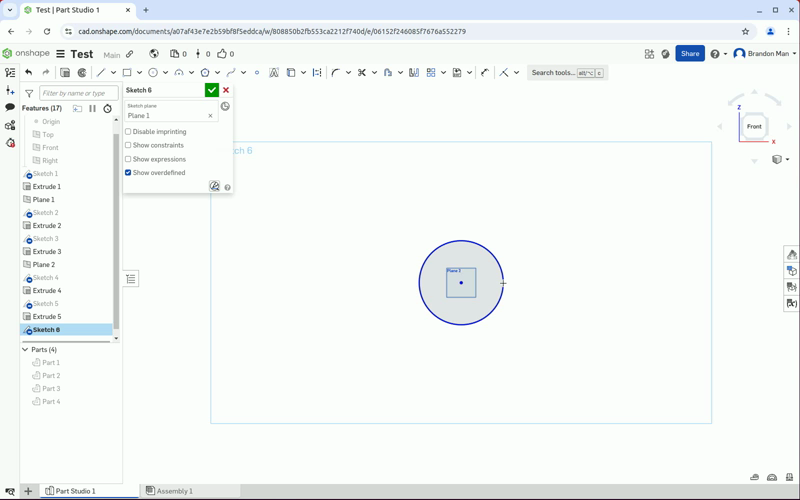
mouse_move(461, 282)
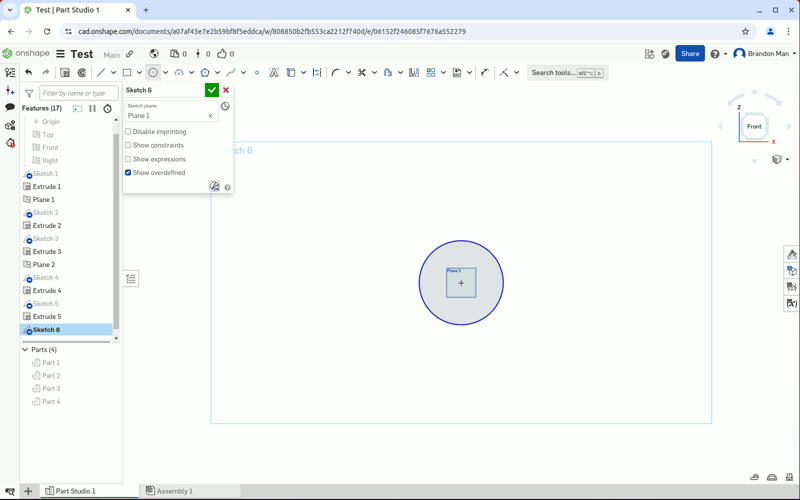
click(461, 282)
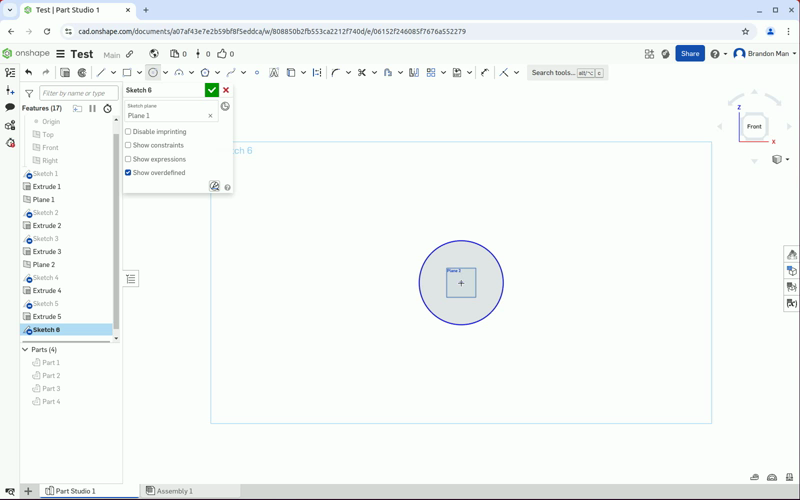
key_up(shift)
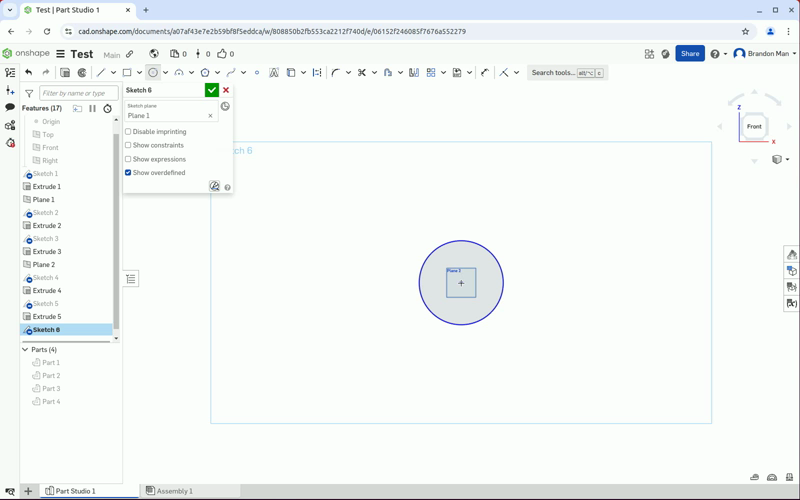
mouse_move(496, 282)
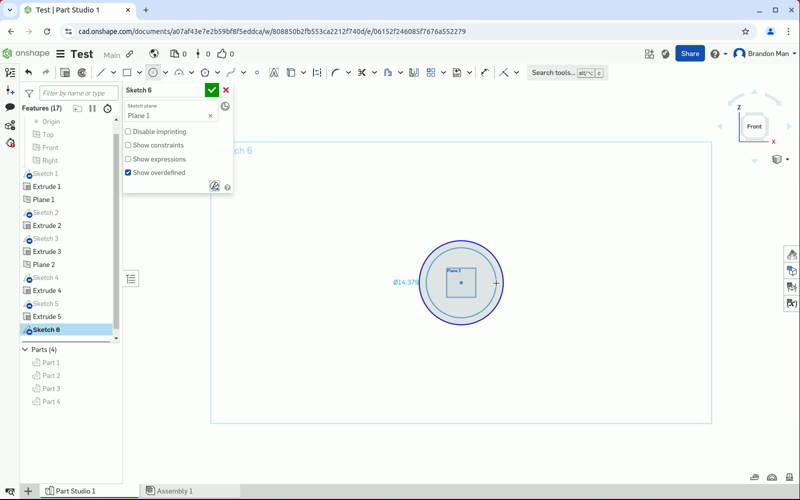
click(496, 282)
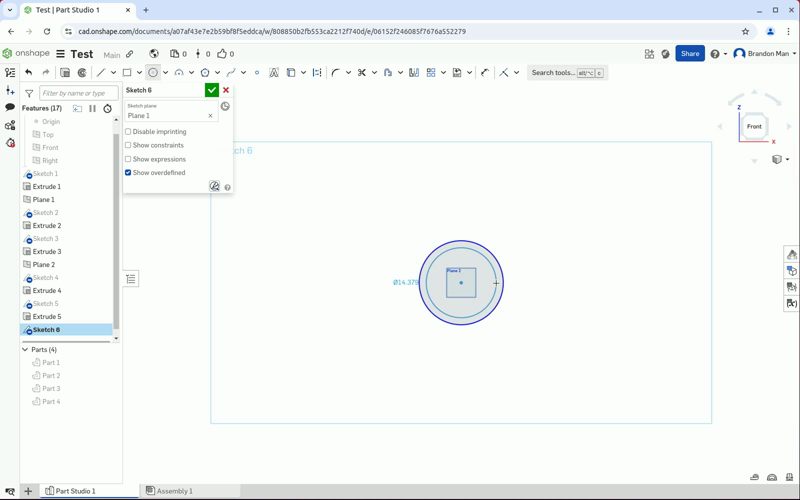
key(esc)
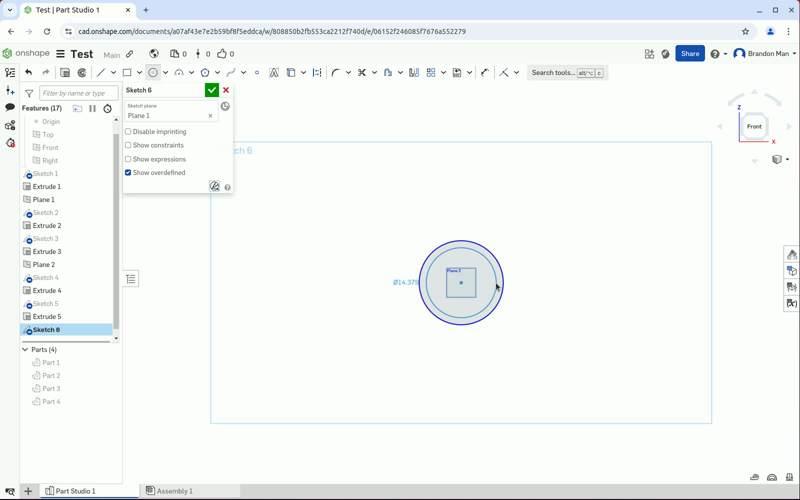
mouse_move(424, 276)
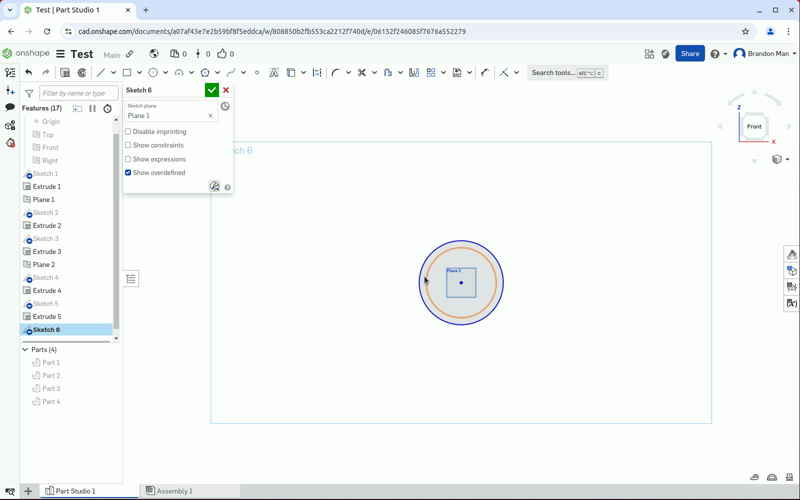
scroll(6)
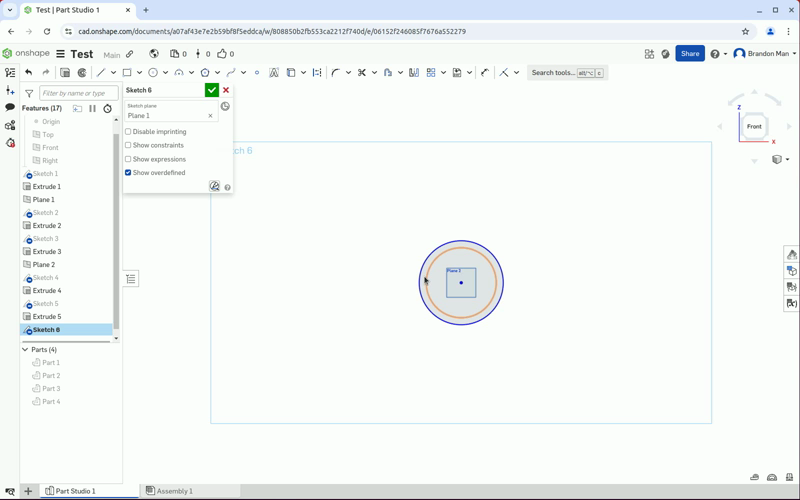
scroll(6)
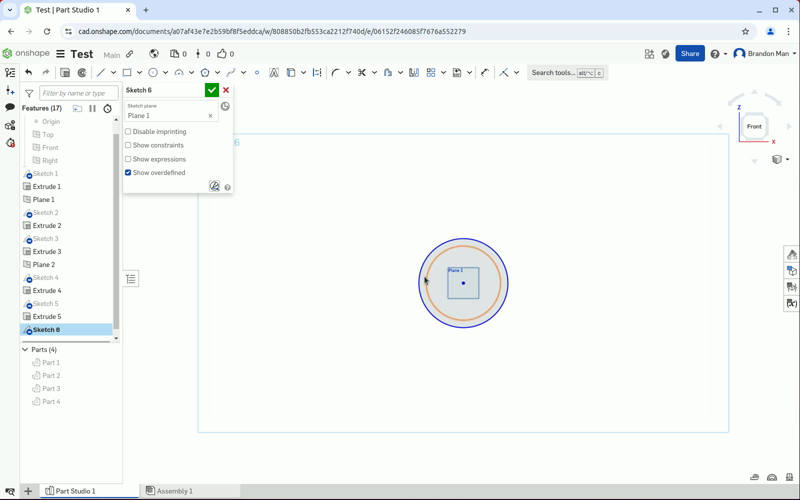
scroll(6)
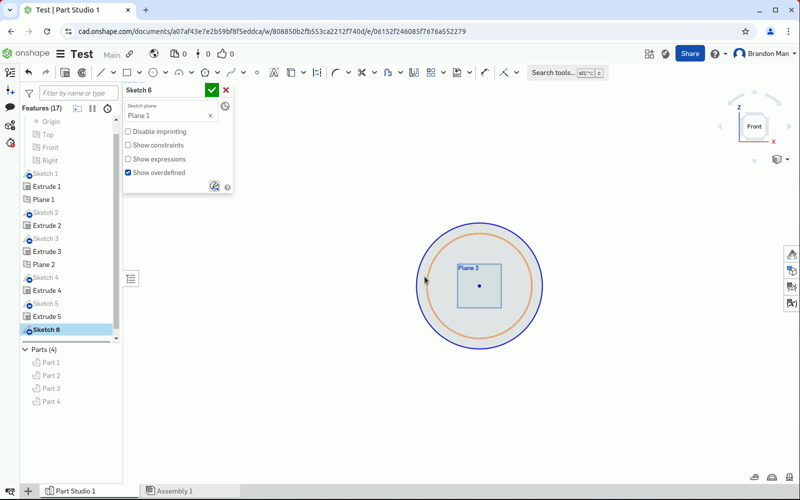
scroll(6)
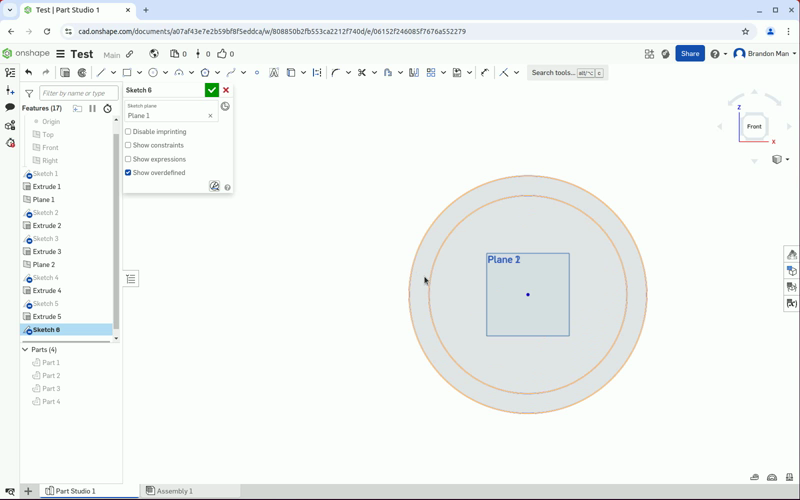
scroll(6)
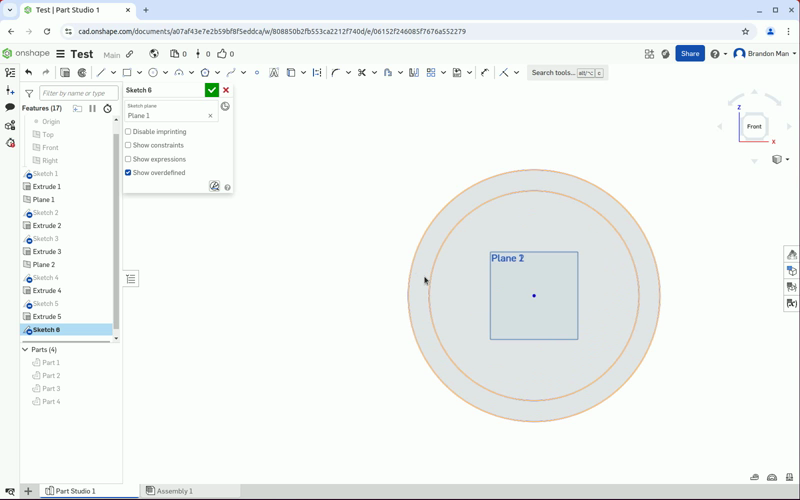
scroll(6)
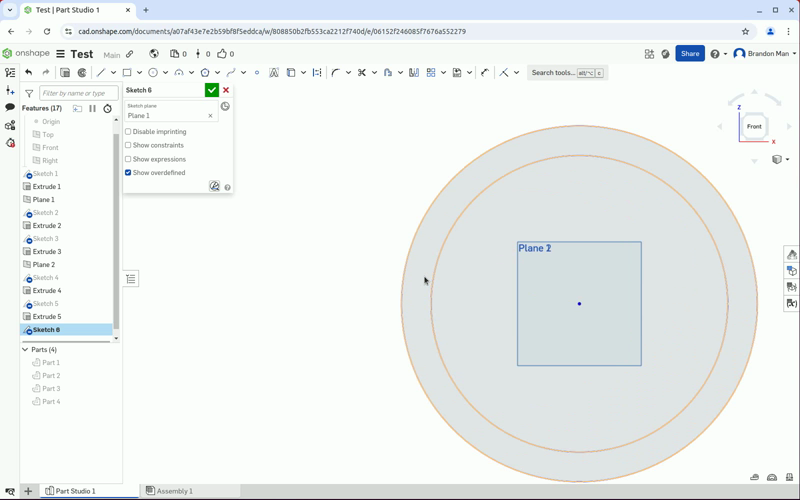
scroll(6)
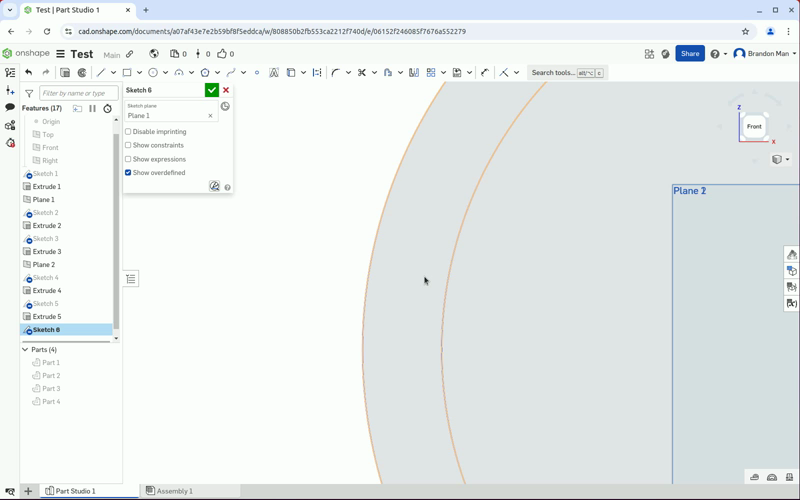
click(424, 276)
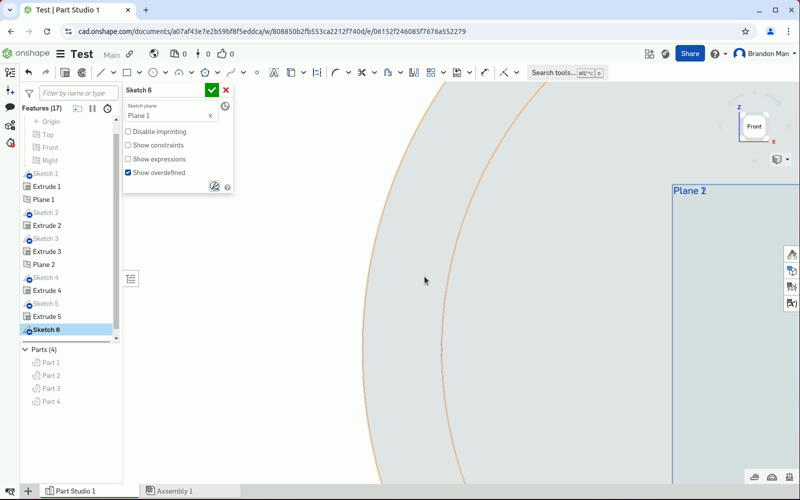
scroll(-6)
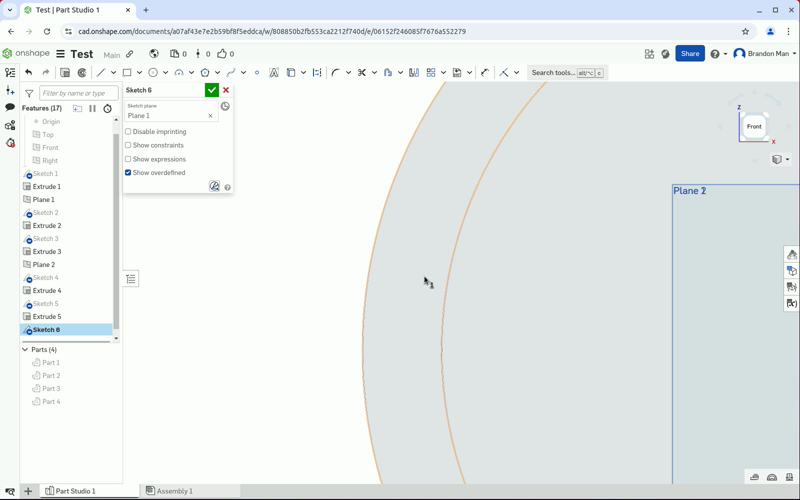
scroll(-6)
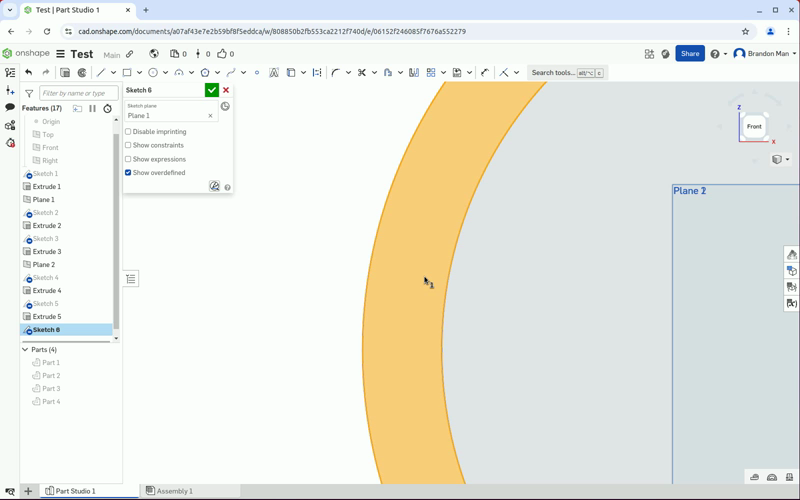
scroll(-6)
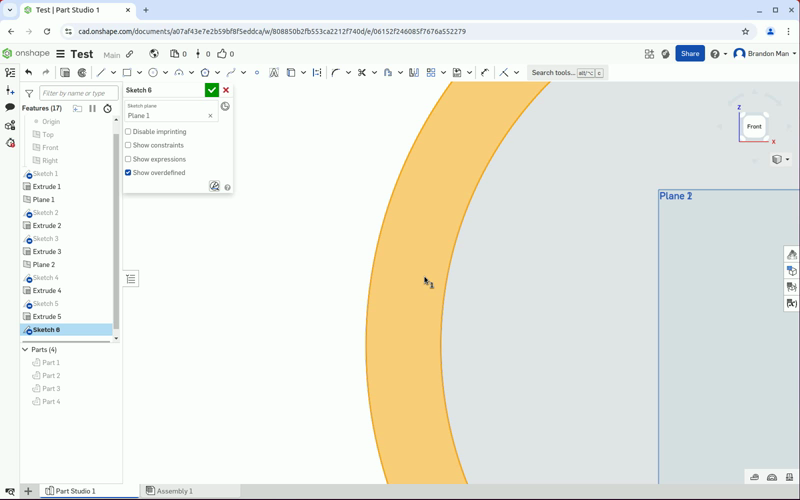
scroll(-6)
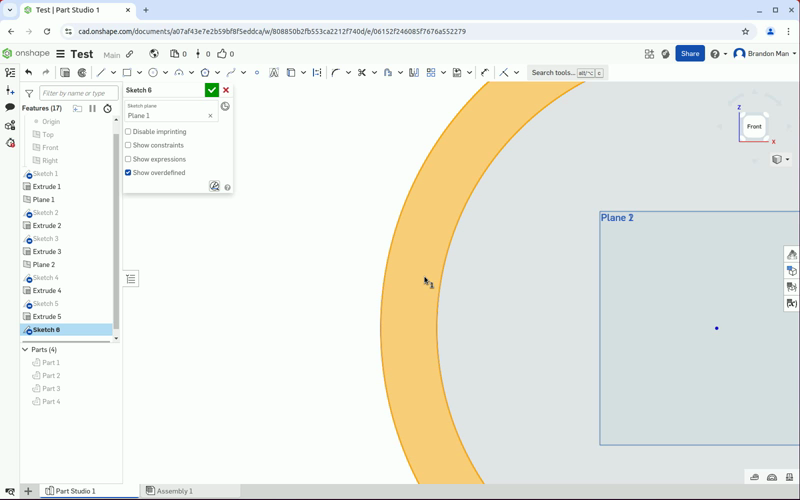
scroll(-6)
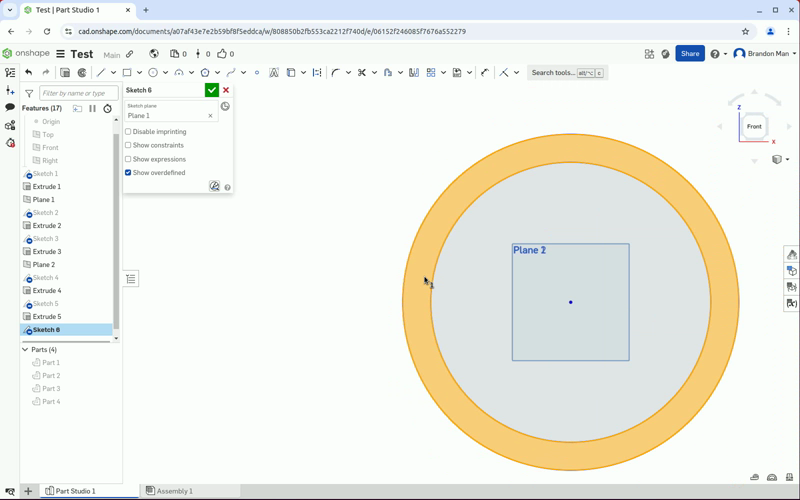
scroll(-6)
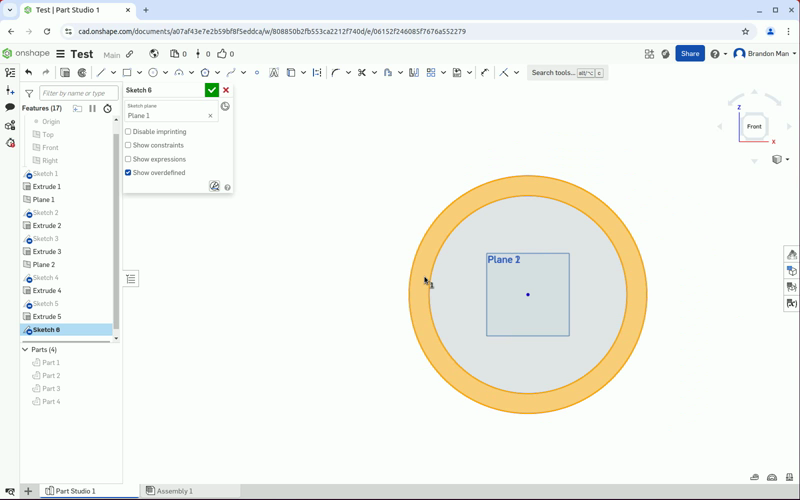
scroll(-6)
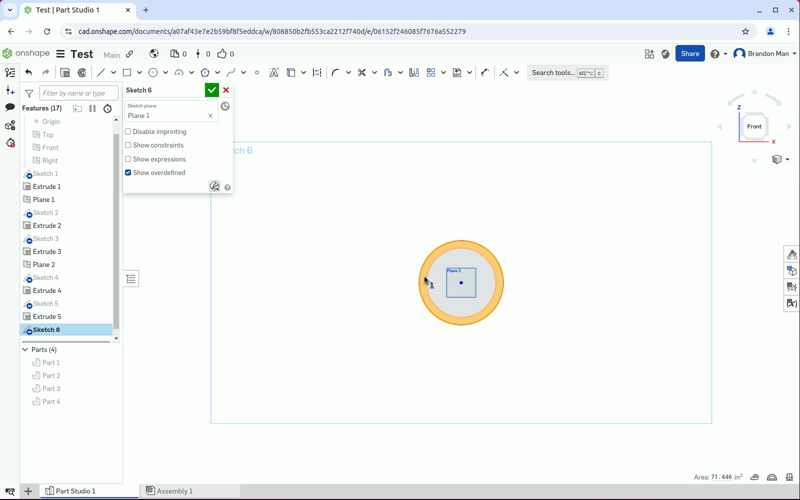
mouse_move(73, 352)
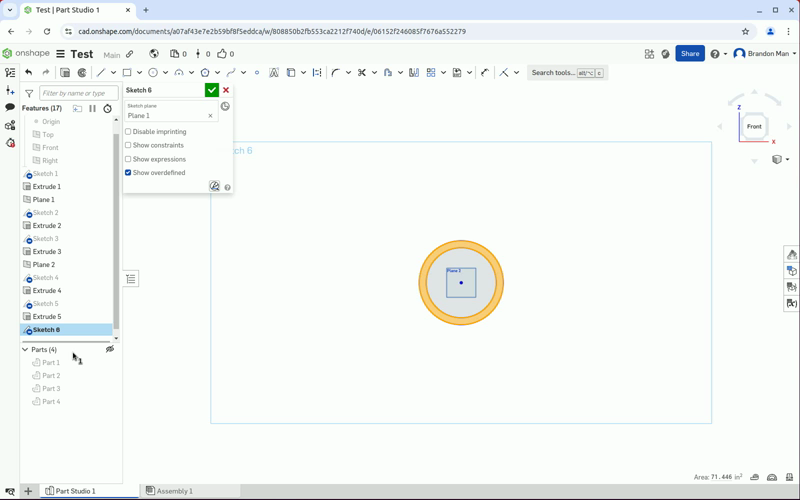
key(shift+y)
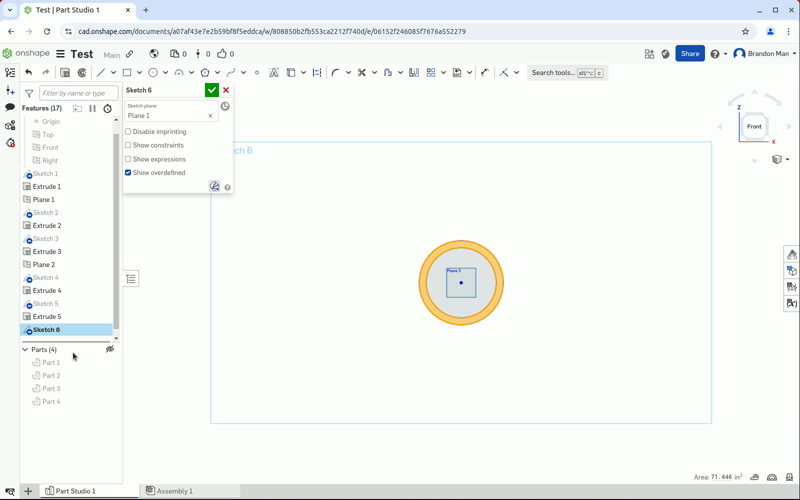
key(shift+e)
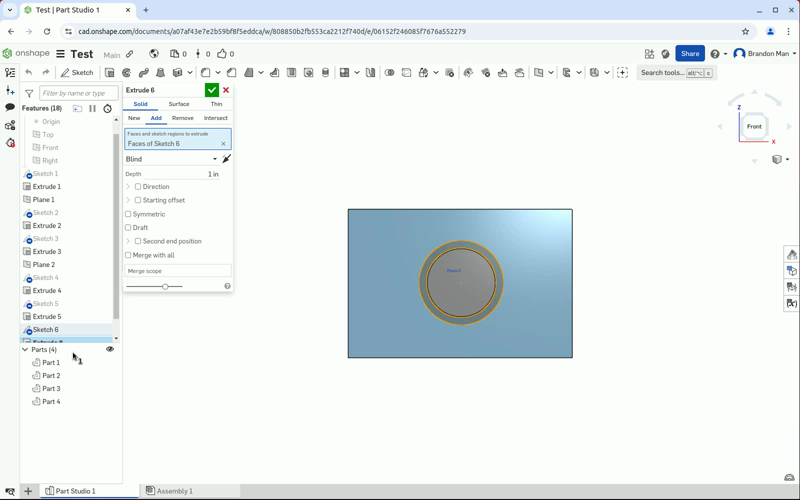
mouse_move(143, 106)
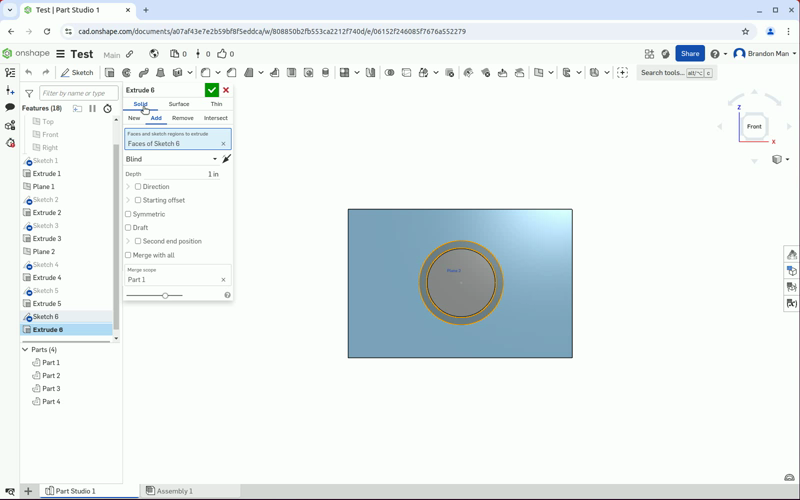
click(143, 106)
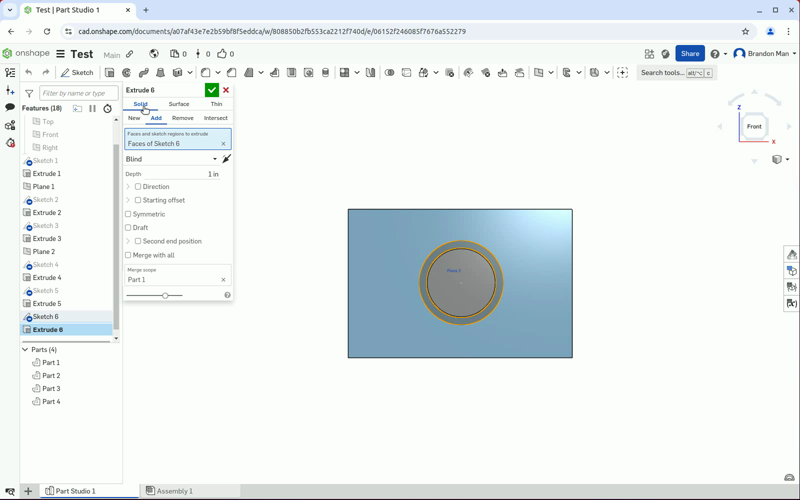
mouse_move(137, 120)
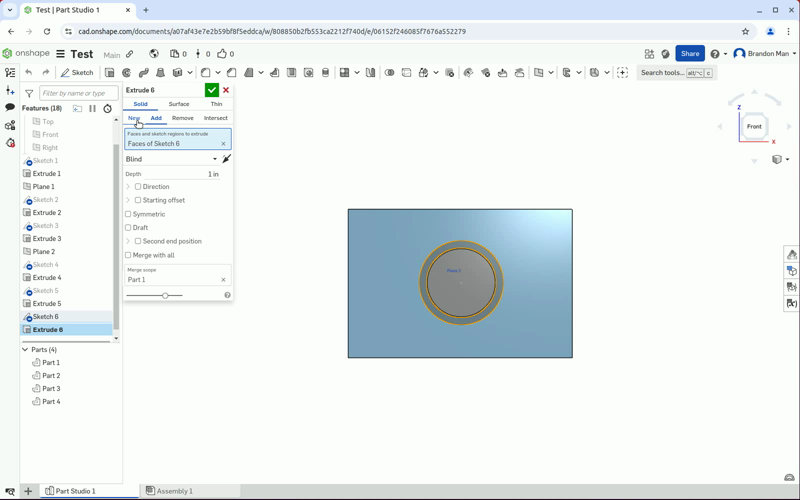
click(137, 120)
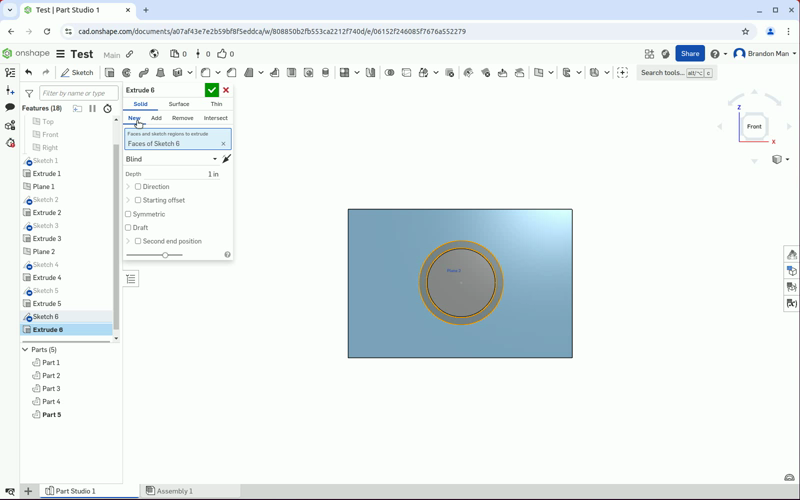
key(tab, 4)
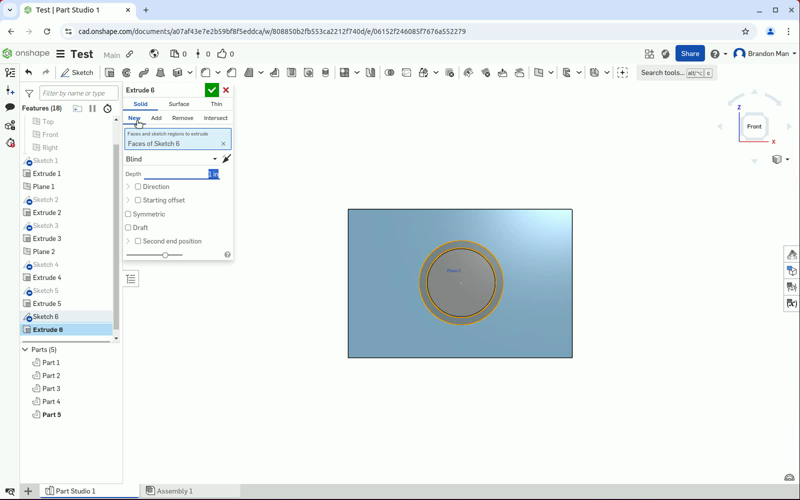
text(6.499)
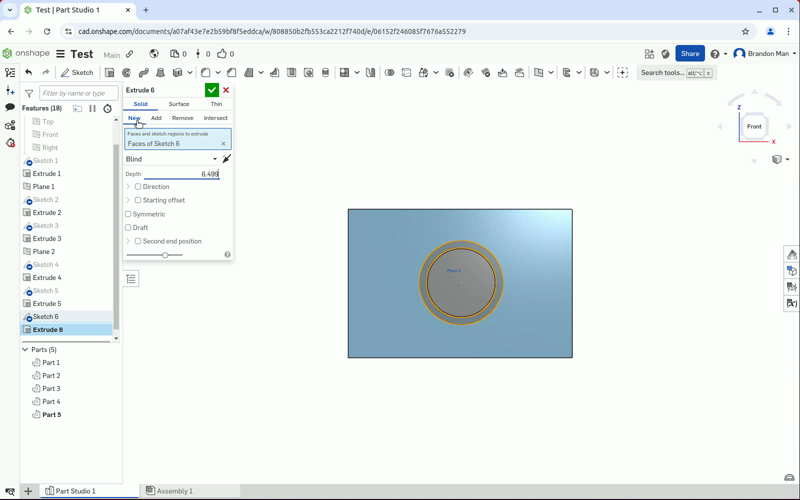
key(enter)
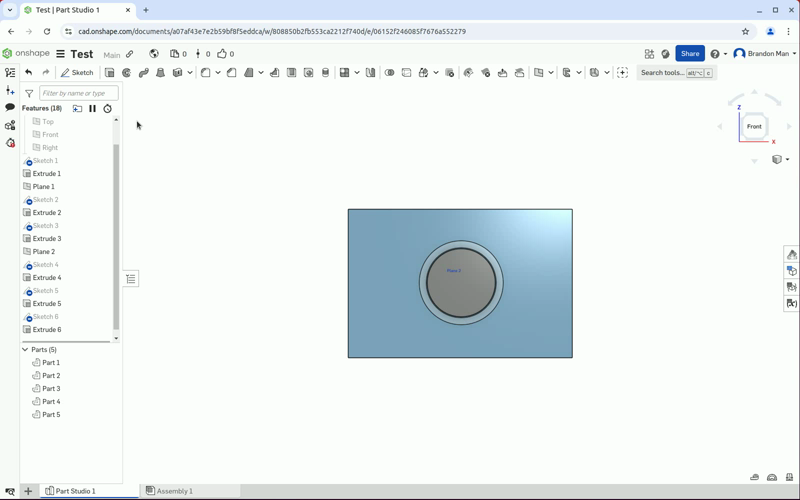
key(shift+h)
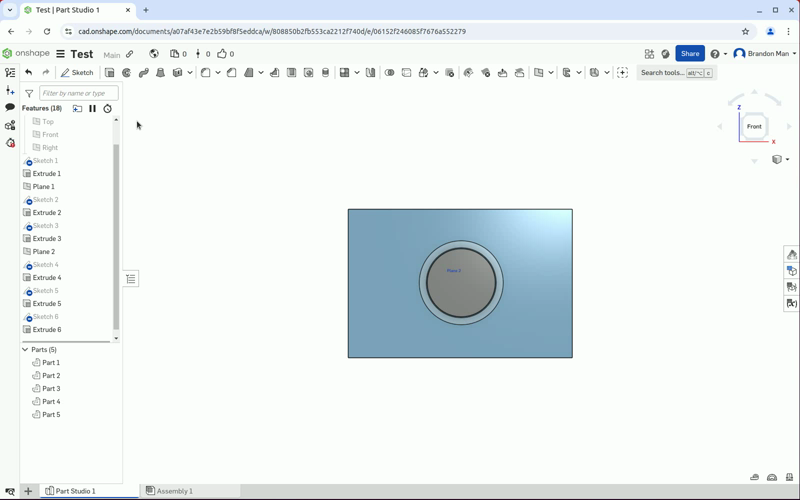
key(shift+h)
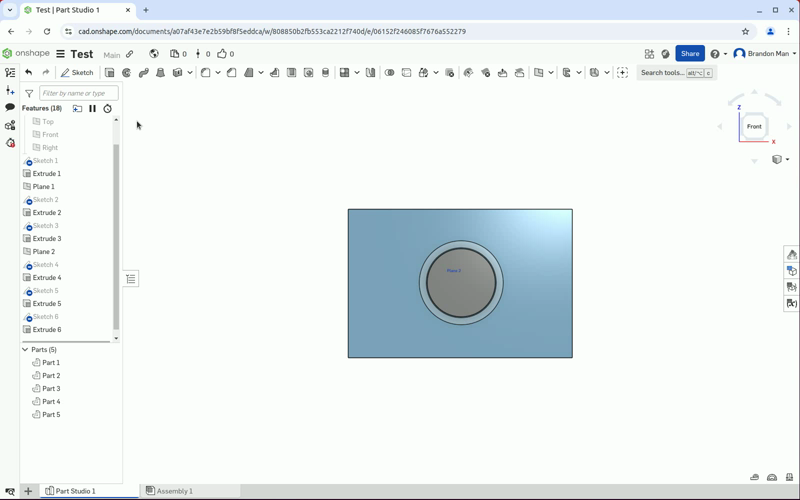
mouse_move(69, 163)
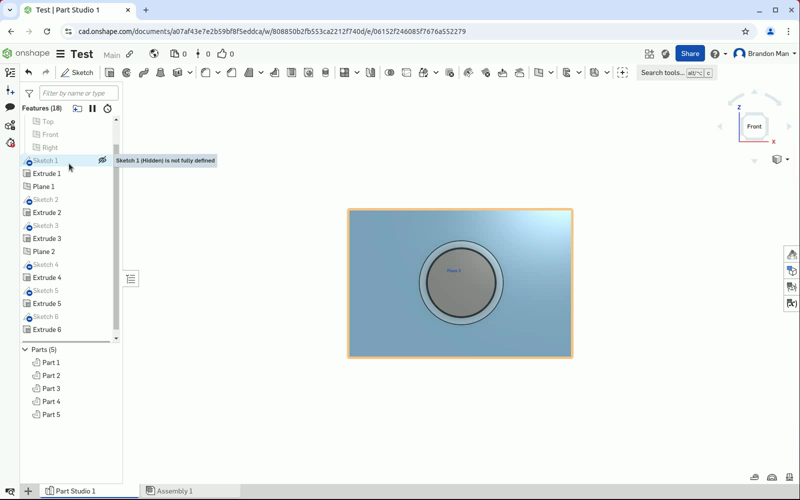
click(69, 163)
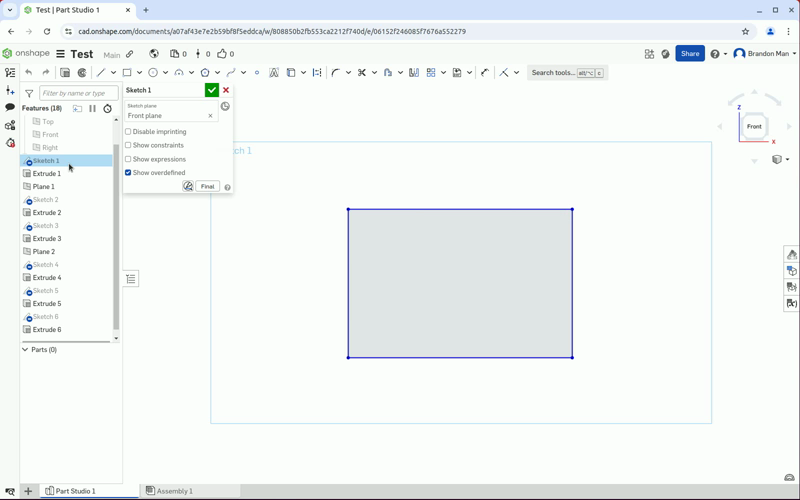
mouse_move(229, 92)
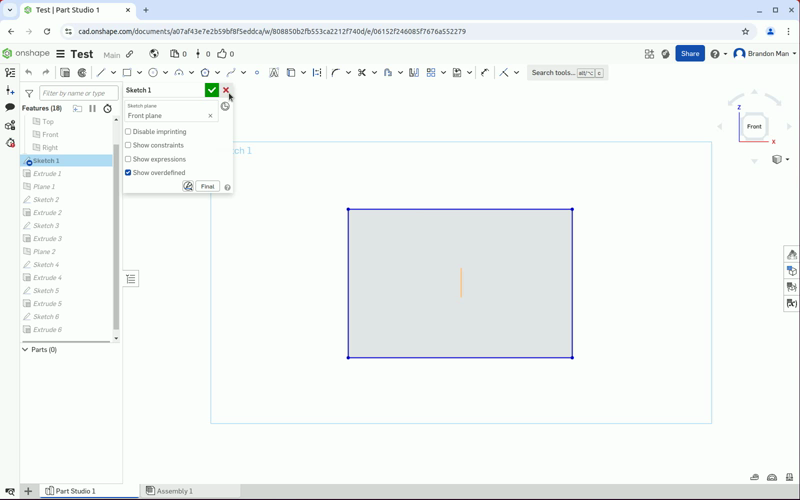
click(229, 92)
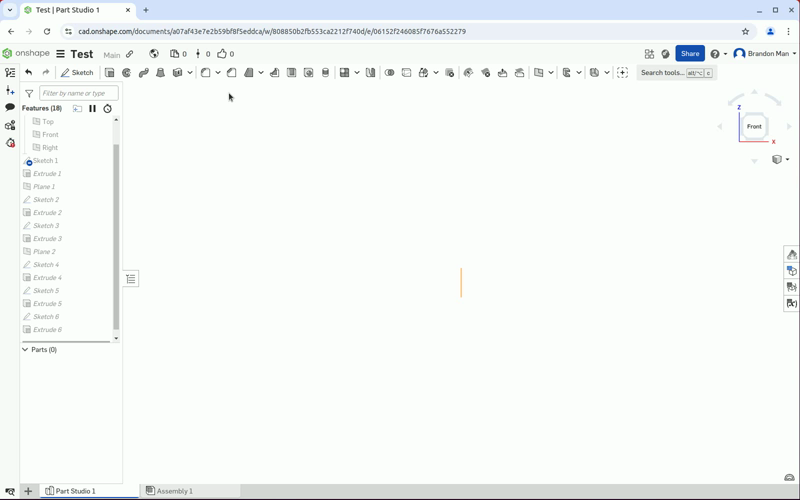
key(shift+s)
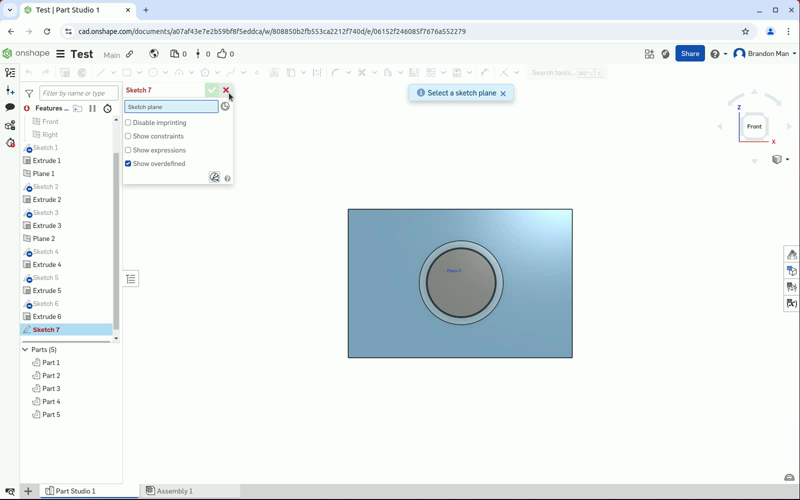
mouse_move(69, 176)
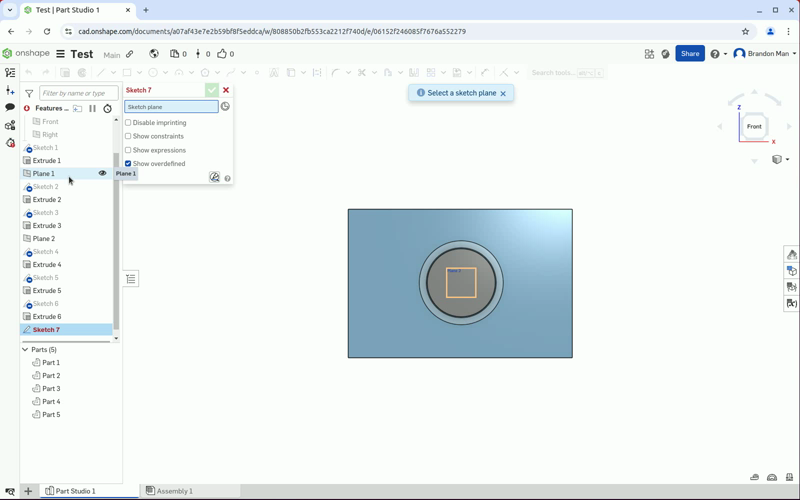
click(69, 176)
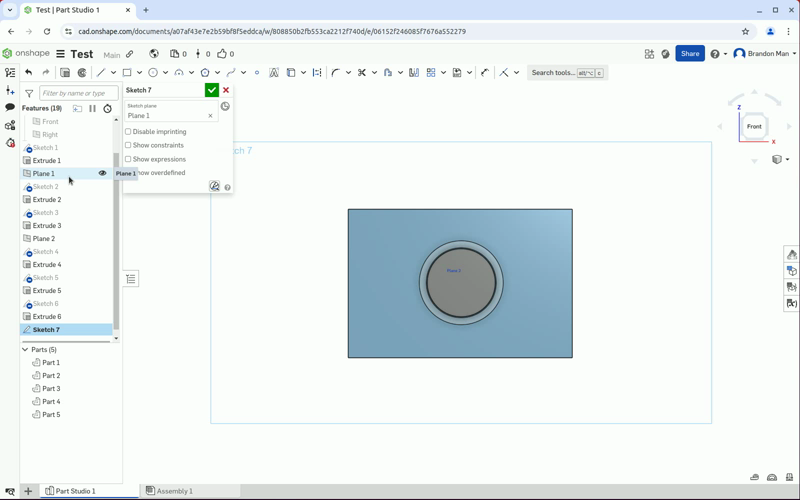
mouse_move(73, 352)
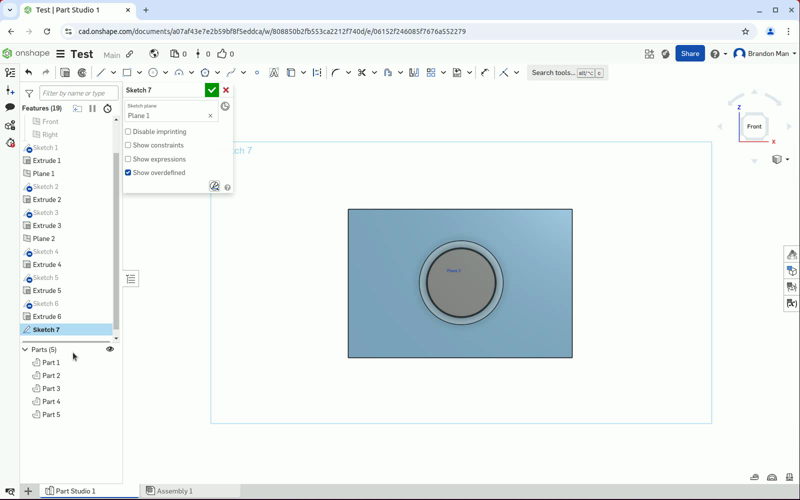
key(y)
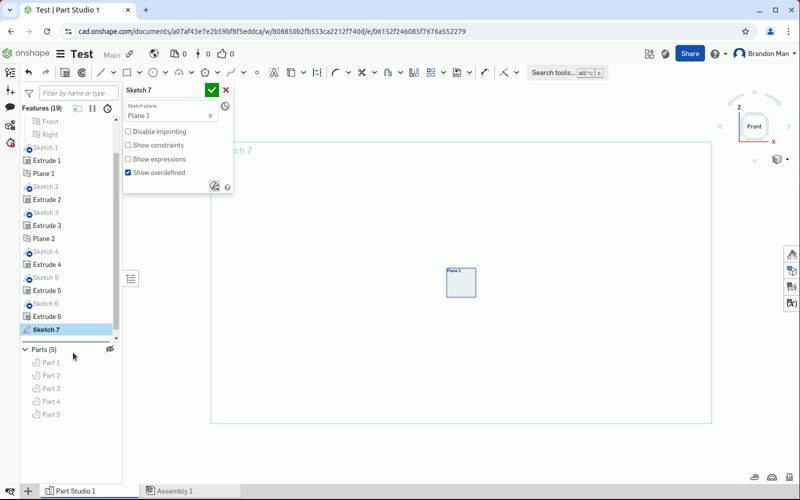
key(c)
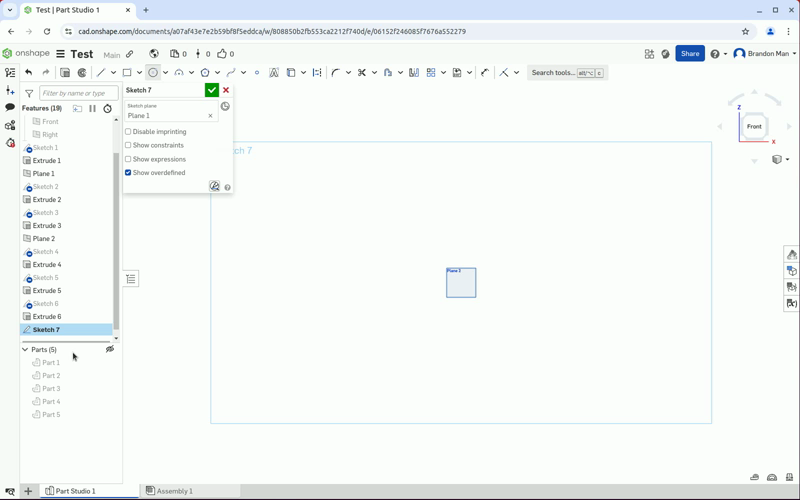
key_down(shift)
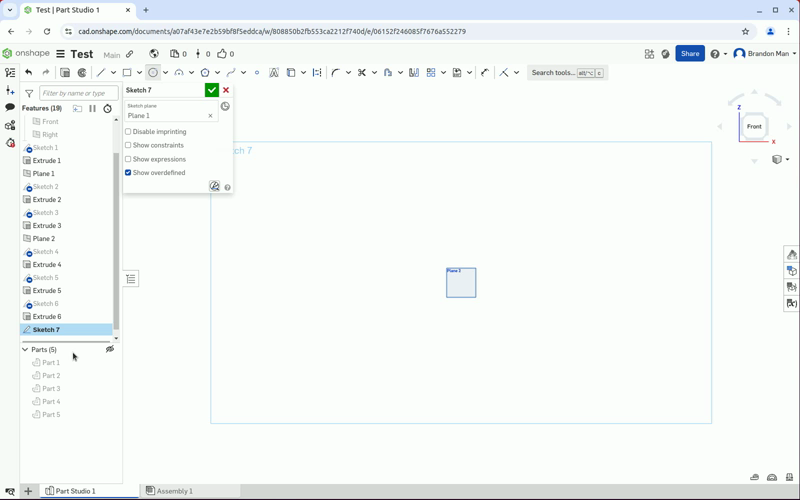
mouse_move(461, 282)
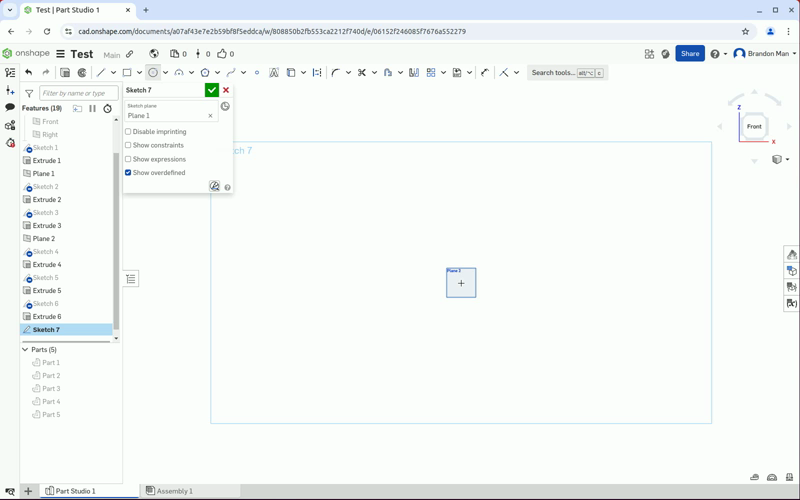
click(461, 282)
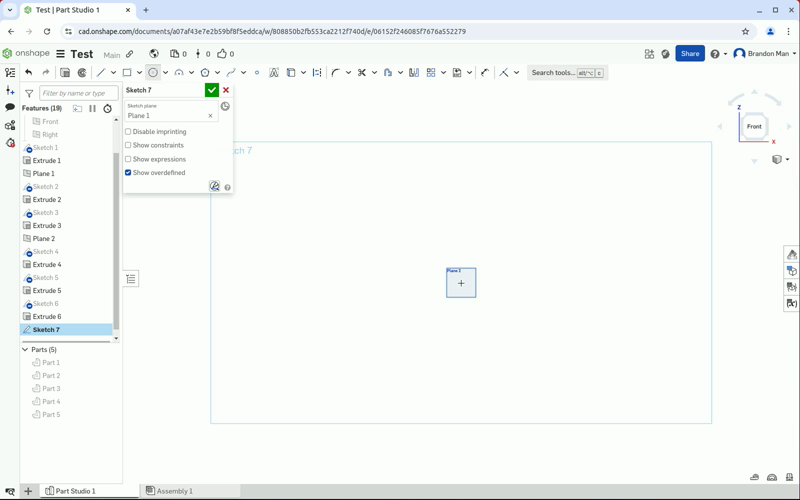
key_up(shift)
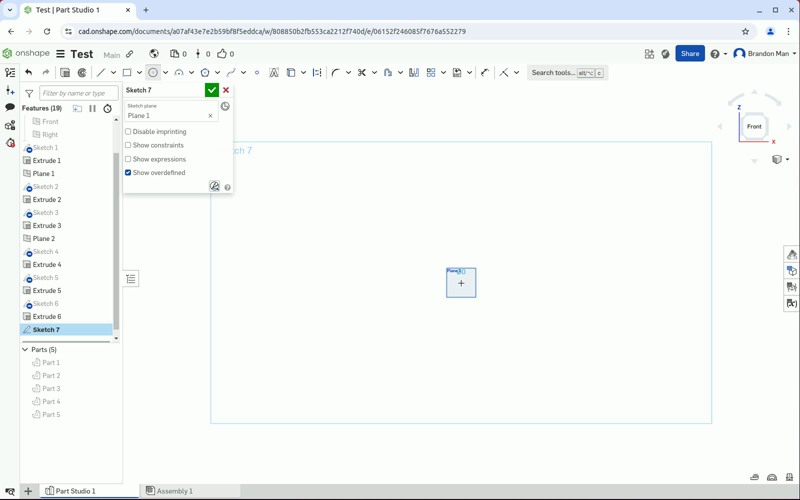
mouse_move(503, 282)
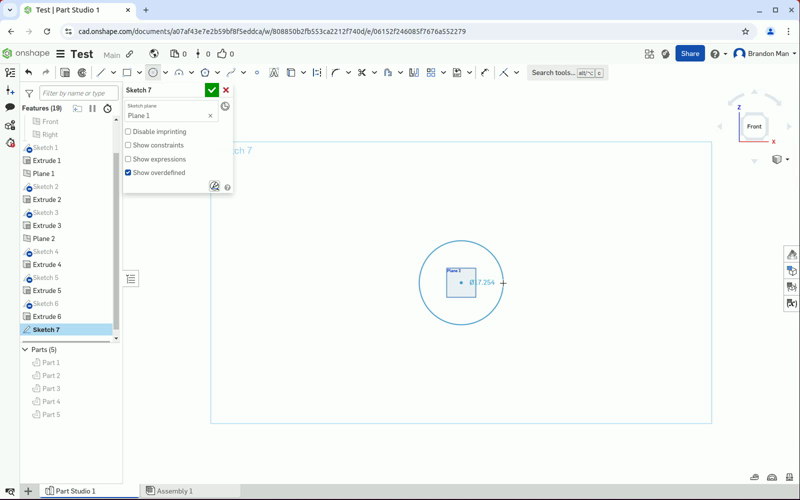
click(503, 282)
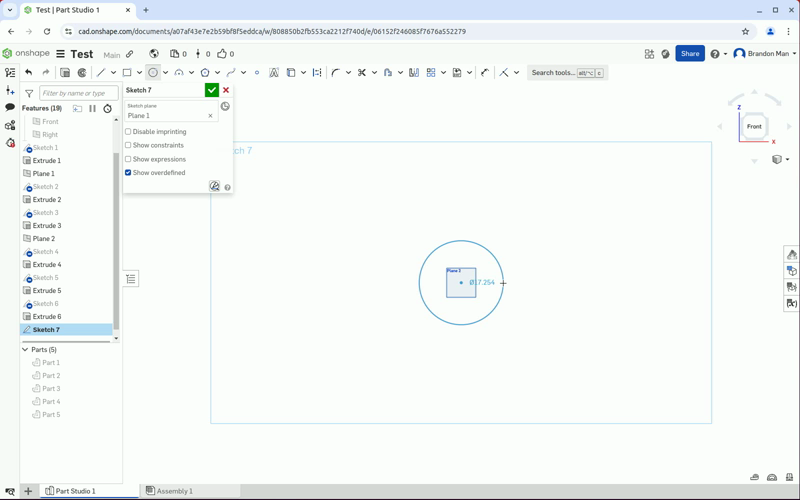
key(esc)
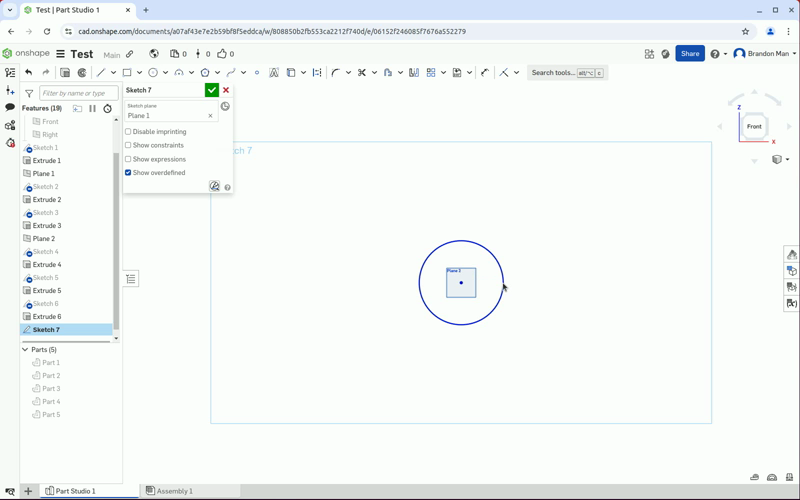
mouse_move(483, 275)
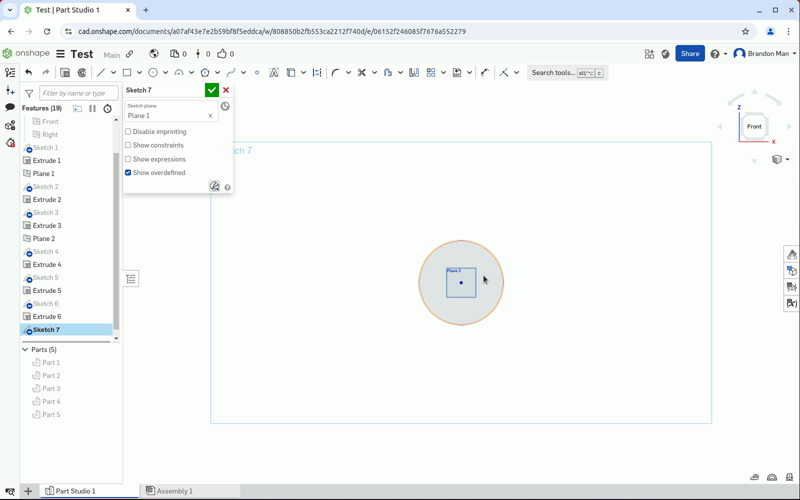
click(483, 275)
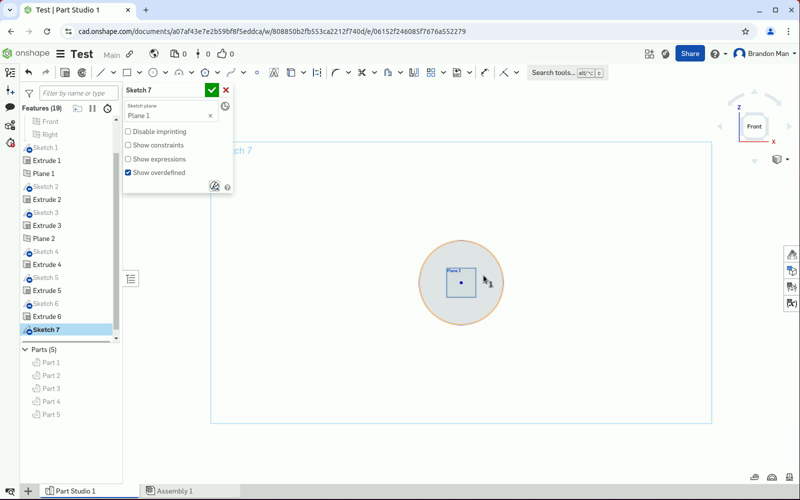
mouse_move(73, 352)
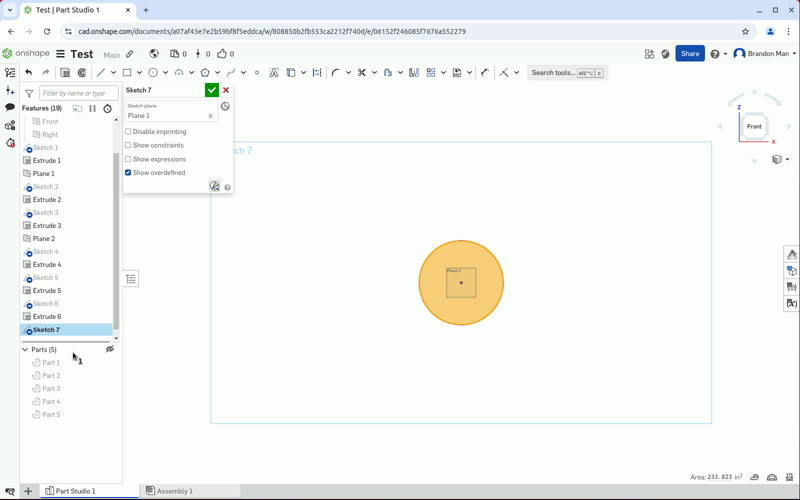
key(shift+y)
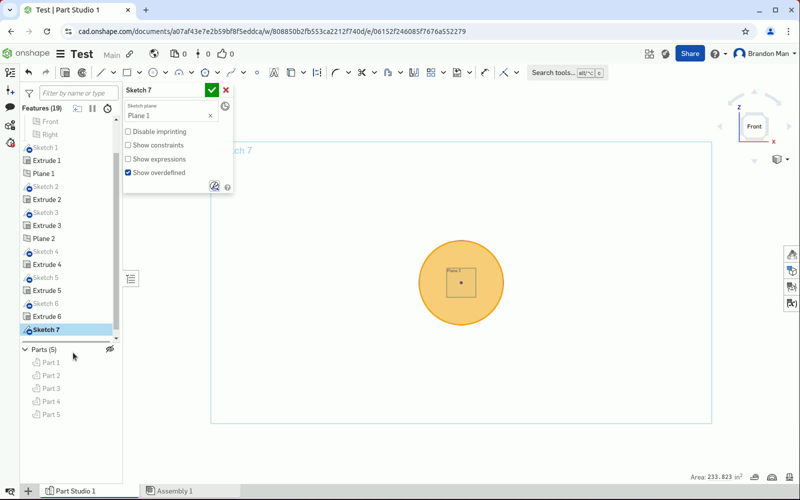
key(shift+e)
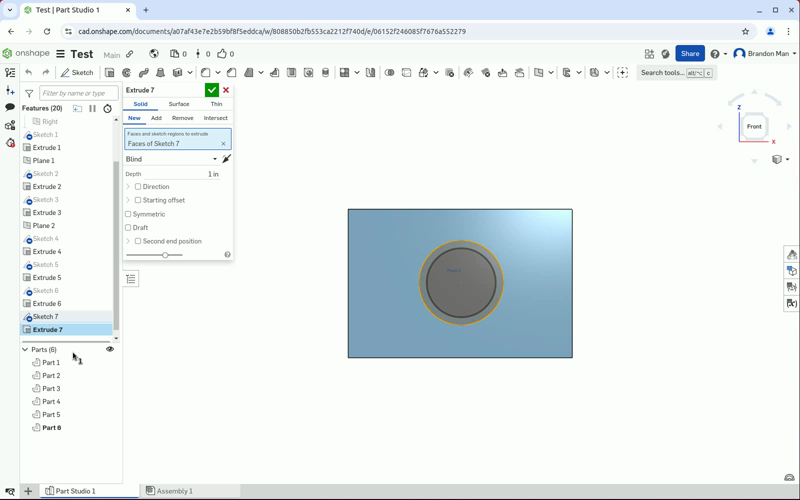
mouse_move(143, 106)
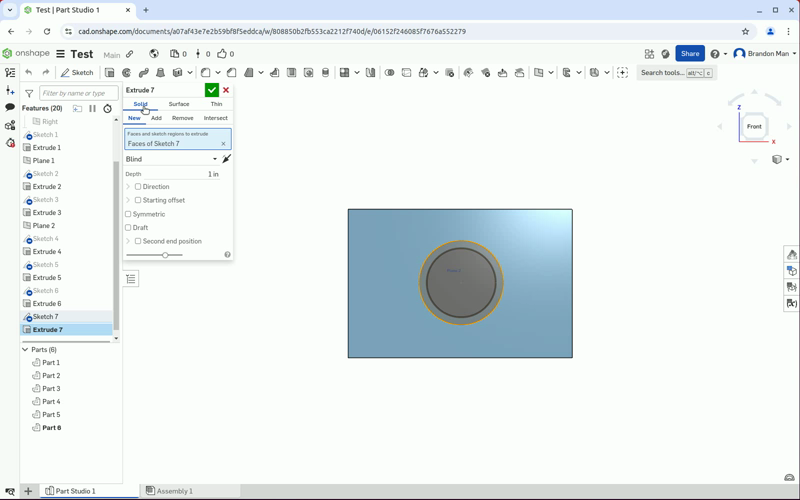
click(143, 106)
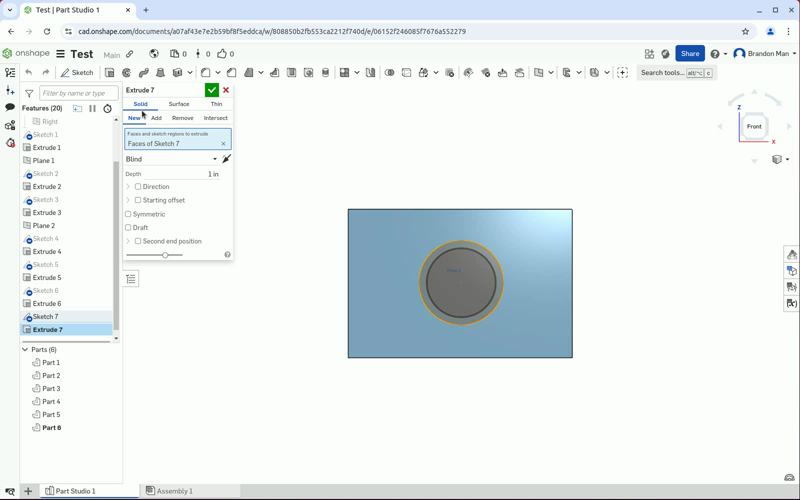
mouse_move(137, 120)
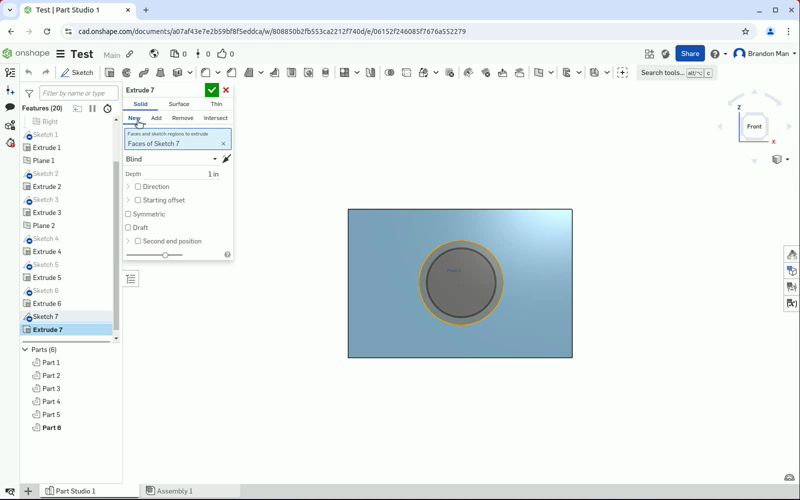
click(137, 120)
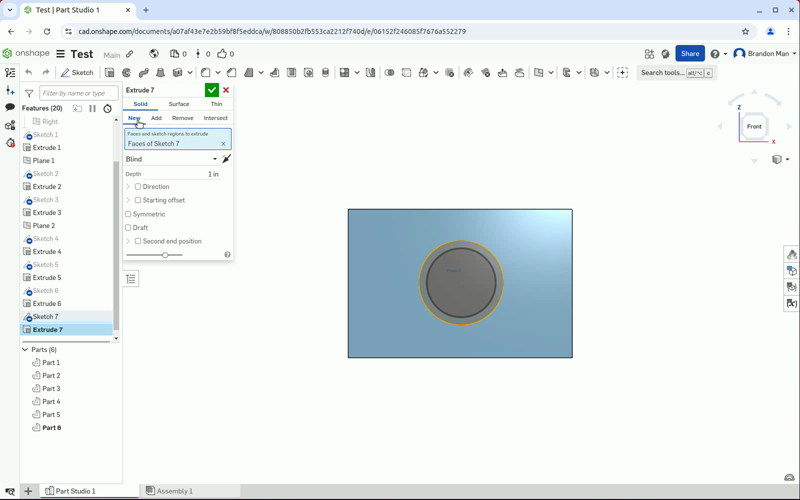
key(tab, 4)
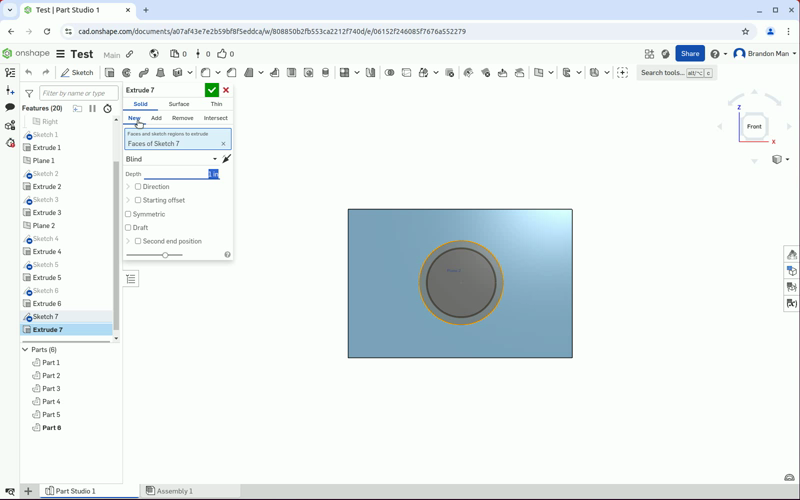
text(4.333)
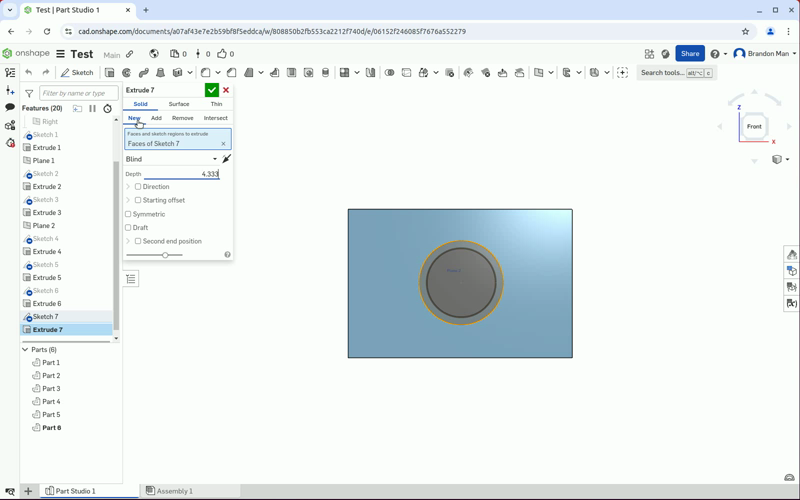
key(enter)
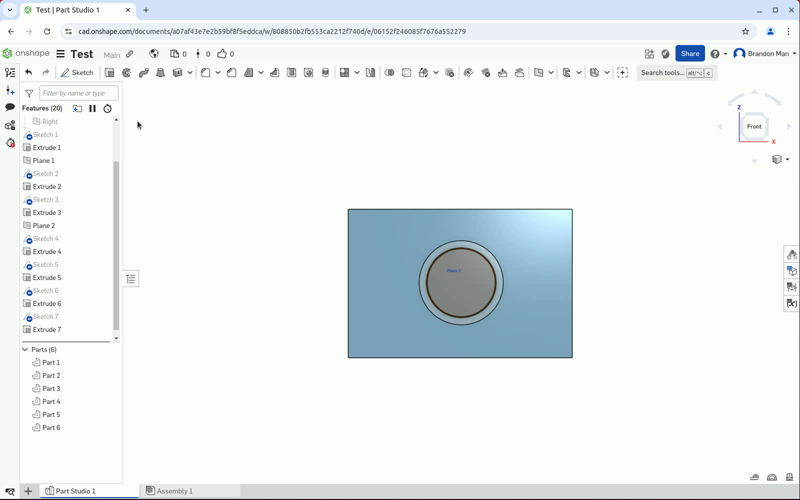
key(shift+h)
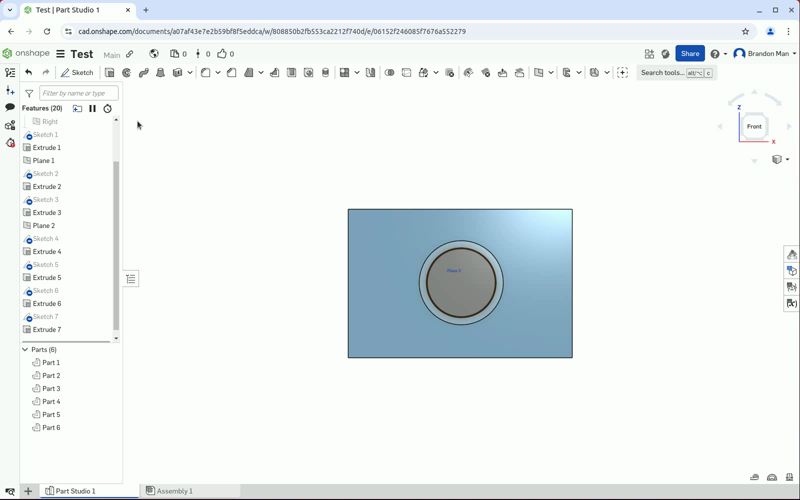
key(shift+h)
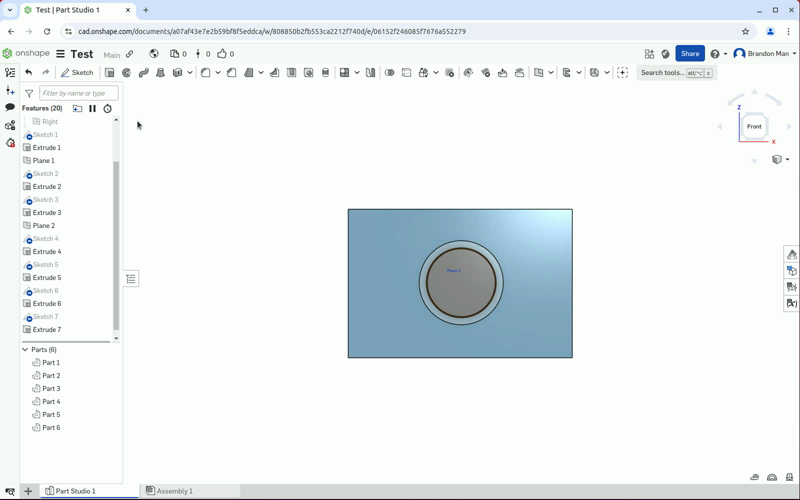
mouse_move(69, 137)
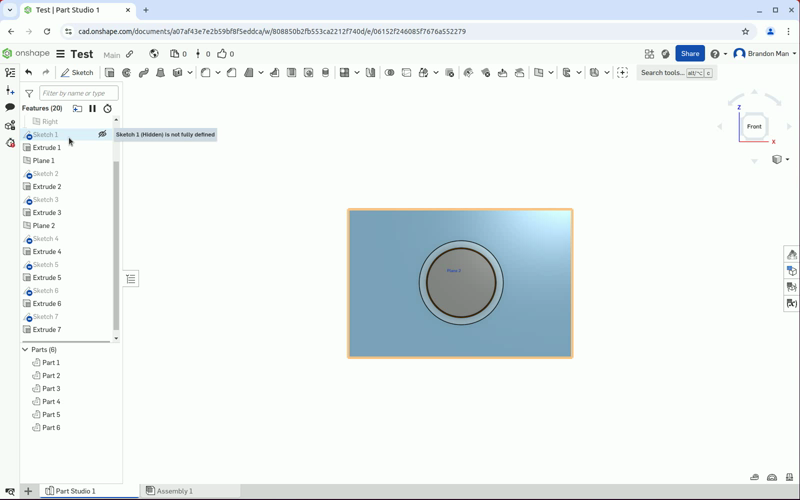
click(69, 137)
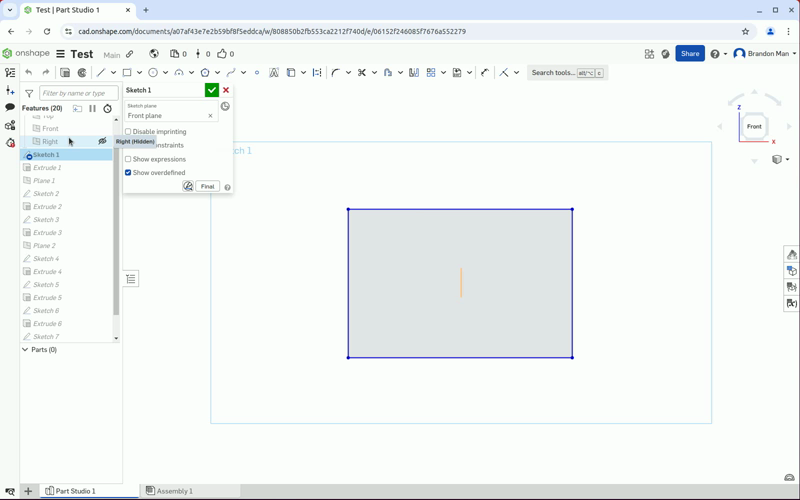
mouse_move(229, 92)
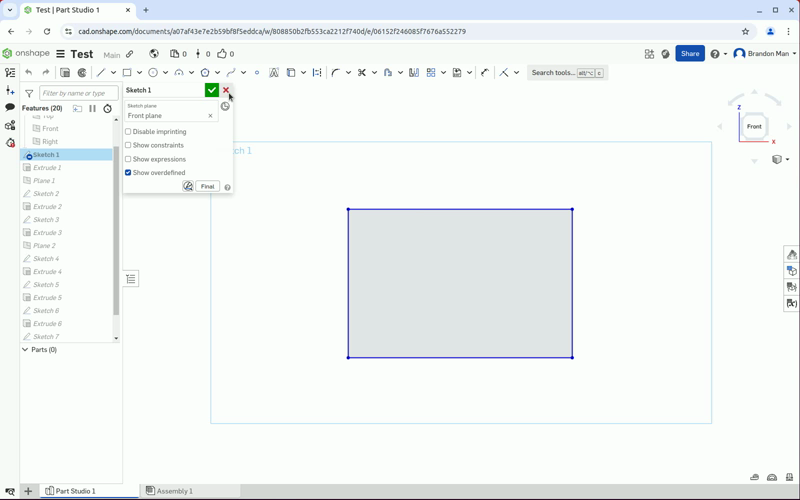
click(229, 92)
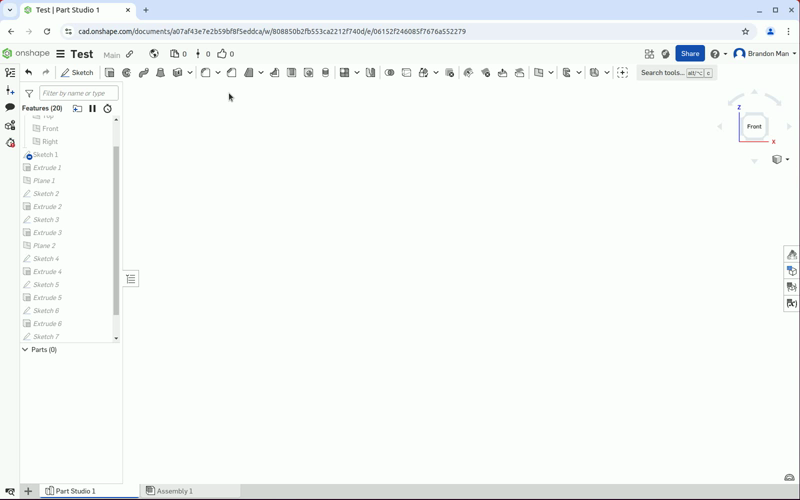
key(shift+s)
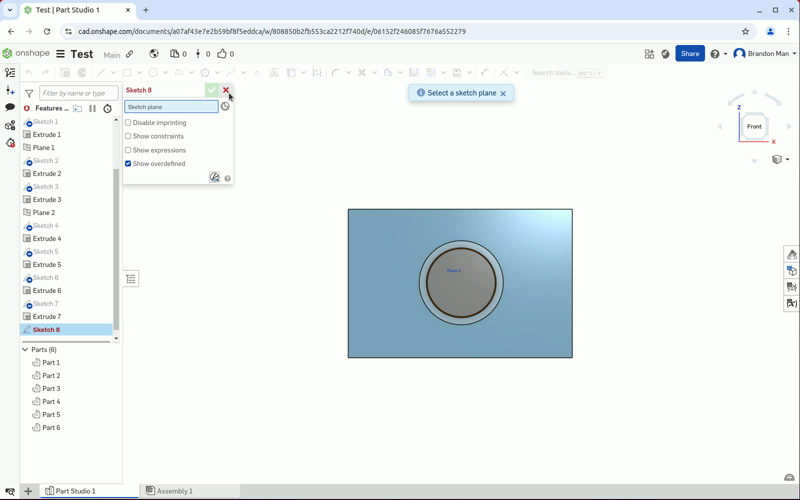
mouse_move(69, 150)
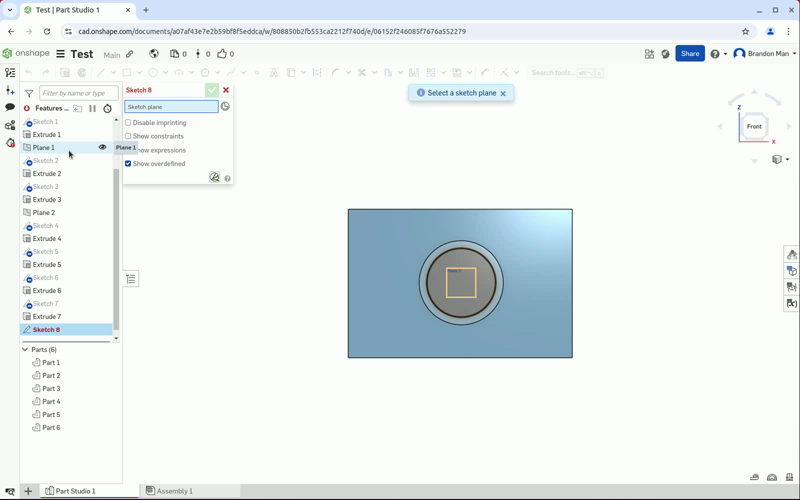
click(69, 150)
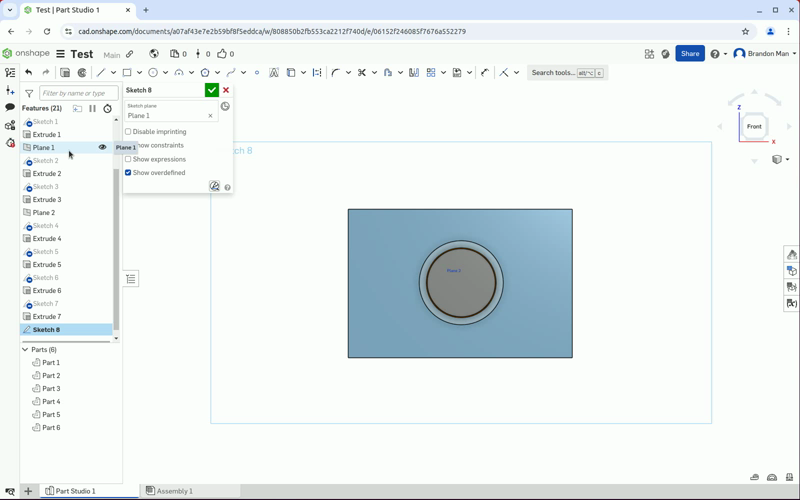
mouse_move(73, 352)
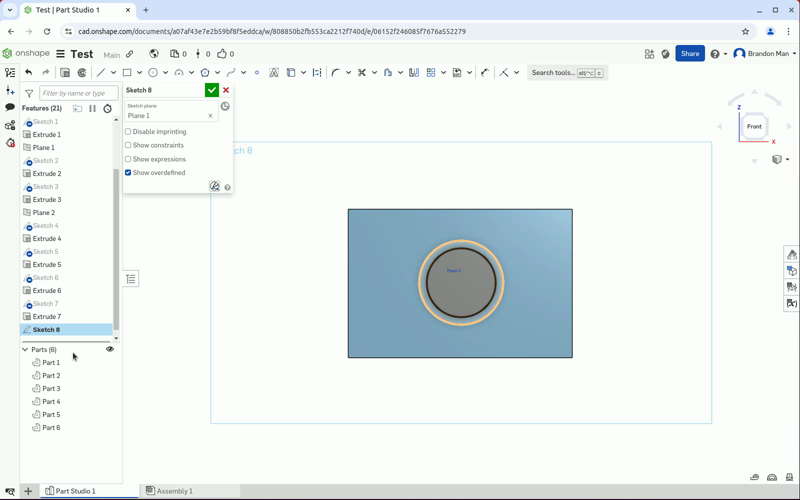
key(y)
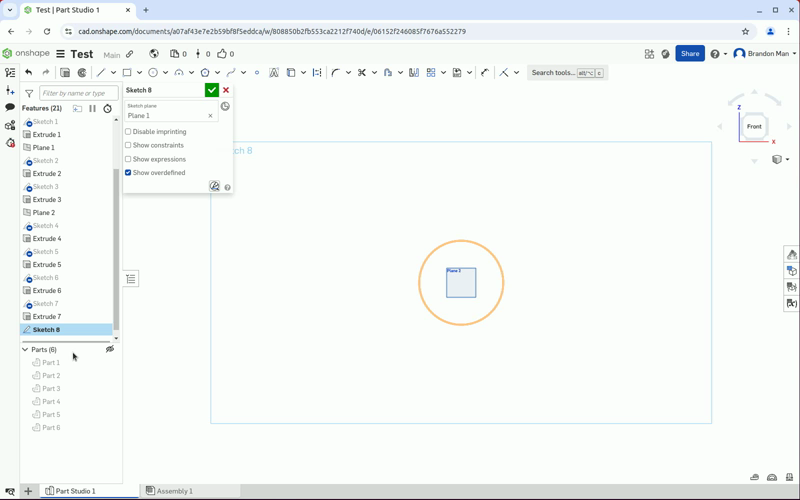
key(c)
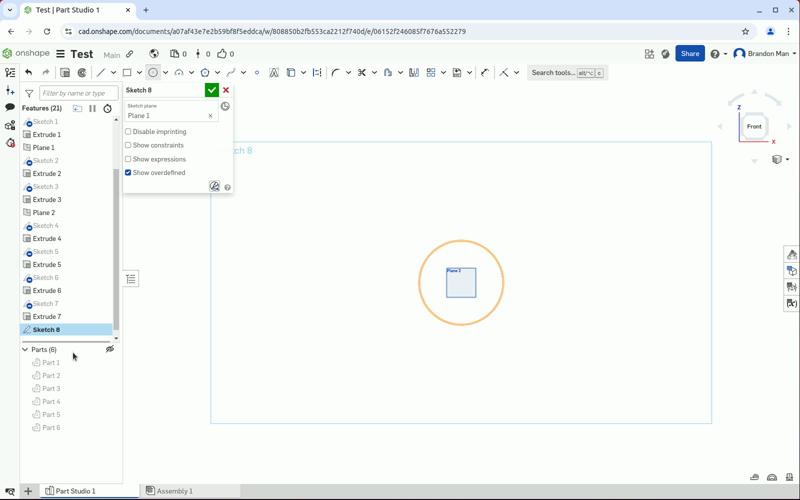
key_down(shift)
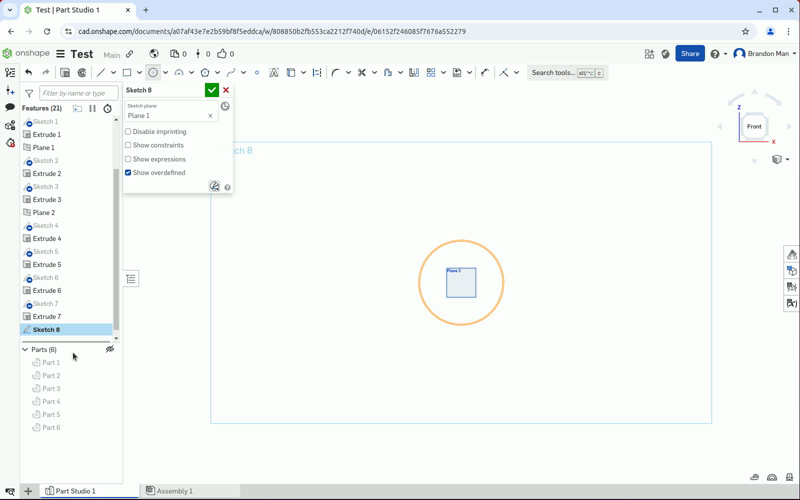
mouse_move(461, 282)
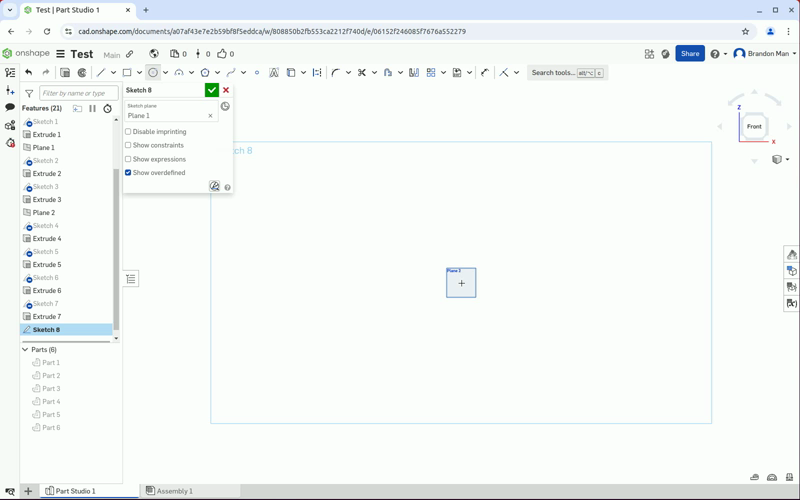
click(461, 282)
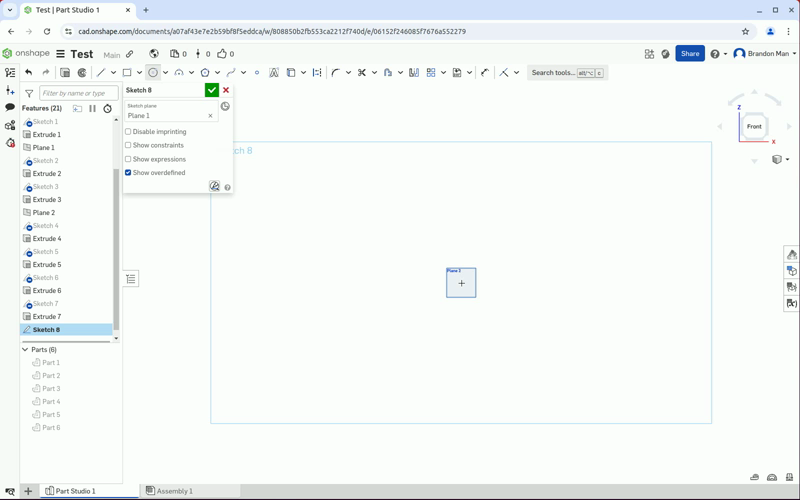
key_up(shift)
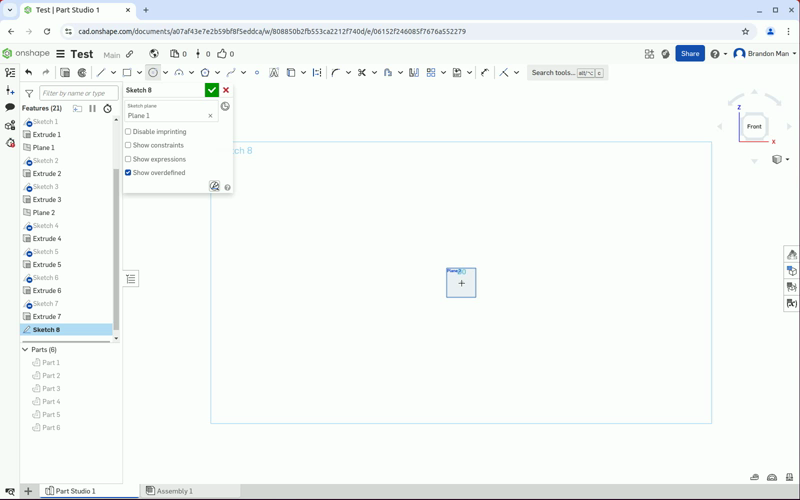
mouse_move(510, 282)
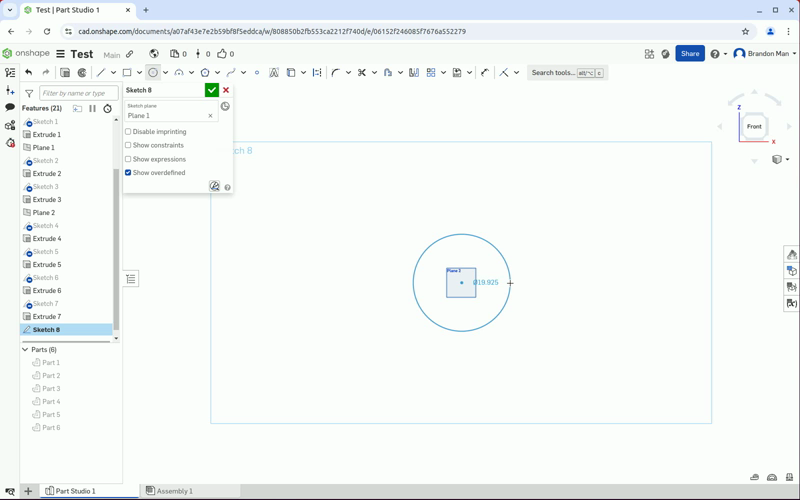
click(510, 282)
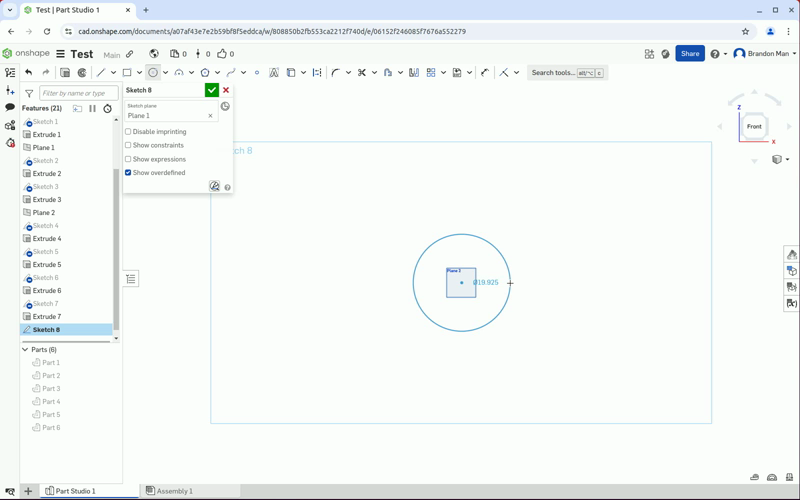
key(esc)
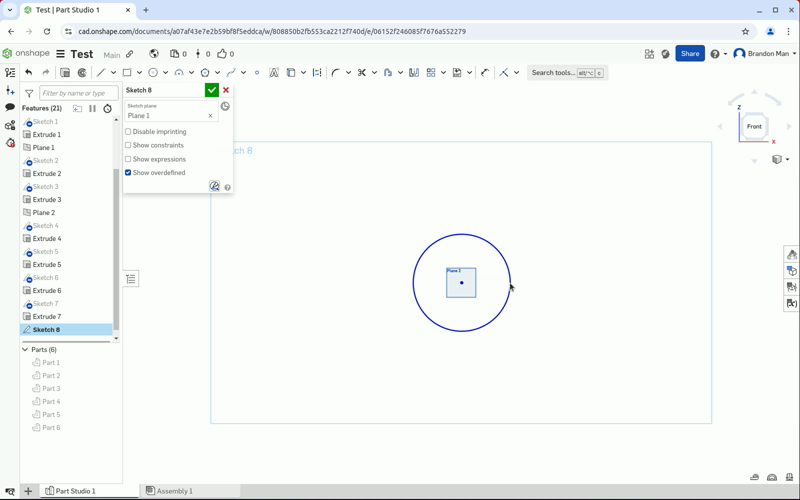
key(c)
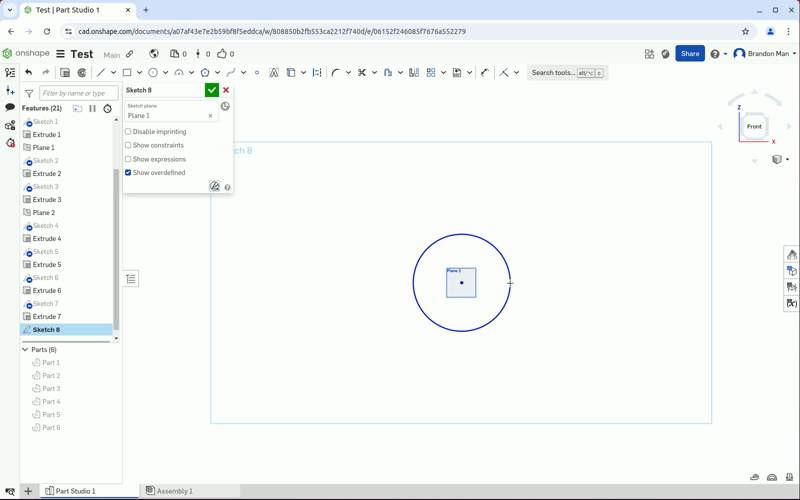
key_down(shift)
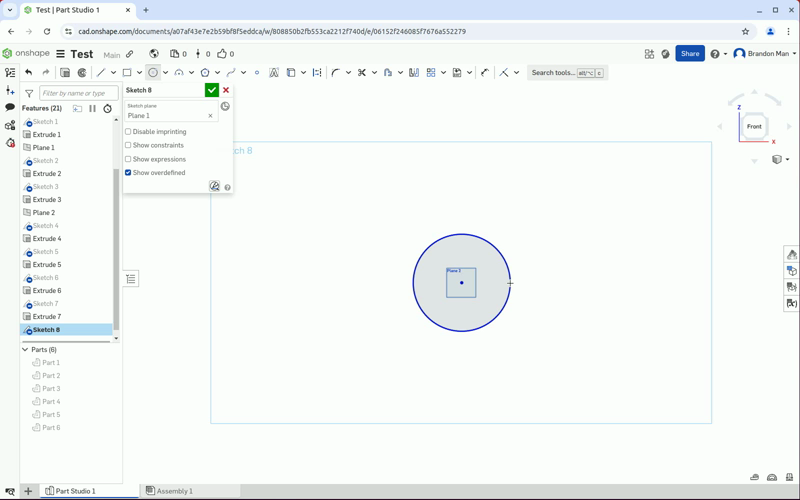
mouse_move(461, 282)
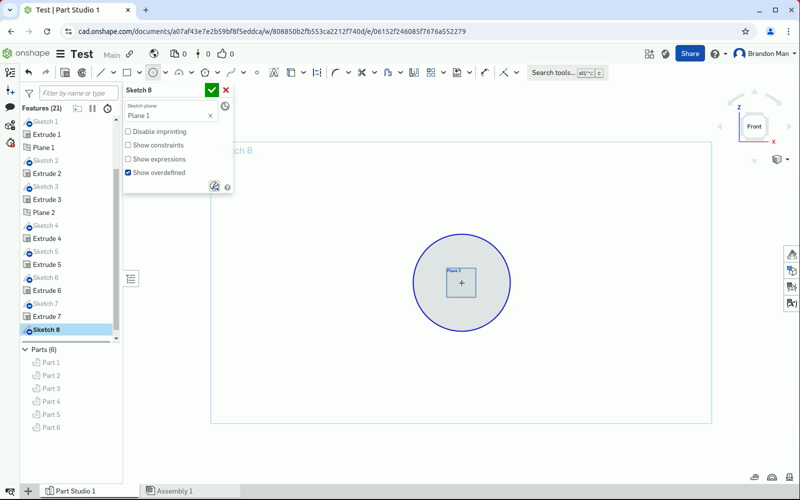
click(461, 282)
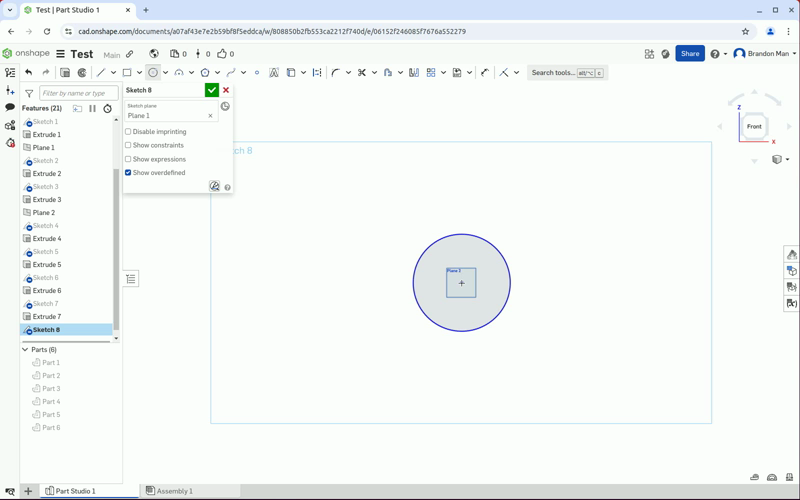
key_up(shift)
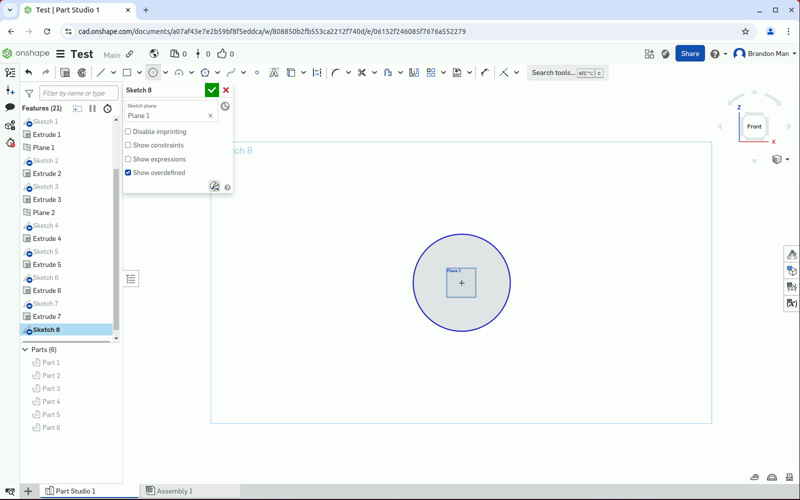
mouse_move(503, 282)
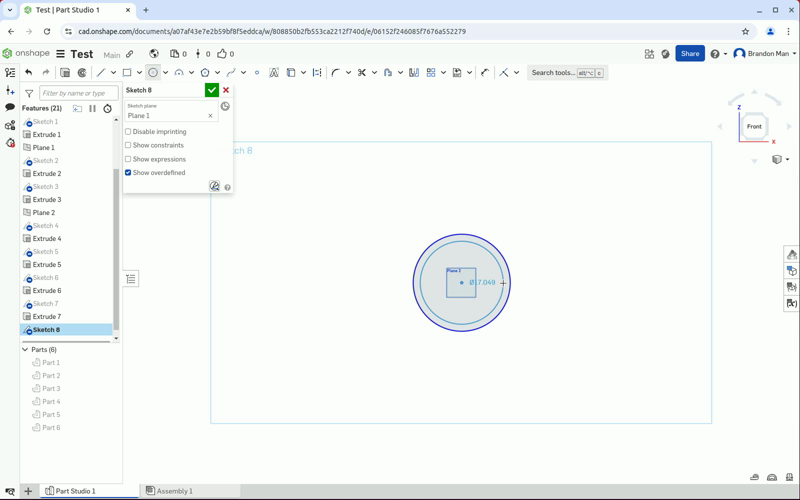
click(503, 282)
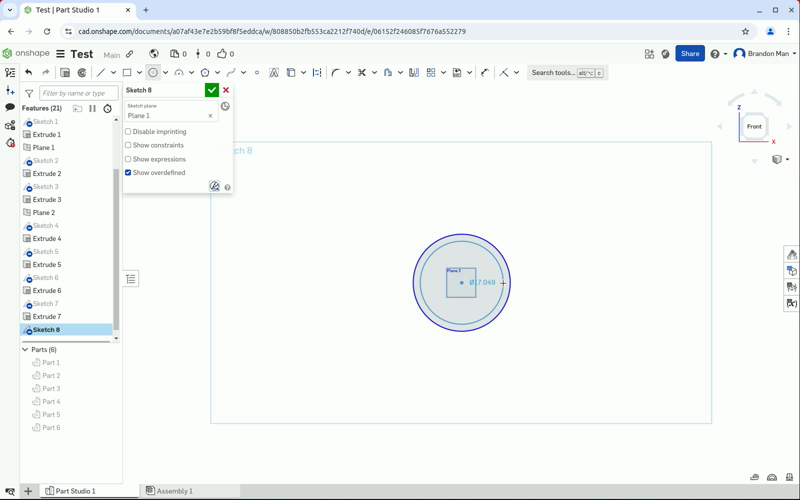
key(esc)
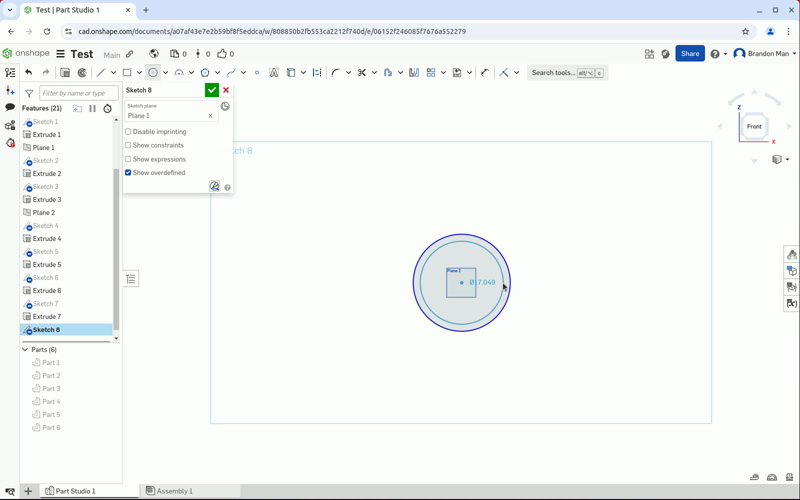
mouse_move(419, 267)
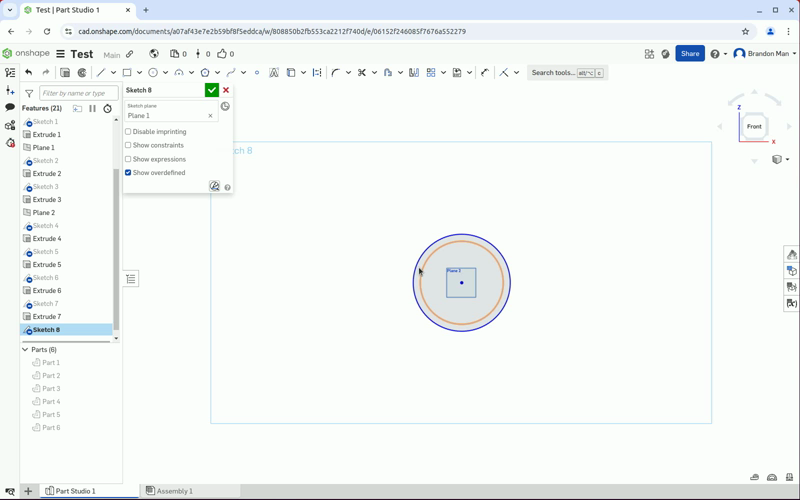
click(419, 267)
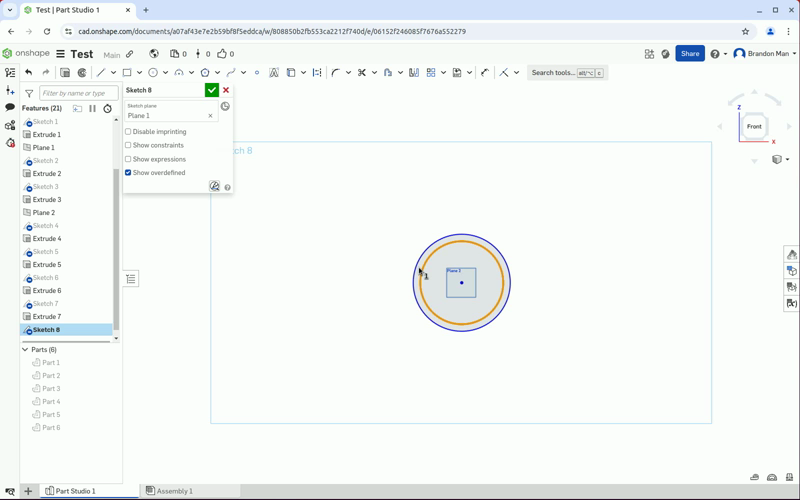
mouse_move(73, 352)
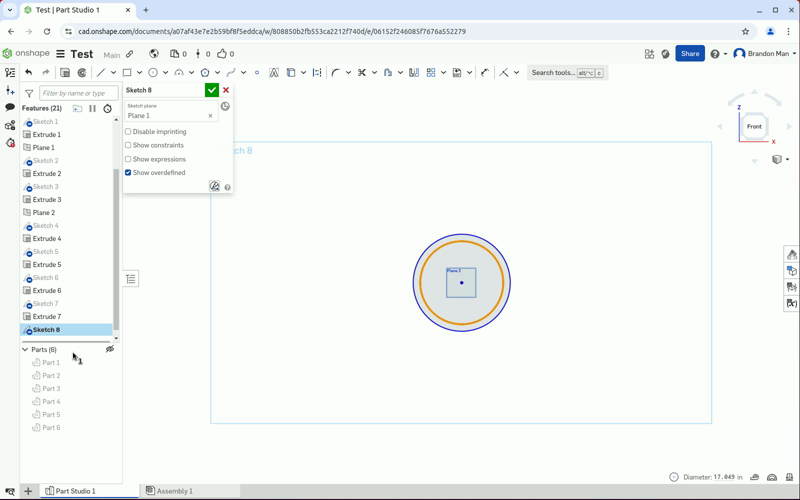
key(shift+y)
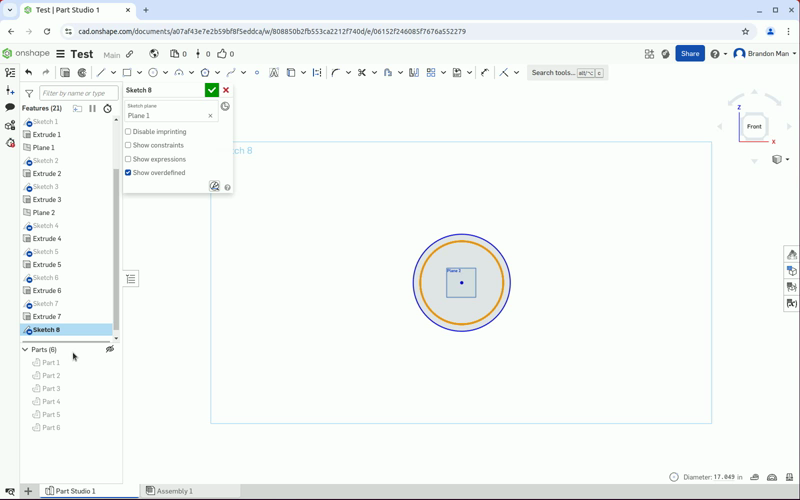
key(shift+e)
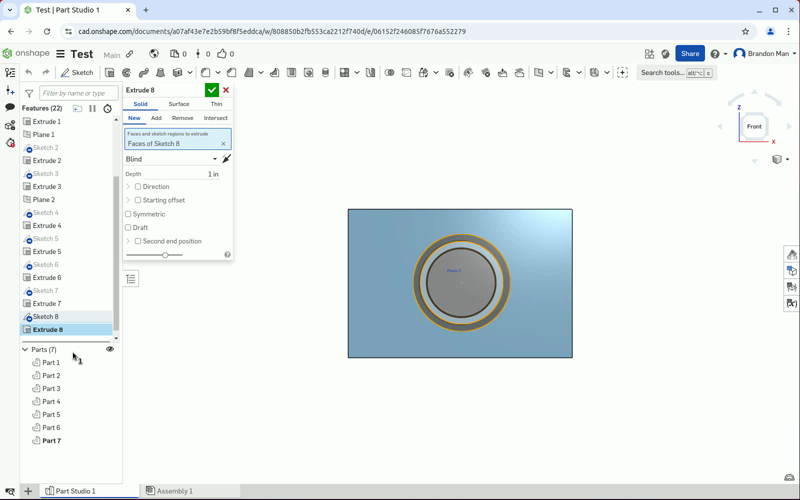
mouse_move(143, 106)
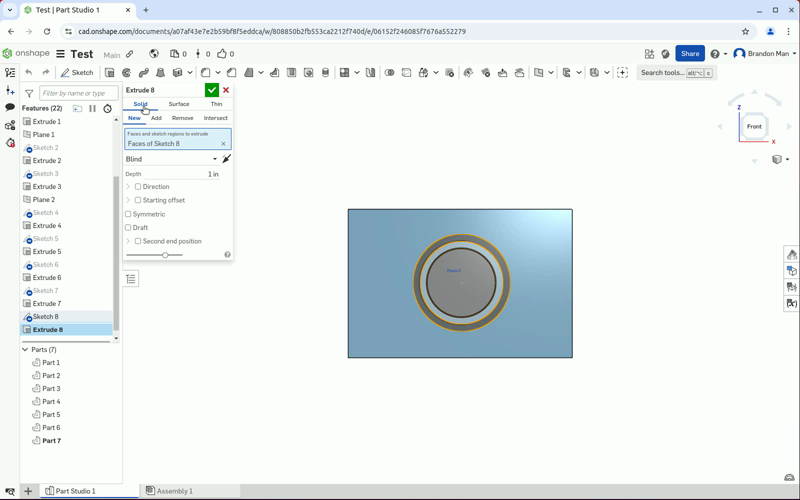
click(143, 106)
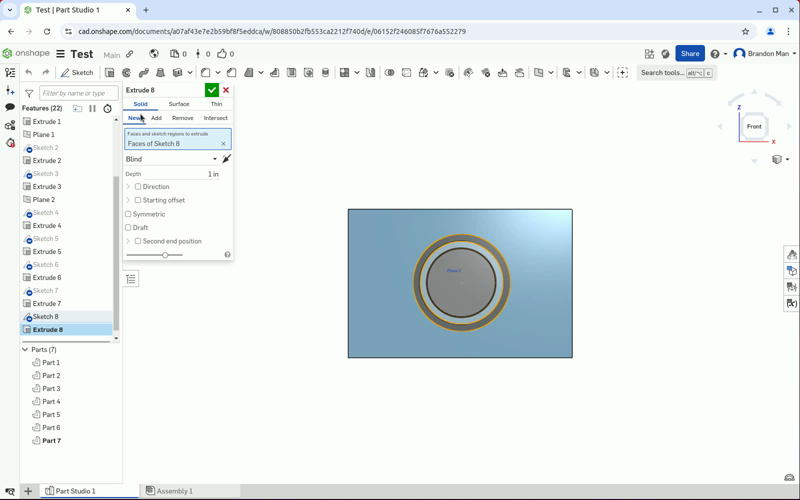
mouse_move(137, 120)
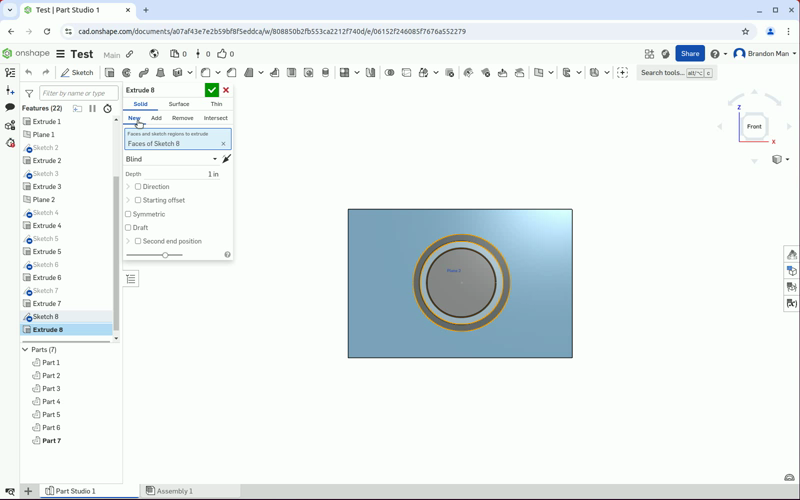
click(137, 120)
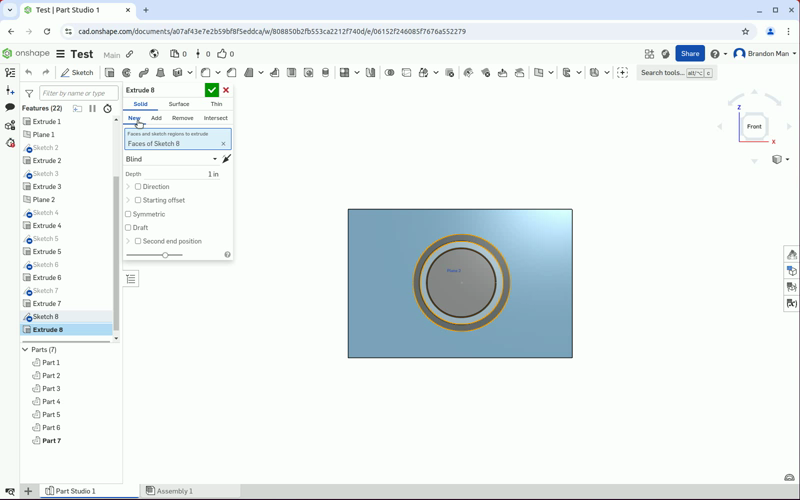
key(tab, 4)
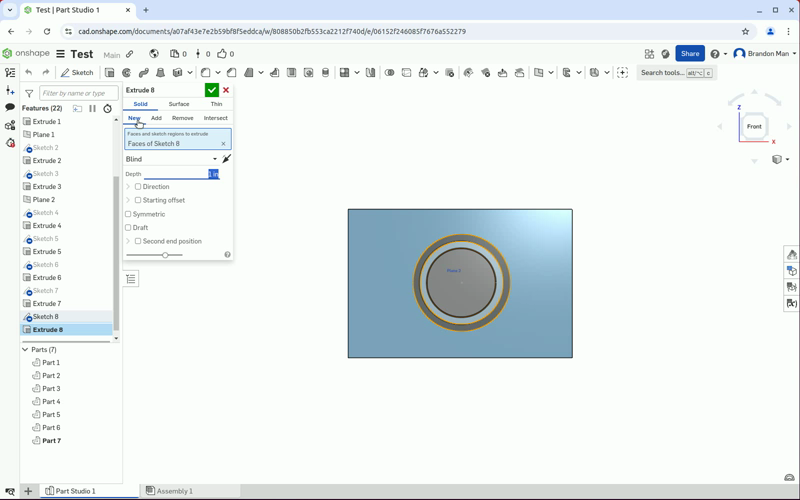
text(4.333)
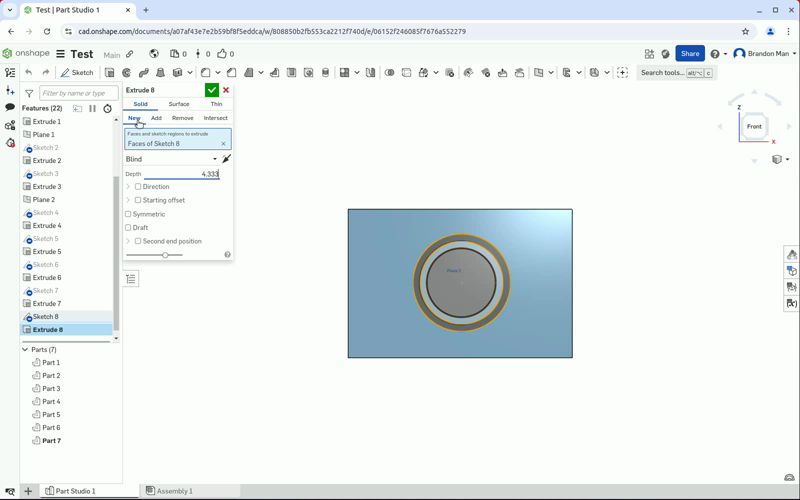
key(enter)
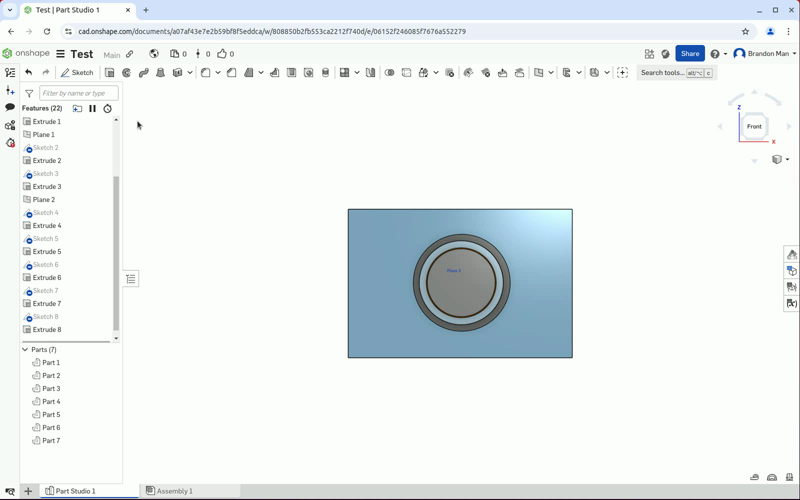
key(shift+h)
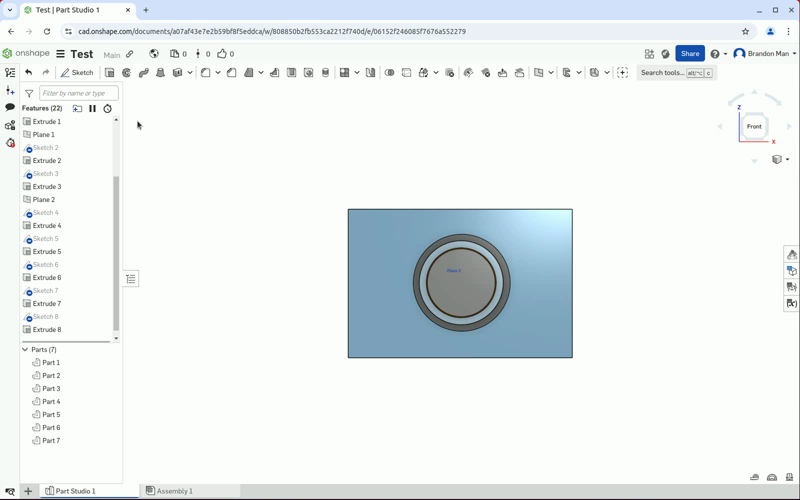
key(shift+h)
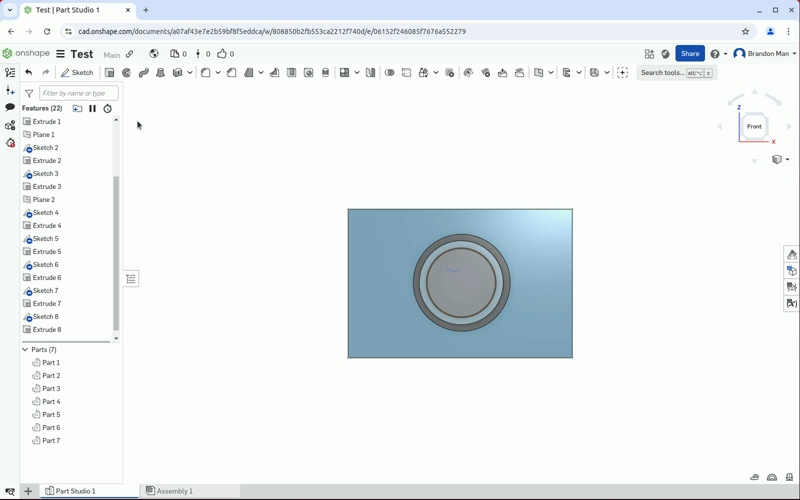
key(shift+7)
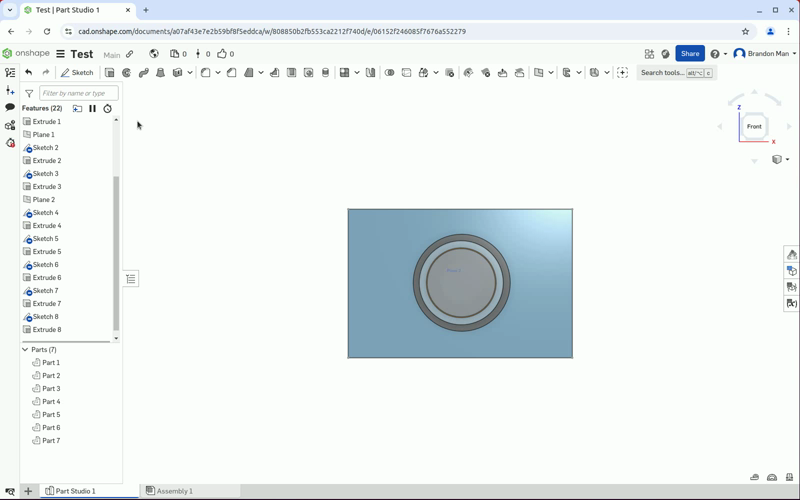
key(left, 2)
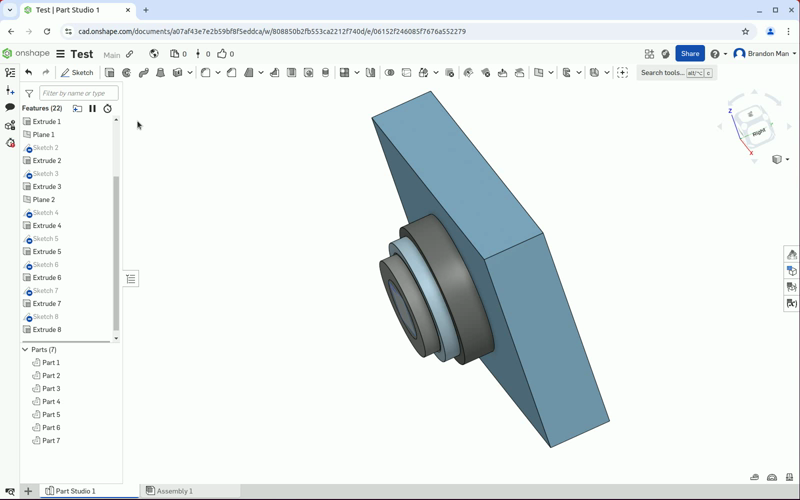
key(down, 2)
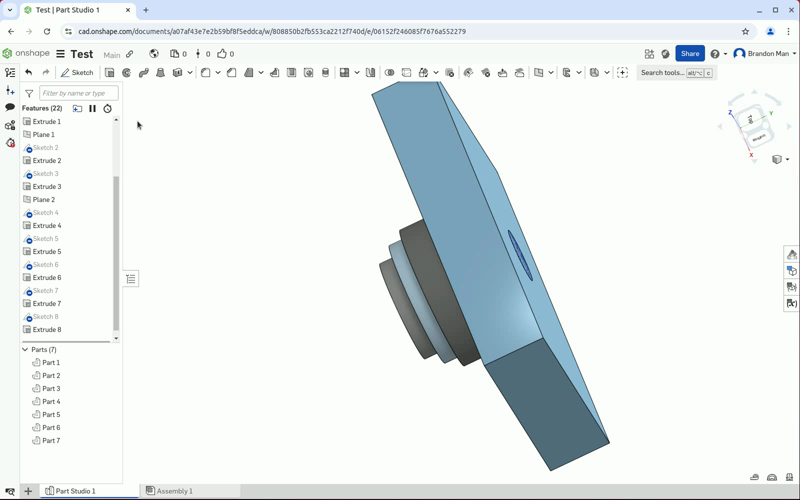
key(up, 2)
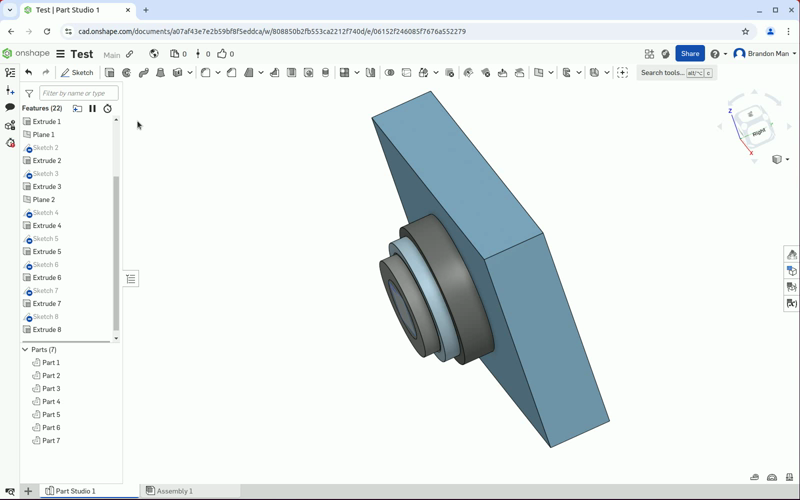
key(right, 2)
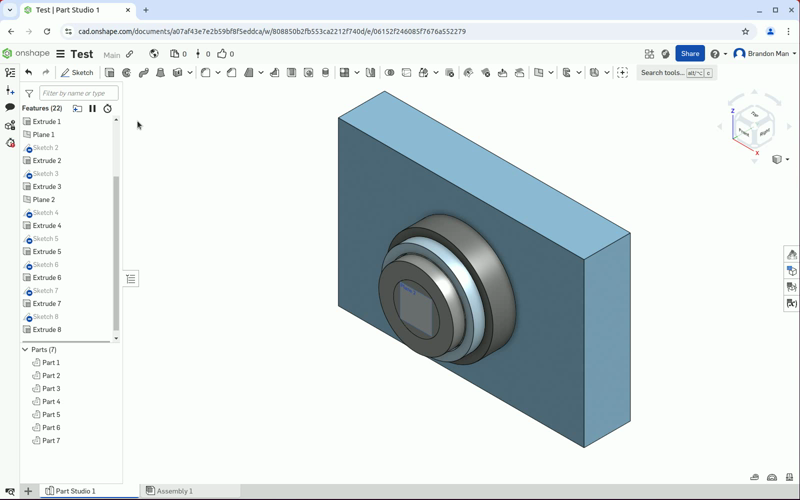
mouse_move(69, 111)
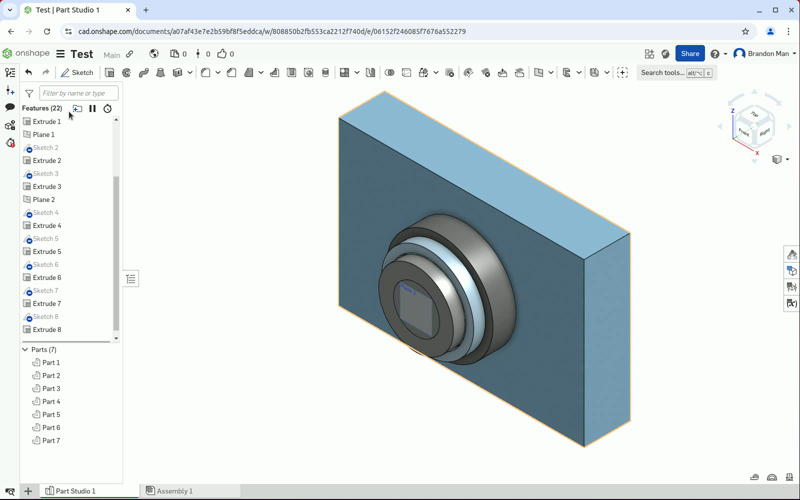
click(69, 111)